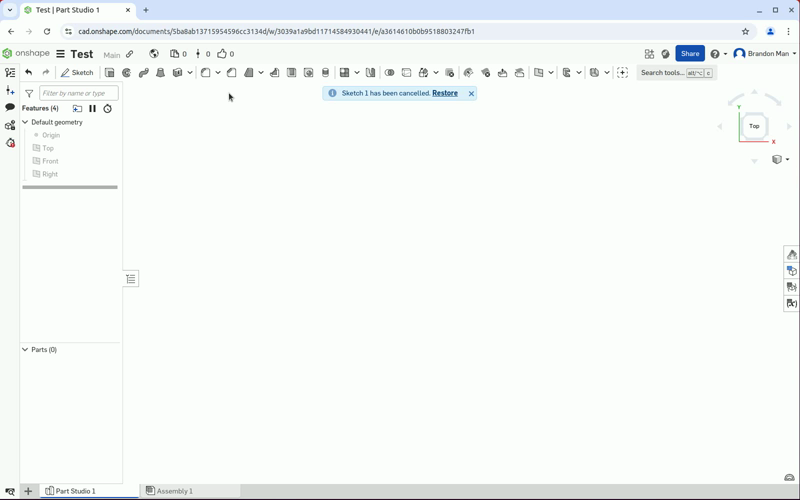
key(shift+h)
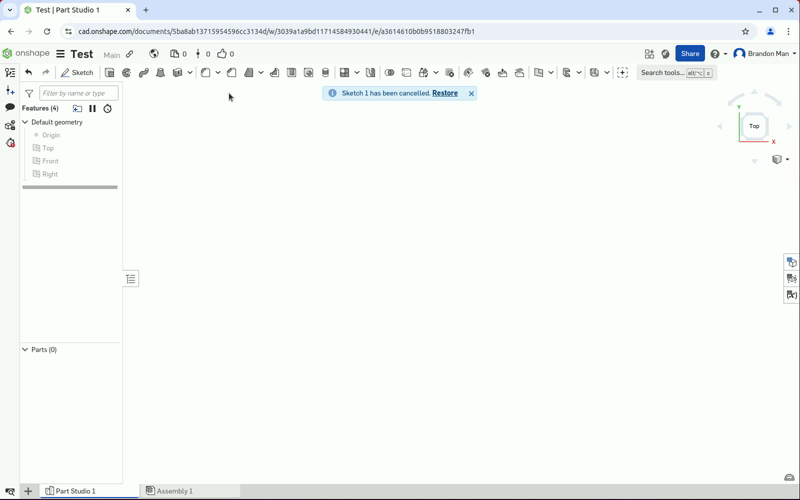
mouse_move(73, 352)
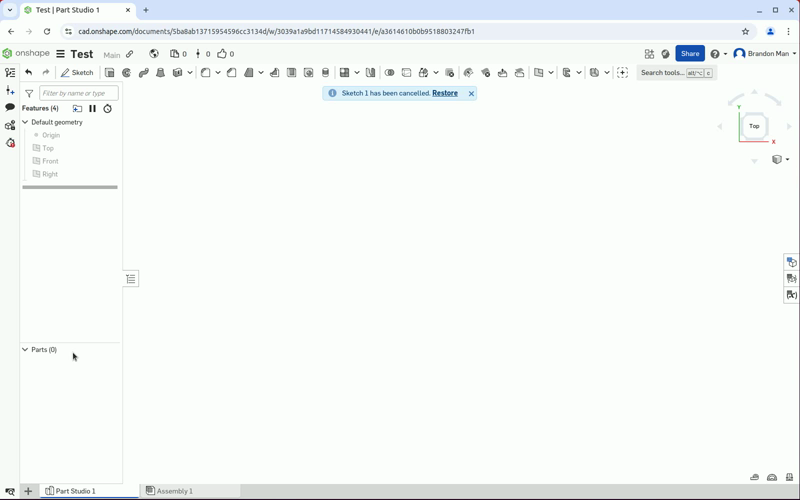
key(y)
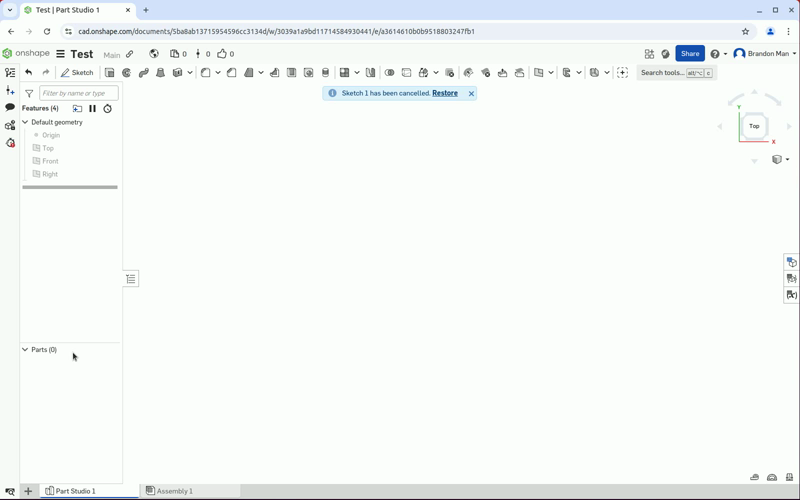
key(shift+p)
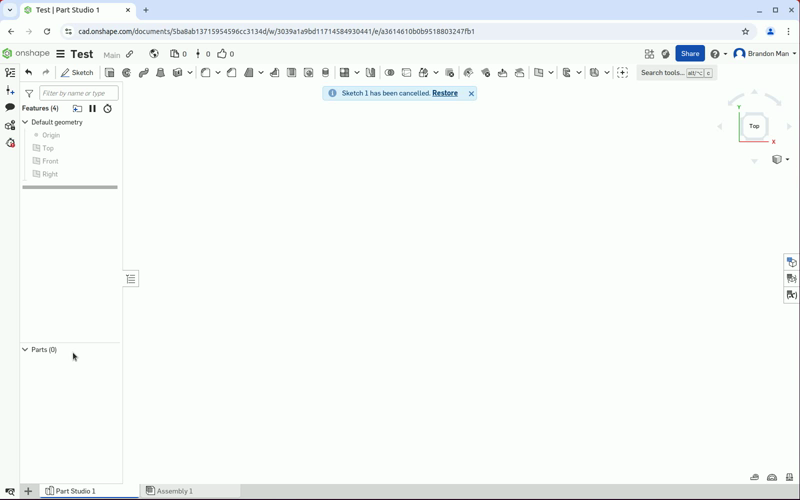
key(space)
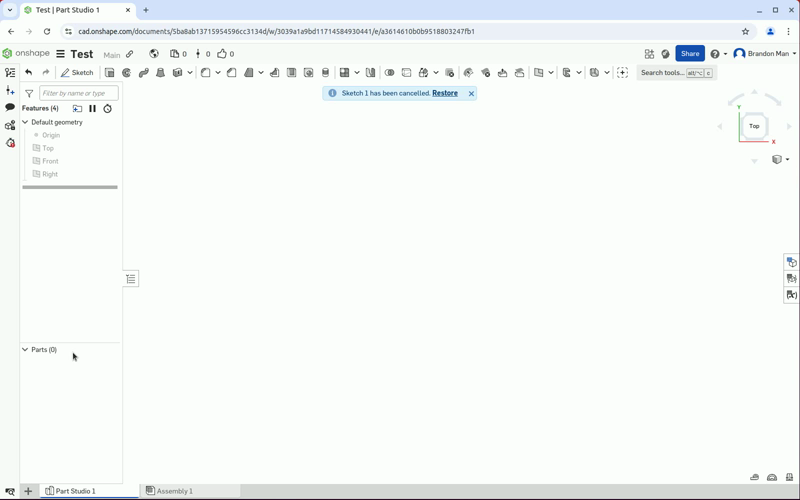
key_down(shift)
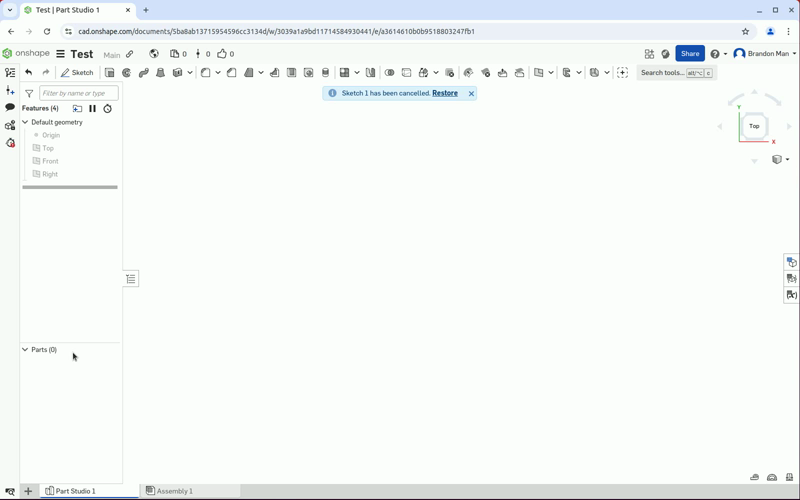
key(up)
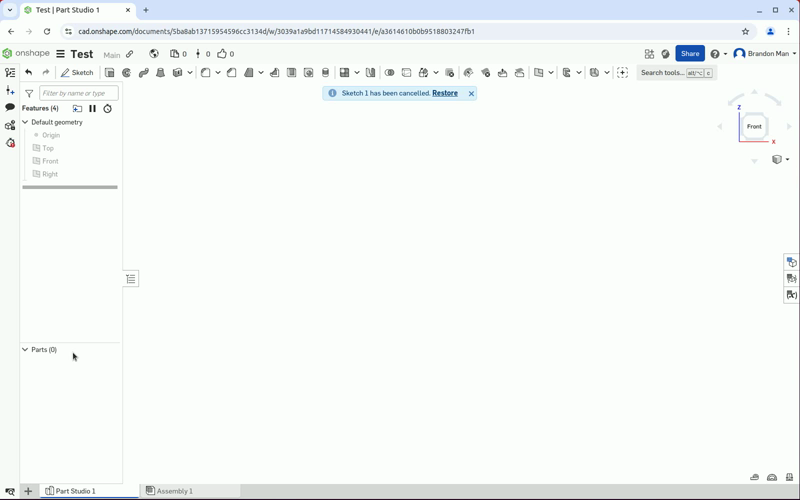
key_up(shift)
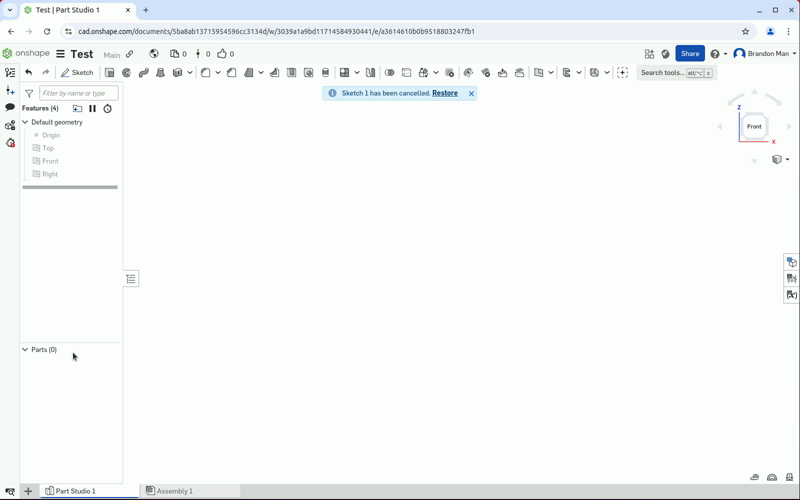
mouse_move(73, 352)
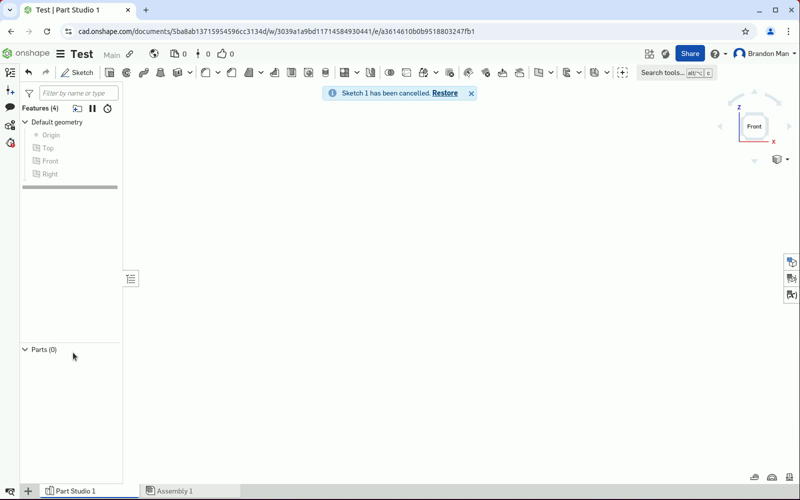
key(shift+y)
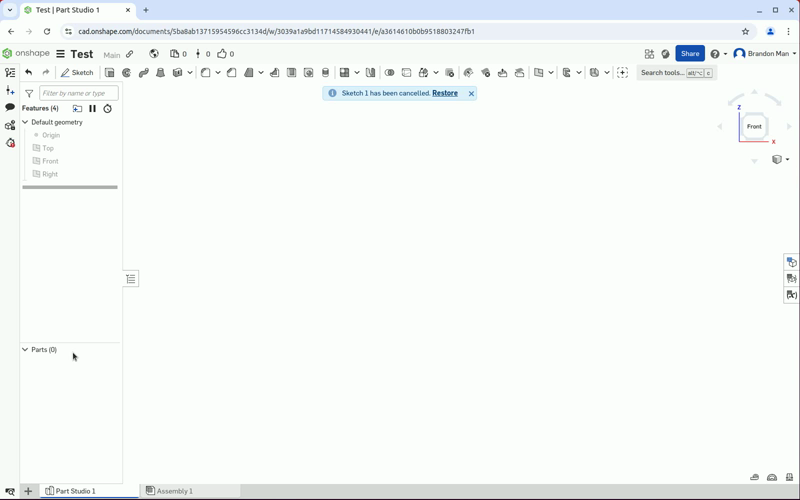
key(shift+s)
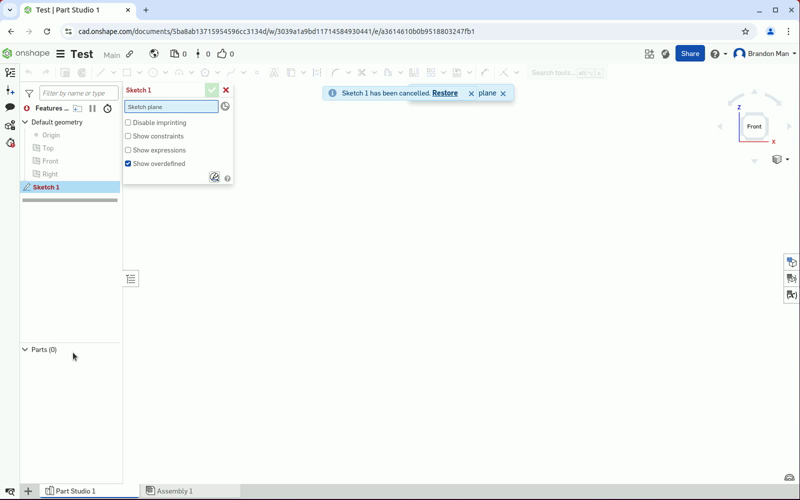
mouse_move(73, 163)
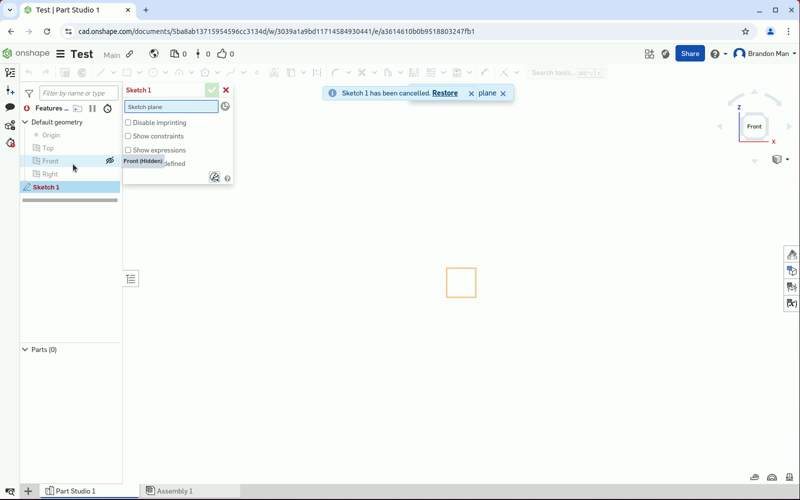
click(73, 163)
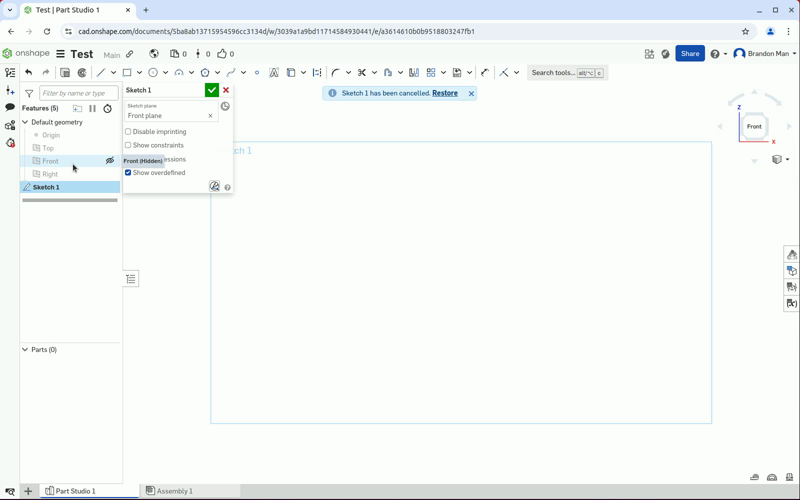
mouse_move(73, 352)
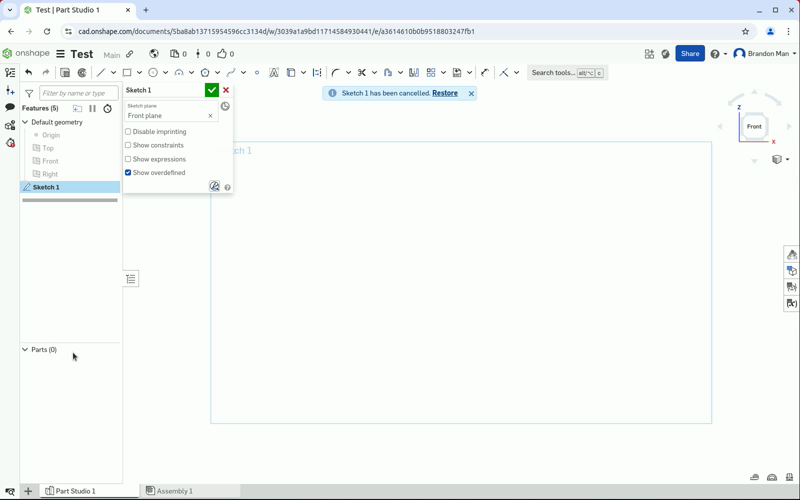
key(y)
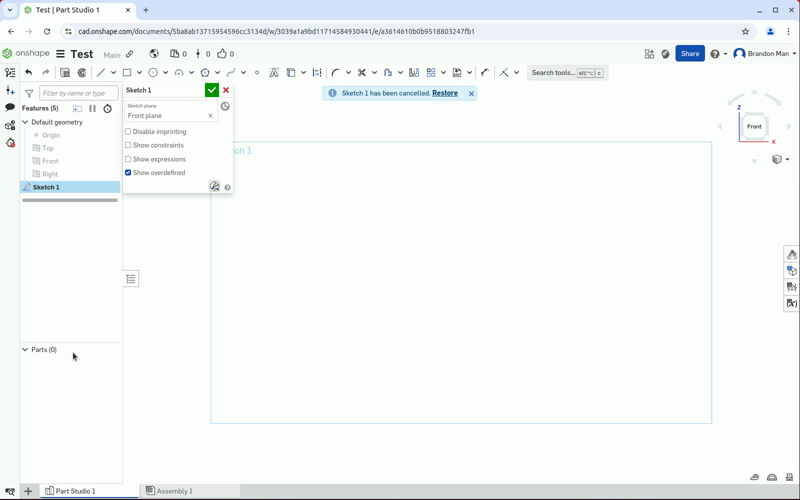
key(l)
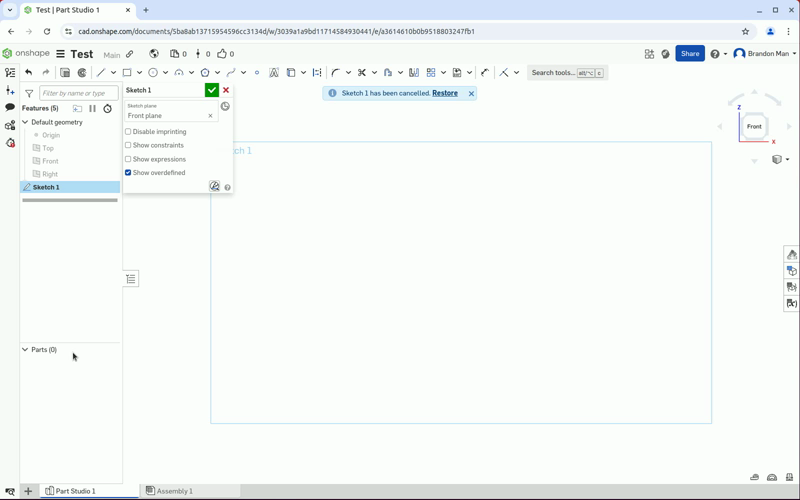
key_down(shift)
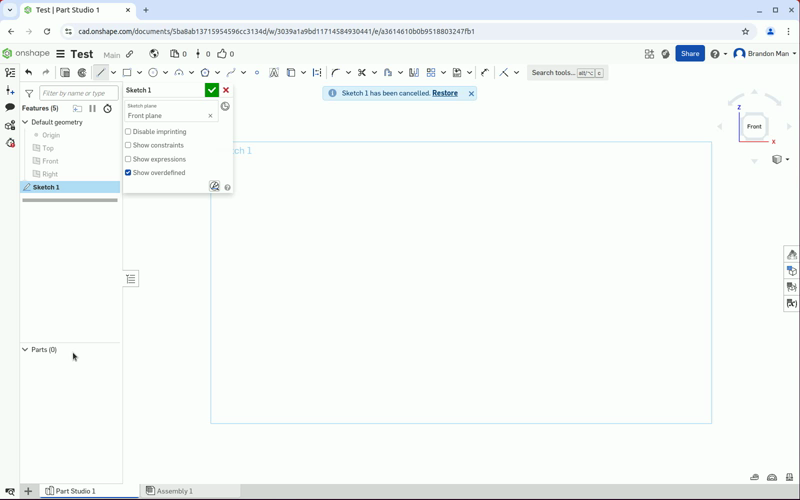
mouse_move(357, 395)
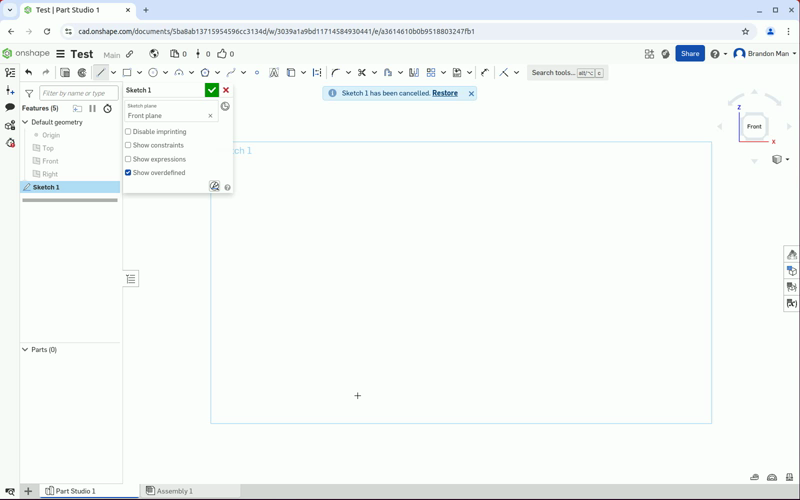
click(357, 395)
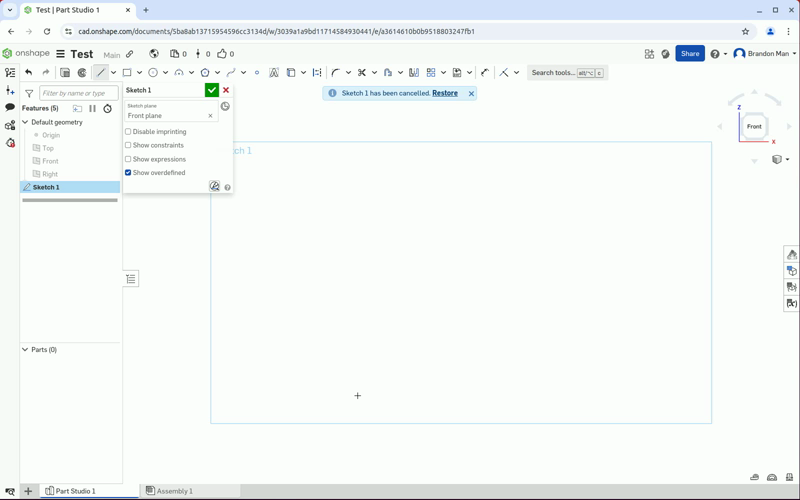
key_up(shift)
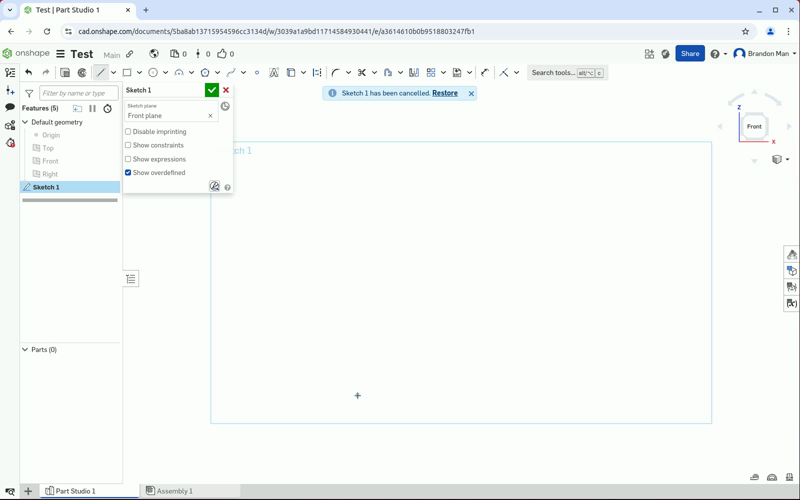
key_down(shift)
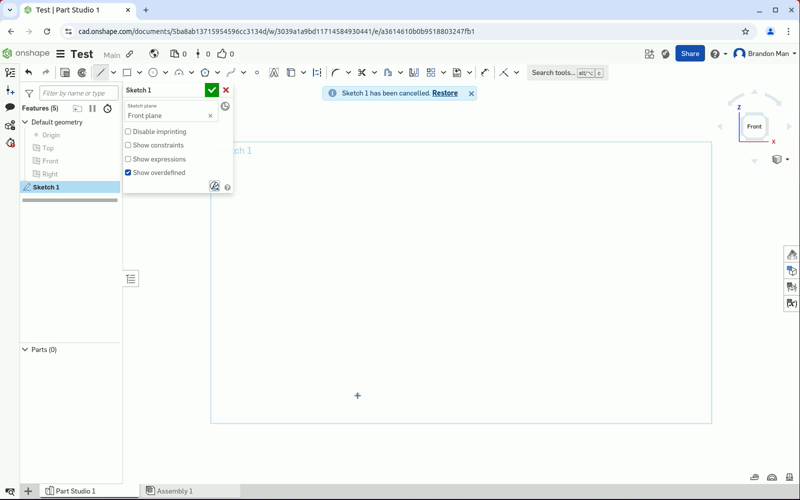
mouse_move(419, 395)
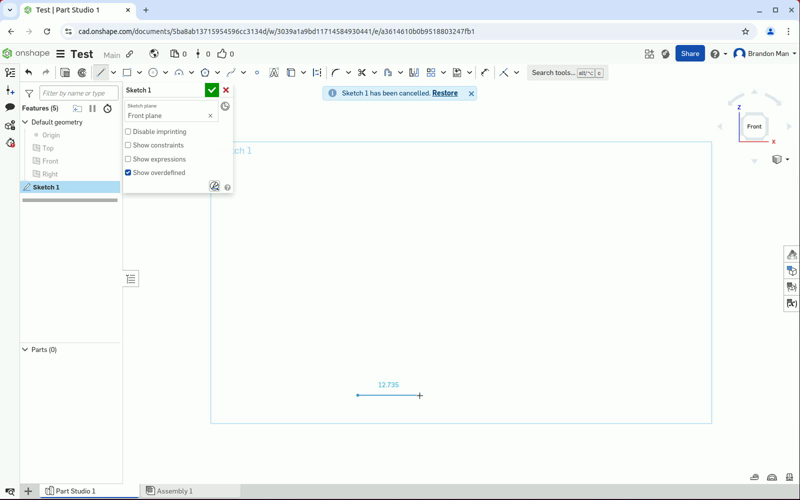
click(419, 395)
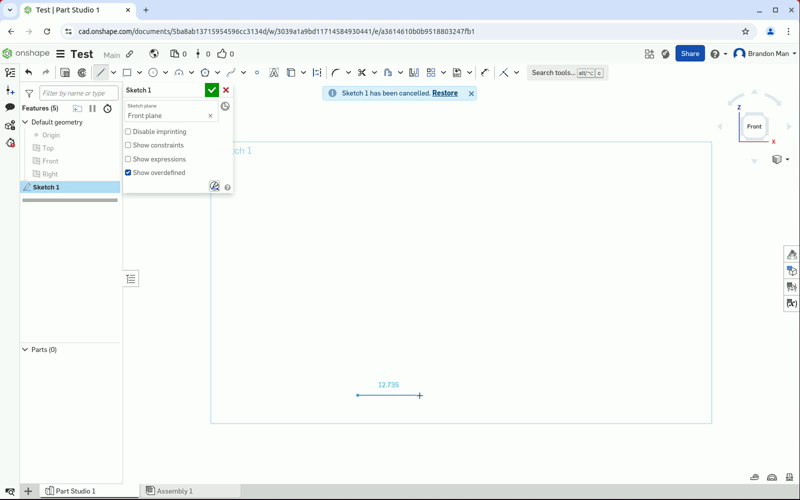
key_up(shift)
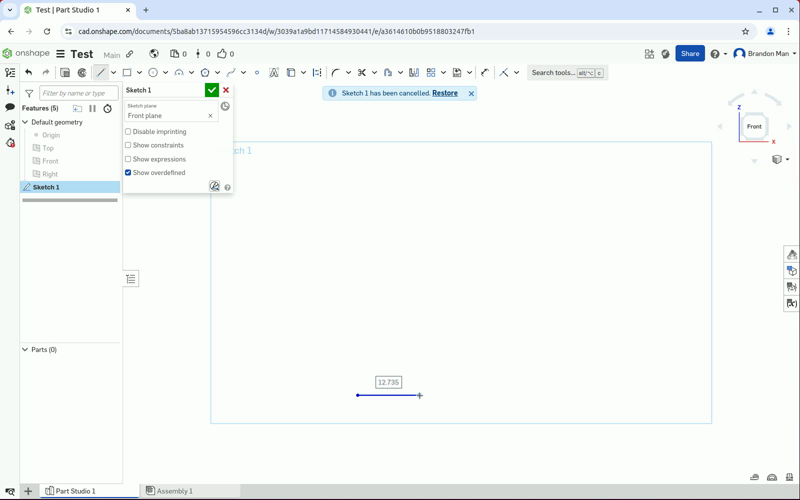
key_down(shift)
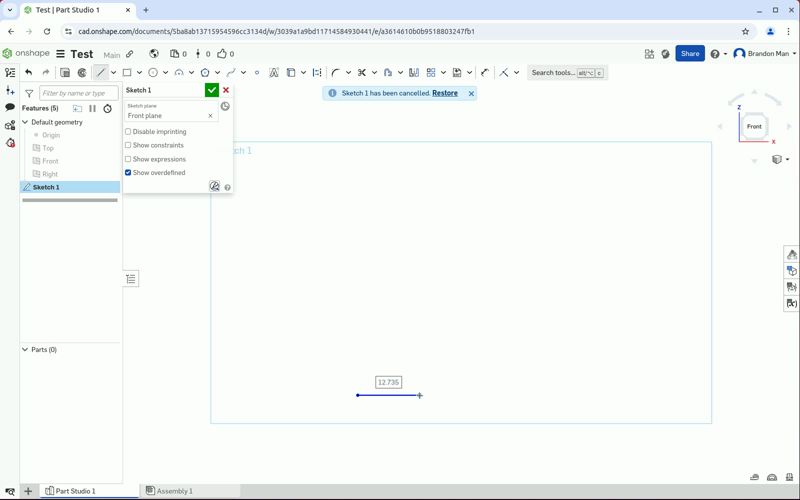
mouse_move(499, 395)
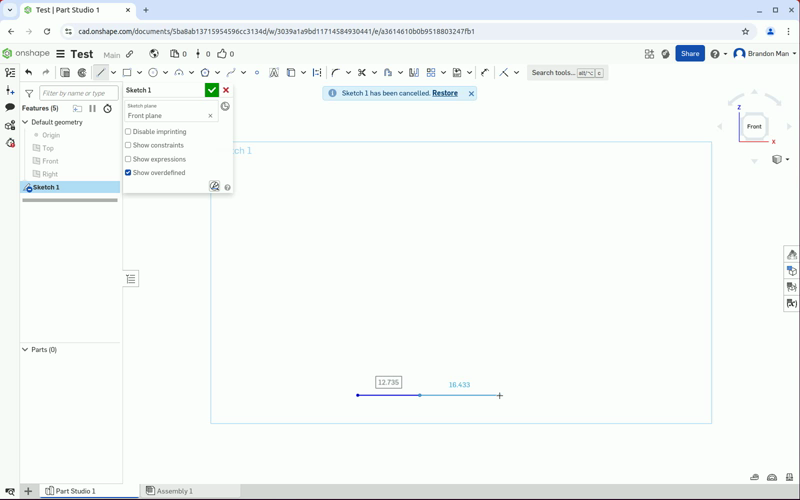
click(499, 395)
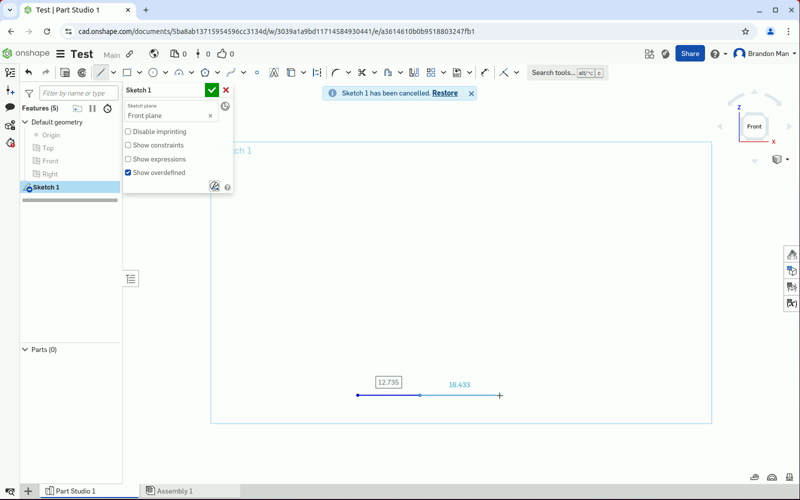
key_up(shift)
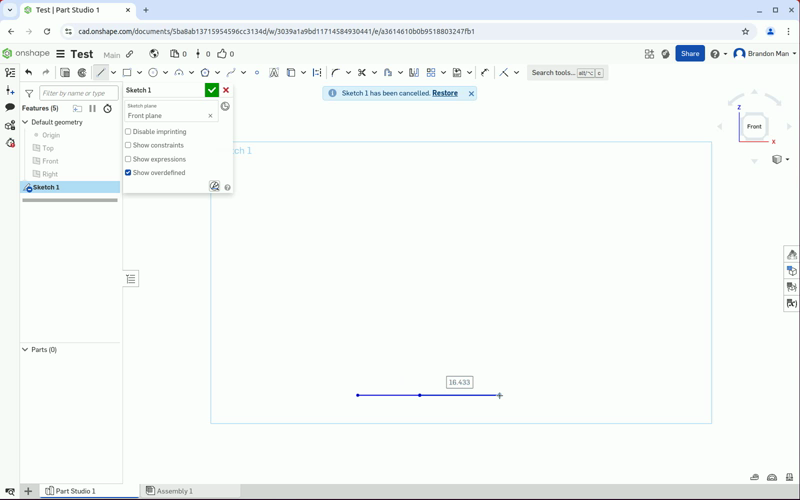
key_down(shift)
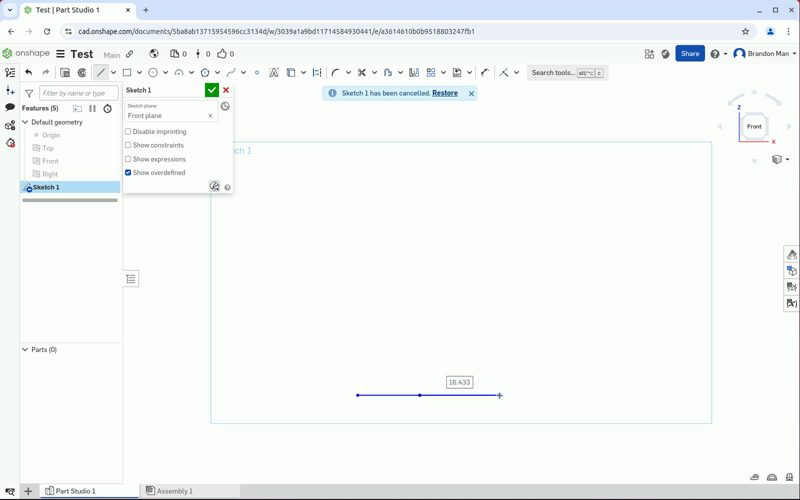
mouse_move(561, 395)
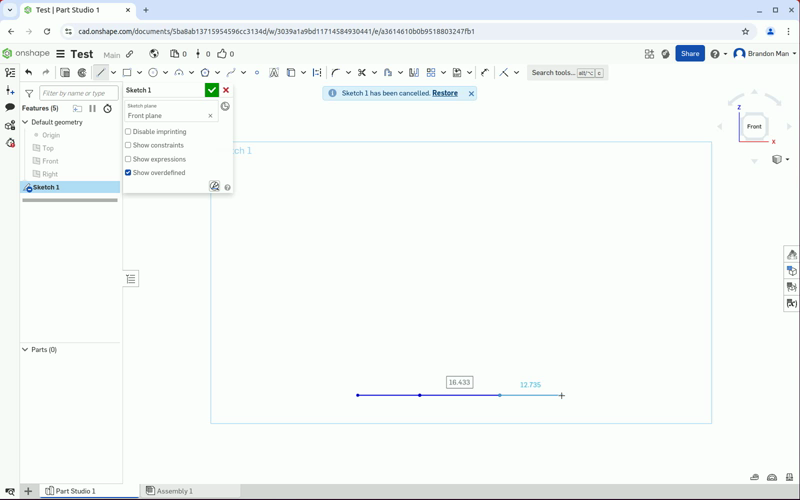
click(561, 395)
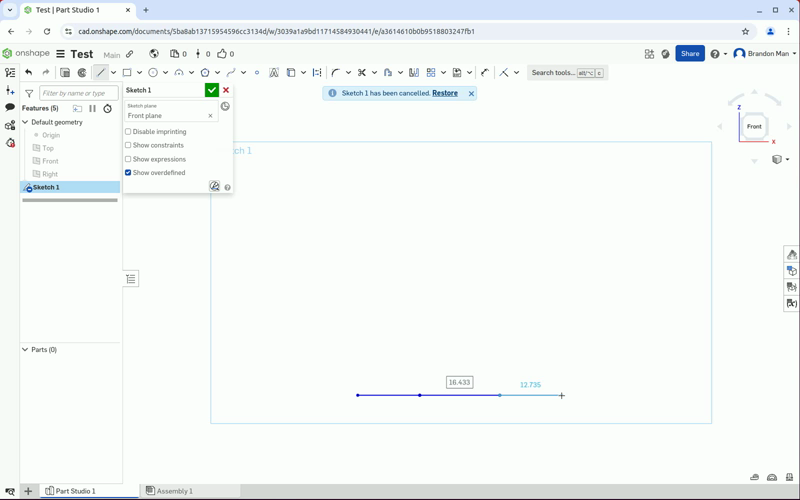
key_up(shift)
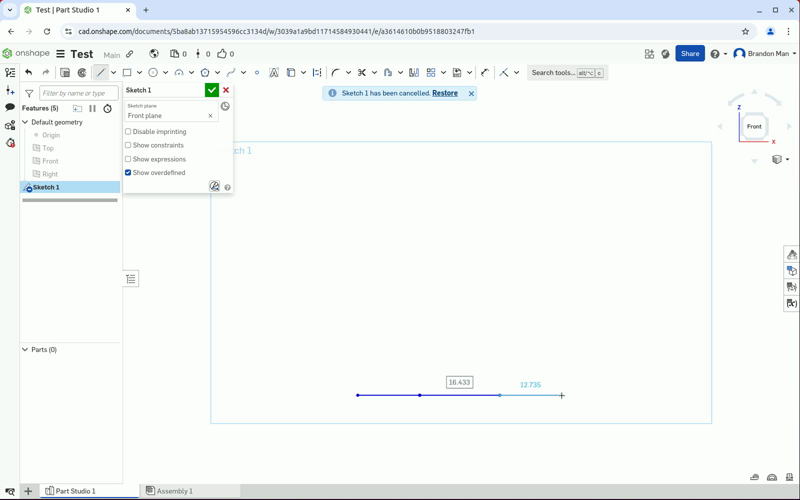
key_down(shift)
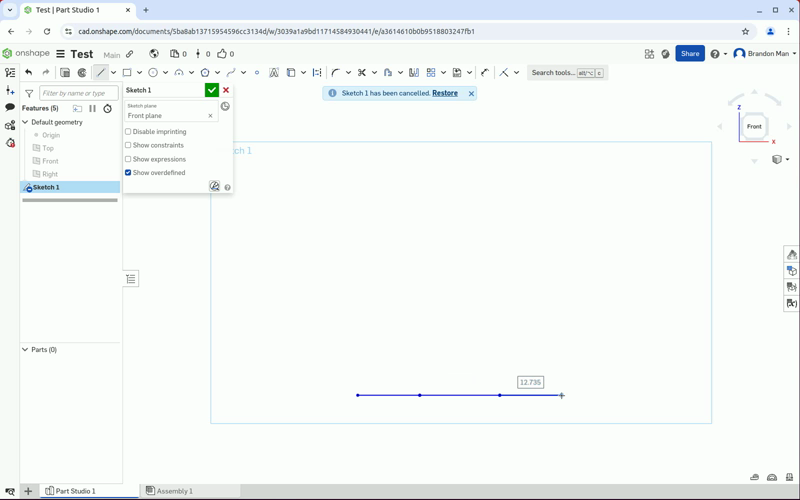
mouse_move(589, 395)
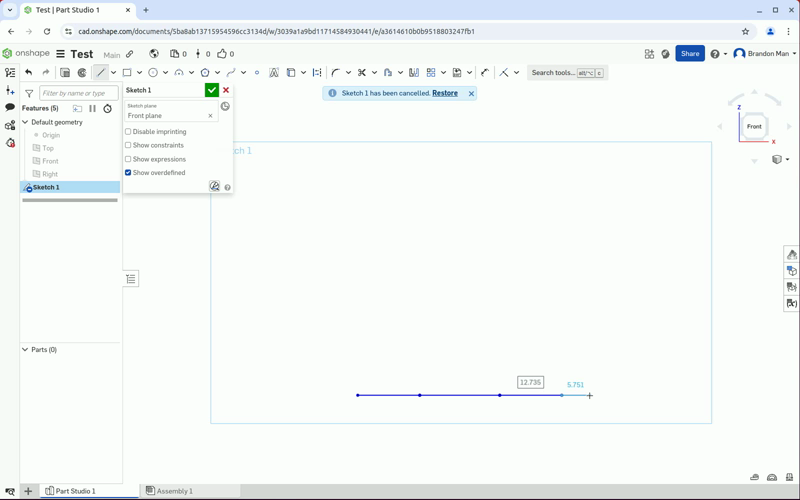
mouse_move(561, 380)
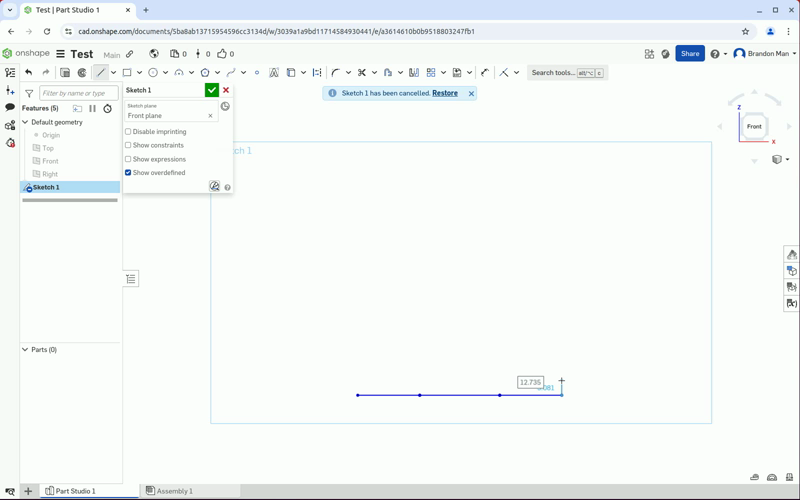
click(561, 380)
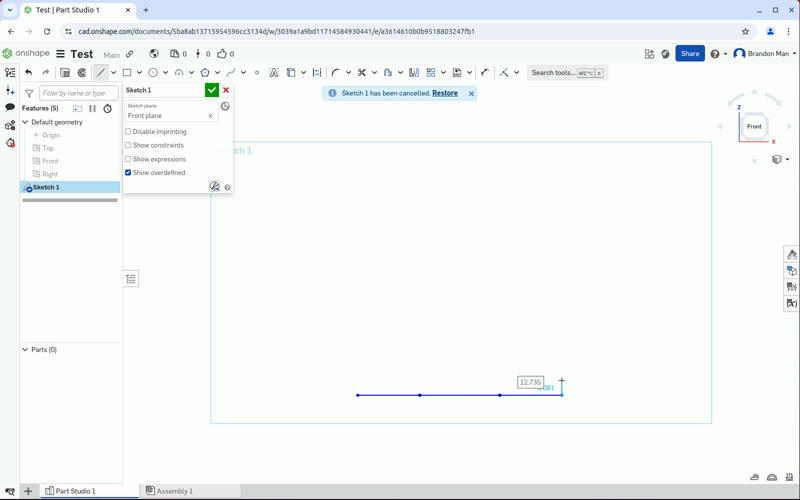
key_up(shift)
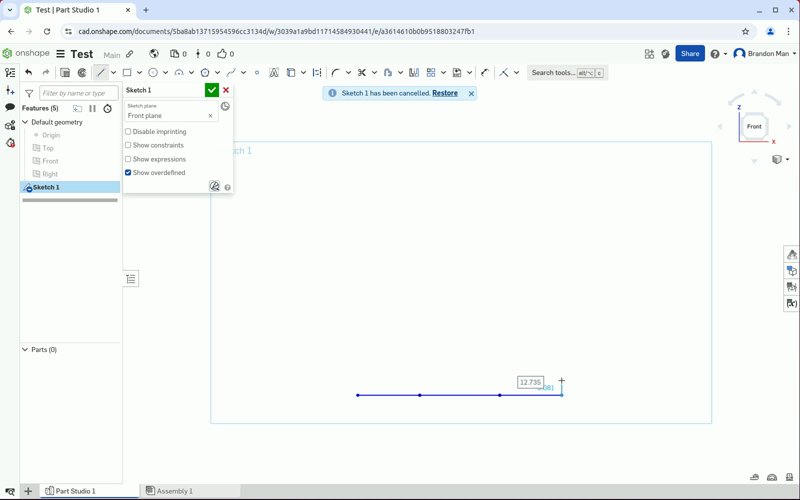
key_down(shift)
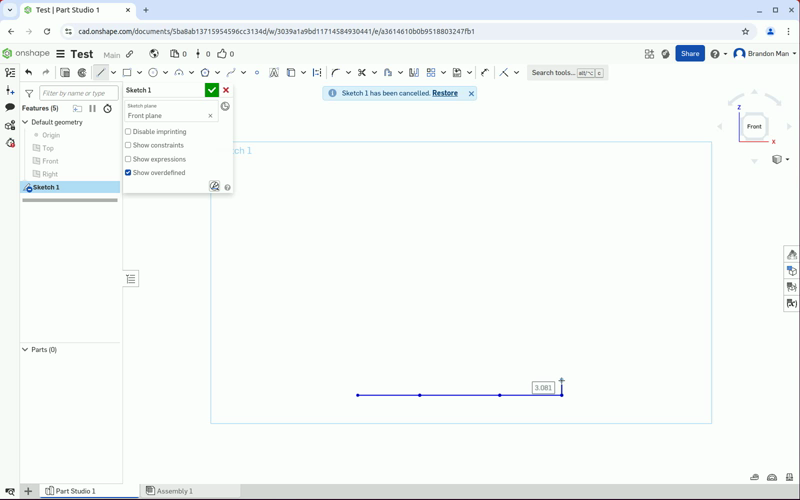
mouse_move(499, 380)
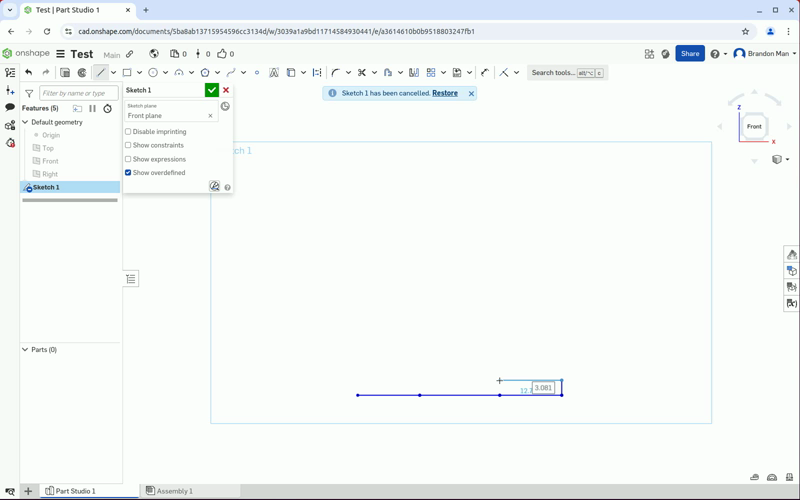
click(499, 380)
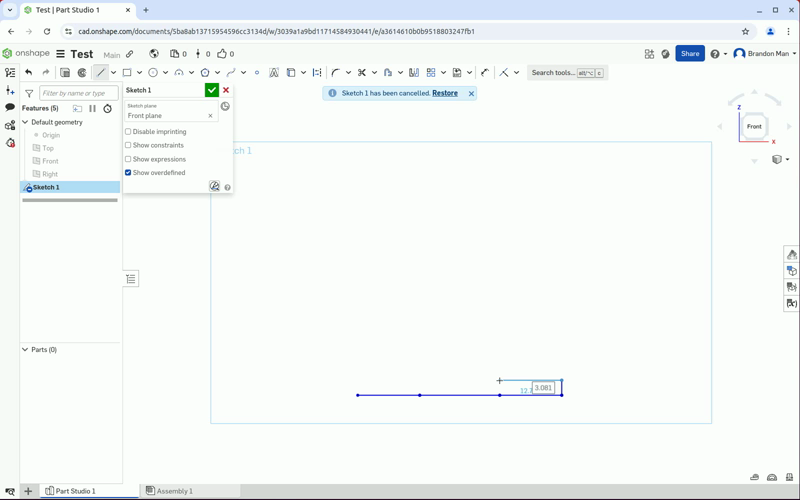
key_up(shift)
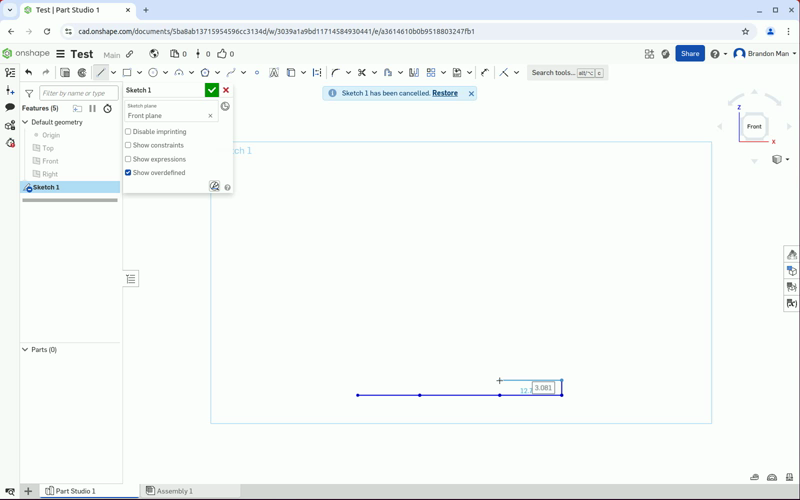
key_down(shift)
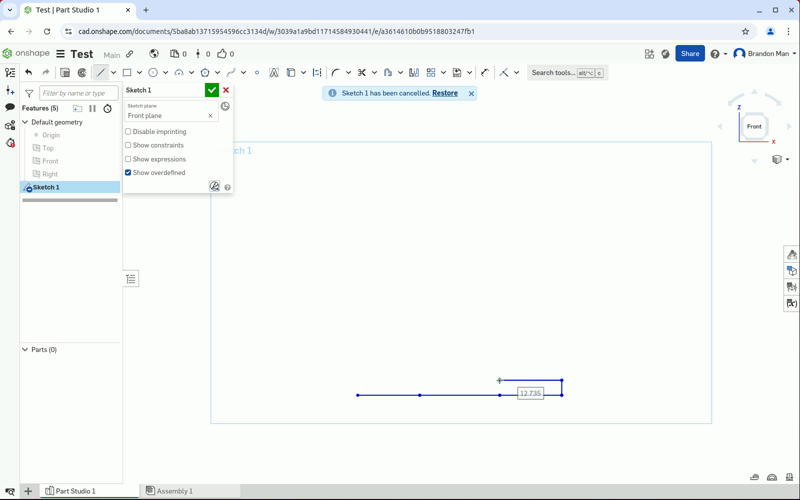
mouse_move(499, 234)
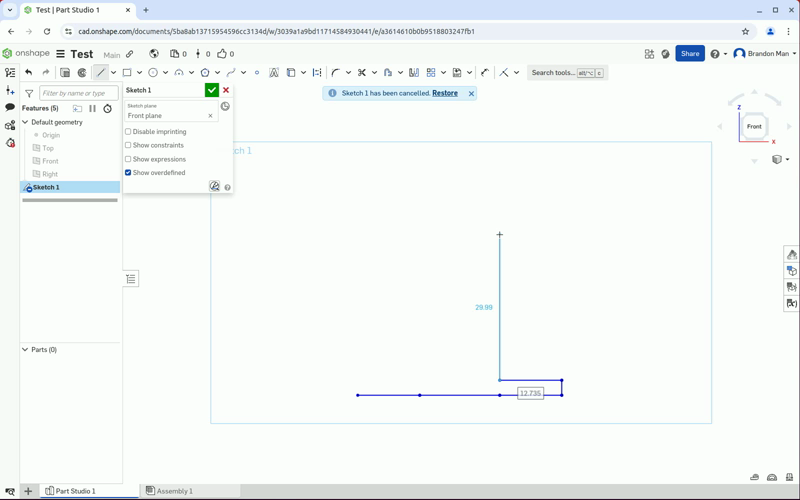
click(499, 234)
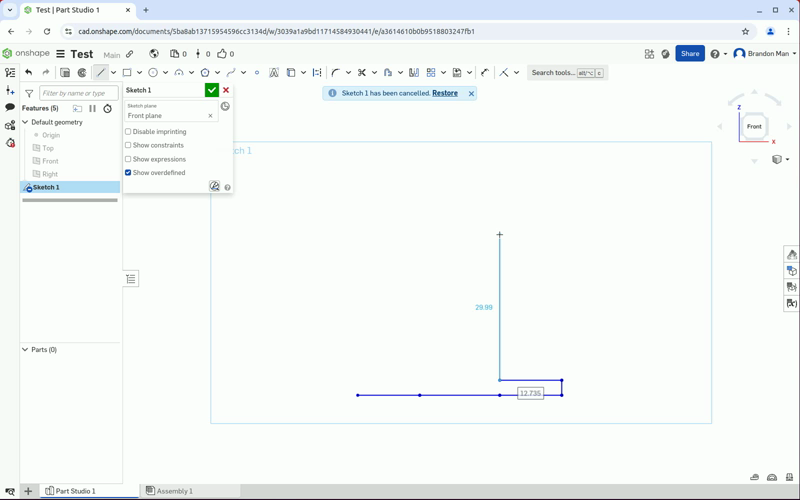
key_up(shift)
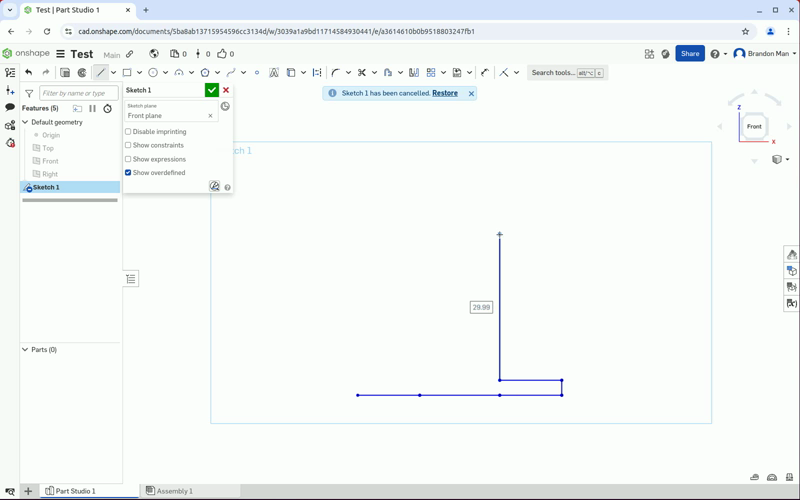
key_down(shift)
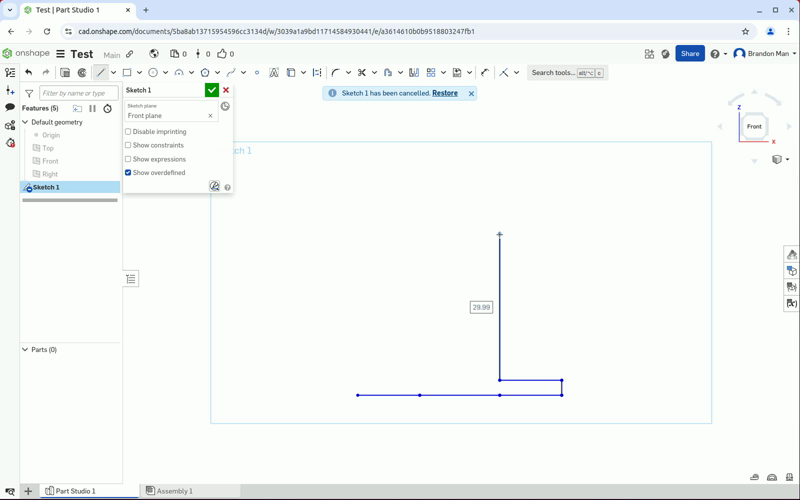
mouse_move(419, 234)
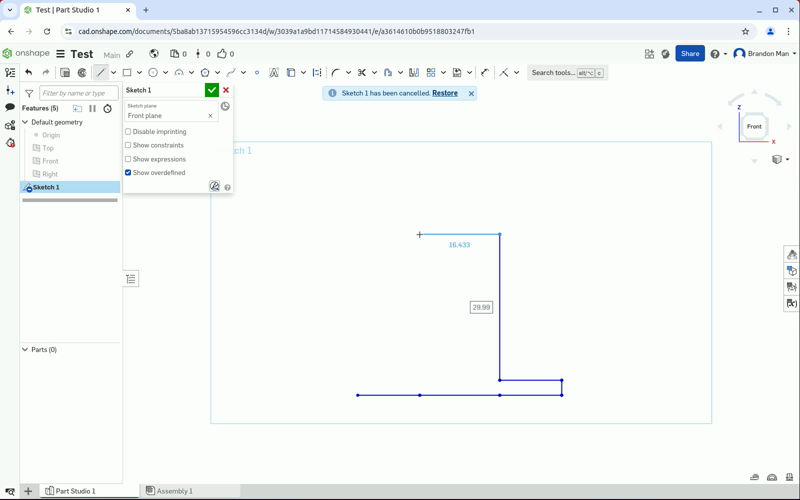
click(419, 234)
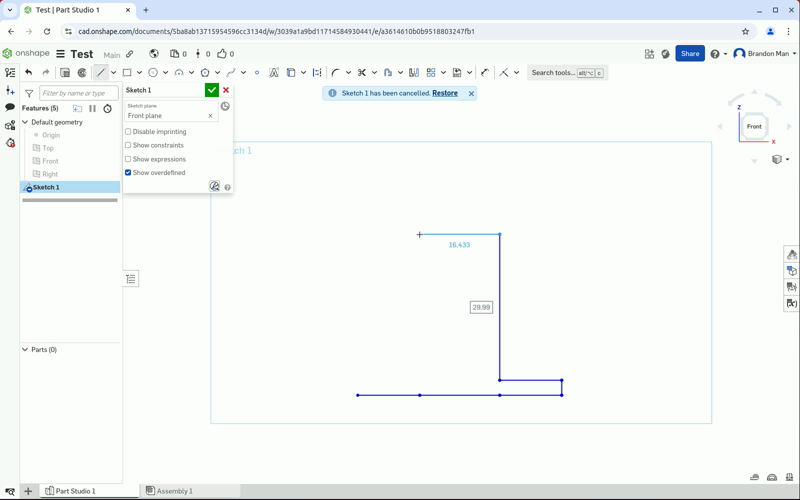
key_up(shift)
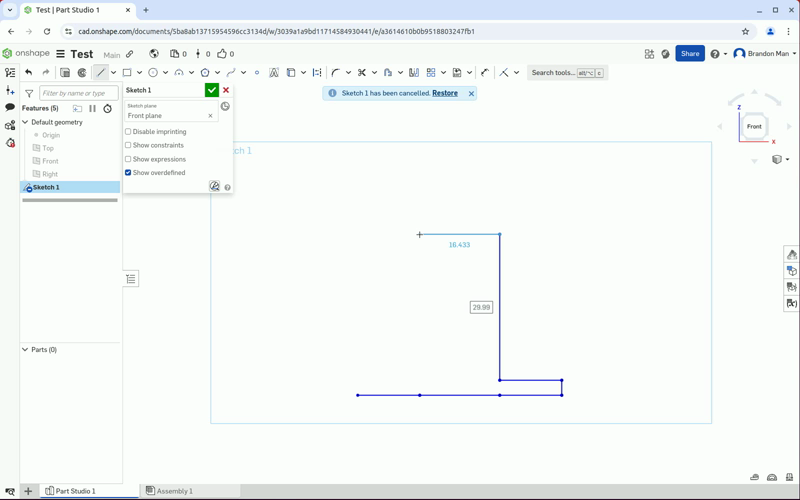
key_down(shift)
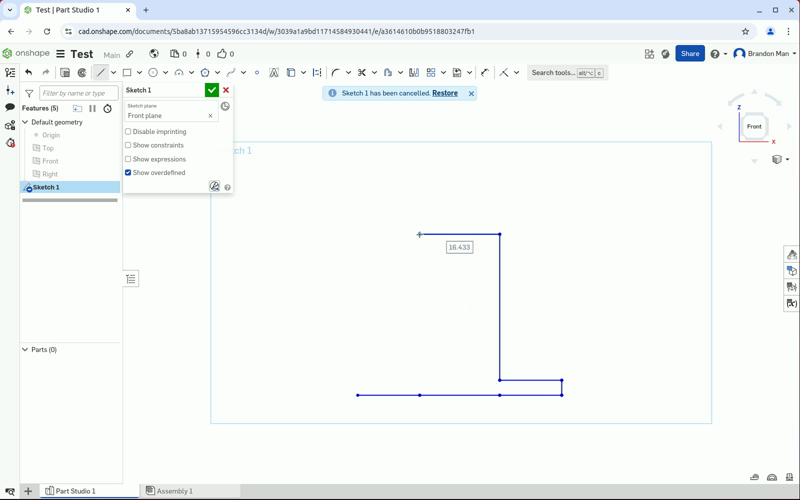
mouse_move(419, 380)
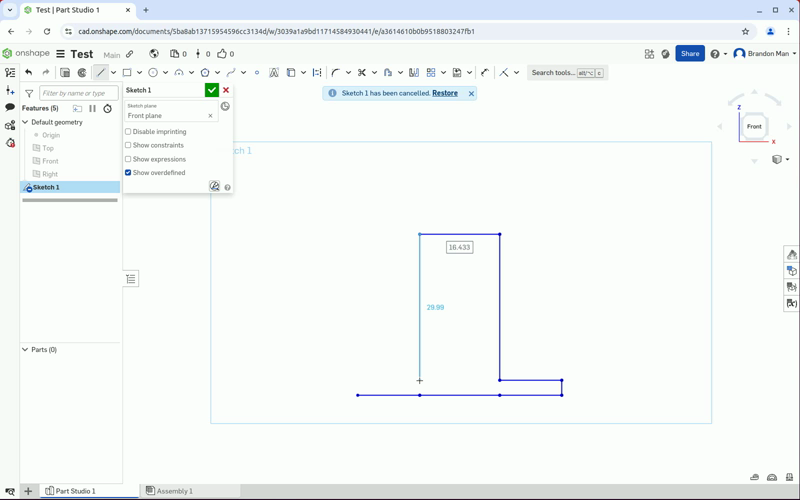
click(419, 380)
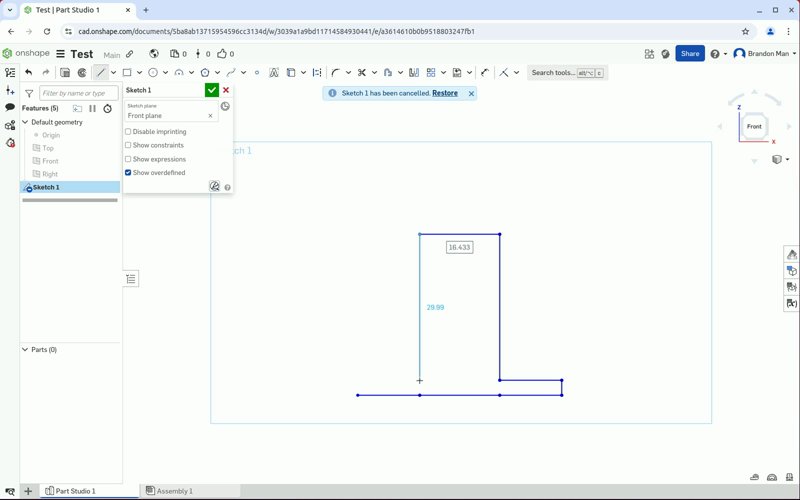
key_up(shift)
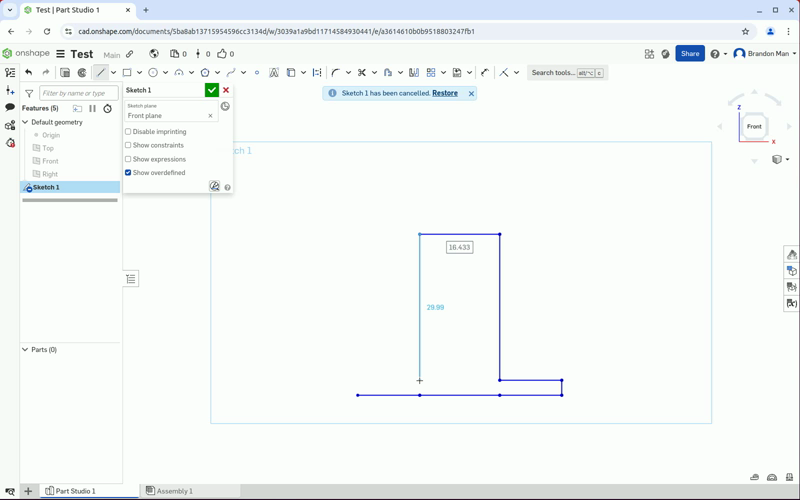
key_down(shift)
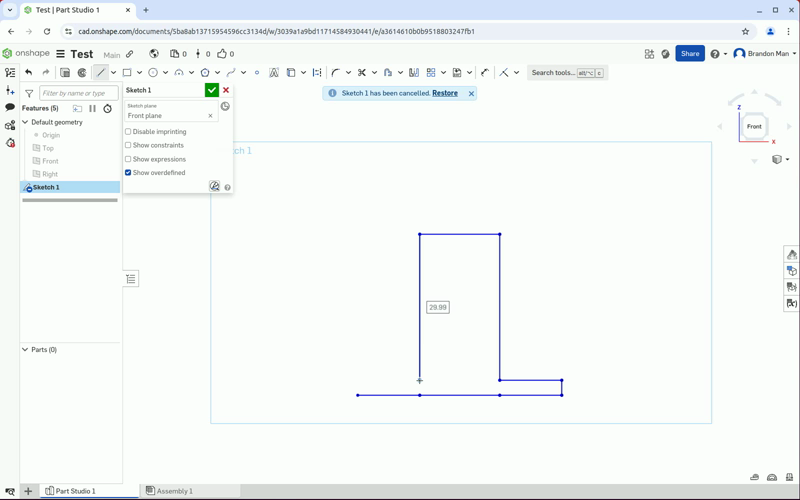
mouse_move(357, 380)
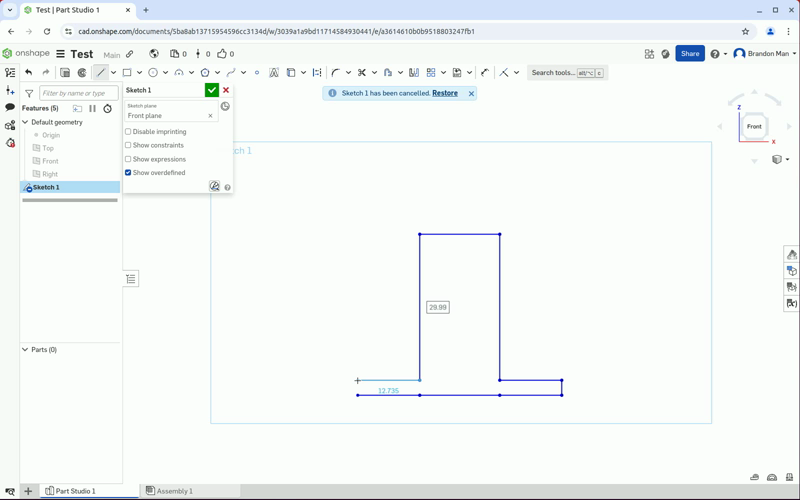
click(357, 380)
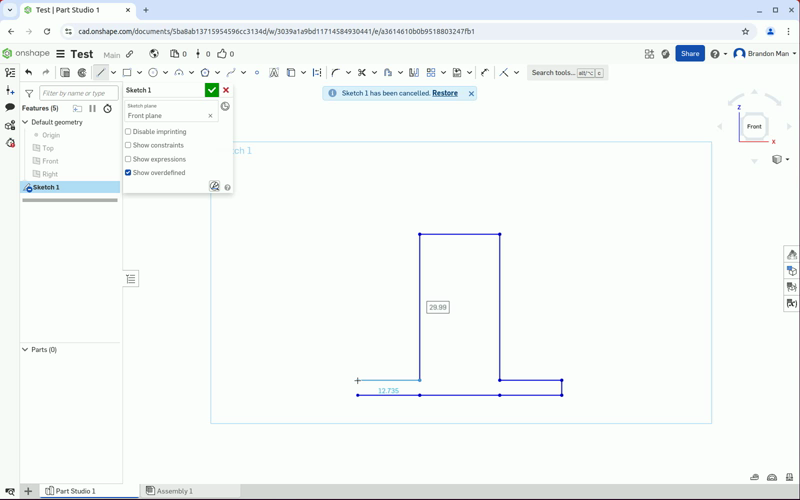
key_up(shift)
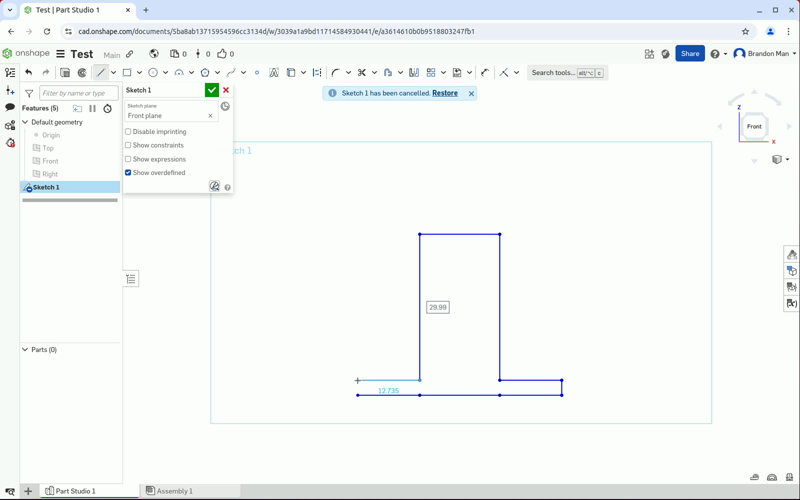
mouse_move(387, 380)
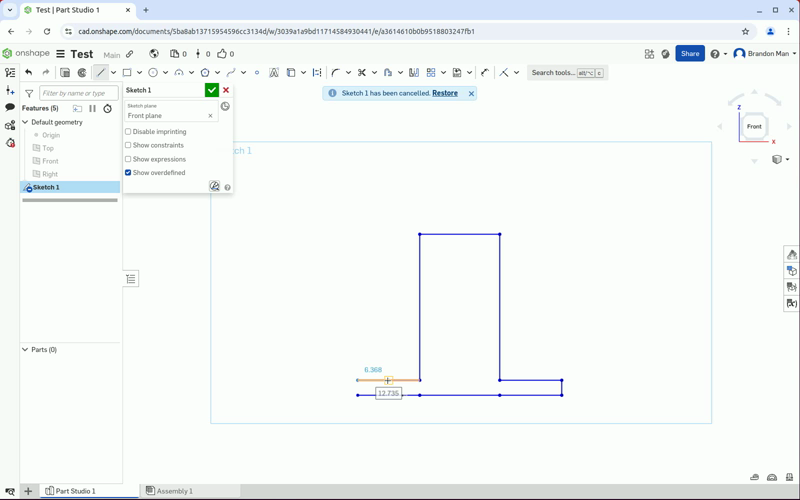
key_down(shift)
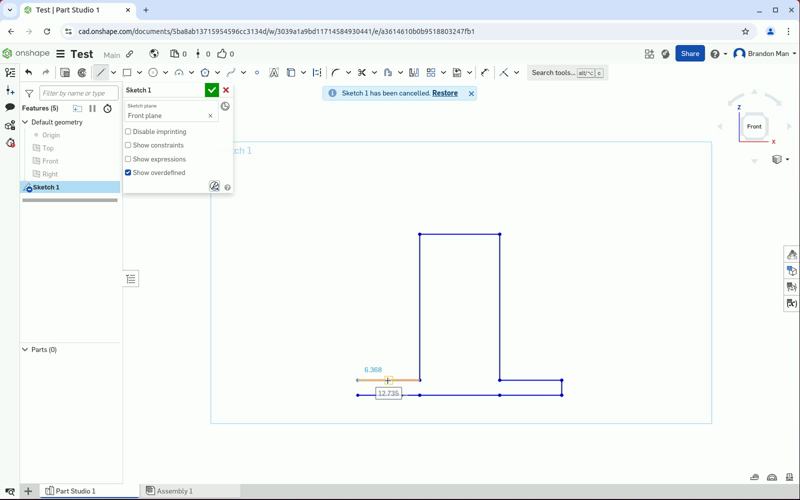
mouse_move(357, 395)
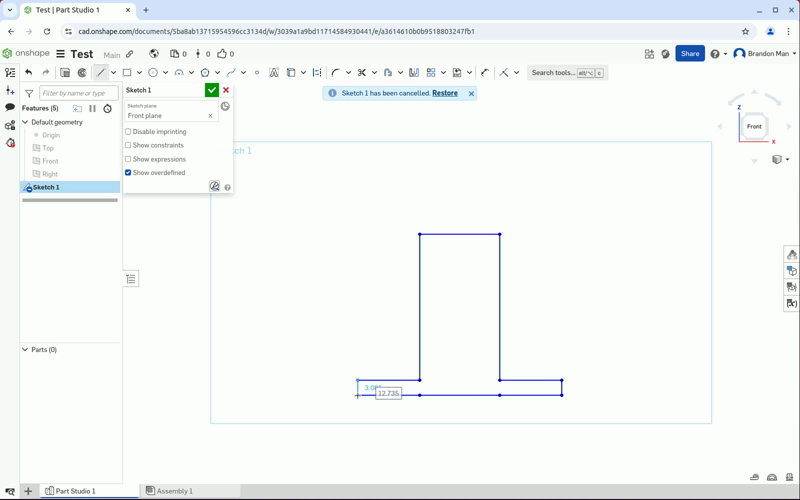
key_up(shift)
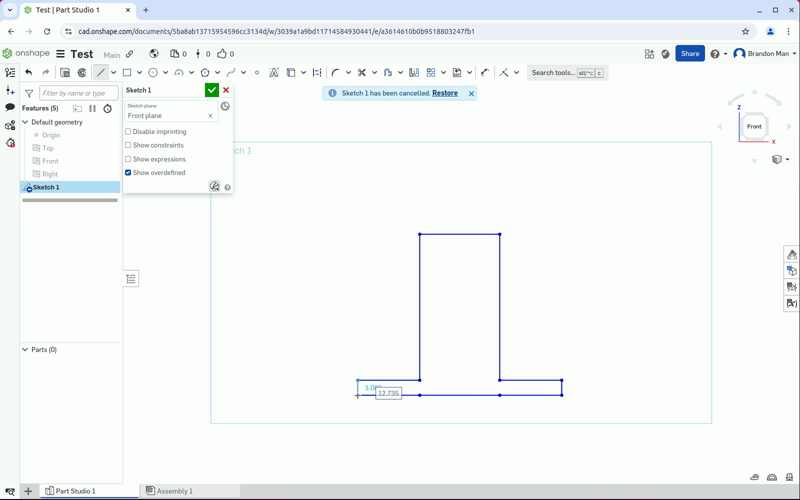
click(357, 395)
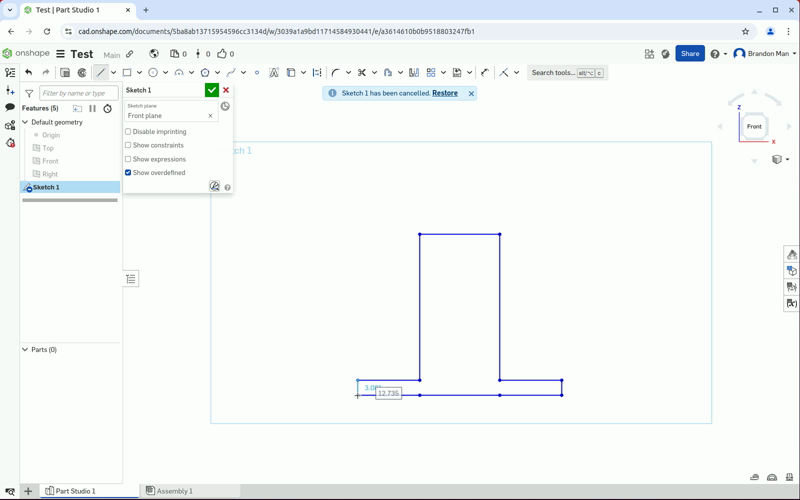
key(esc)
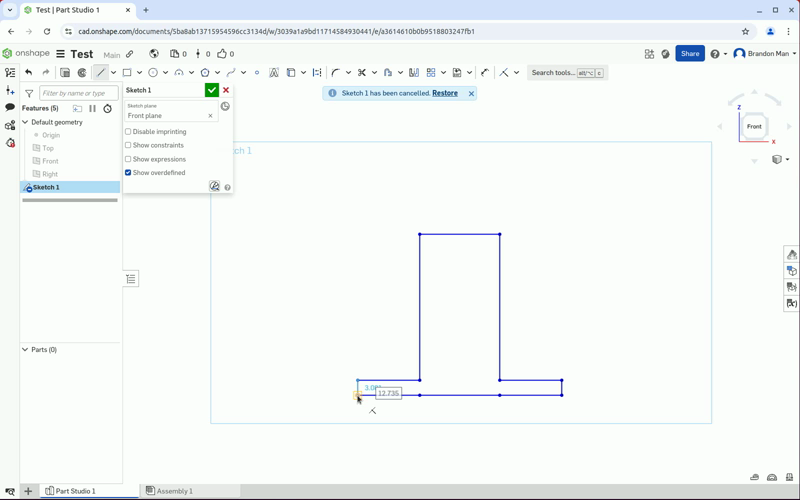
key(c)
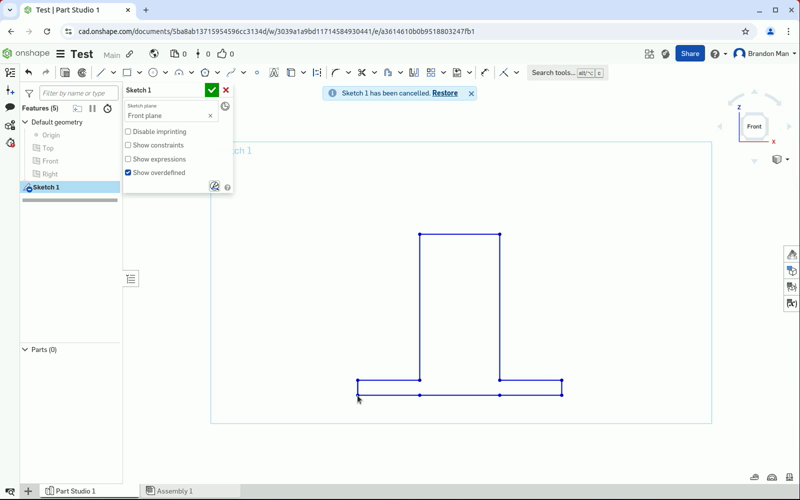
key_down(shift)
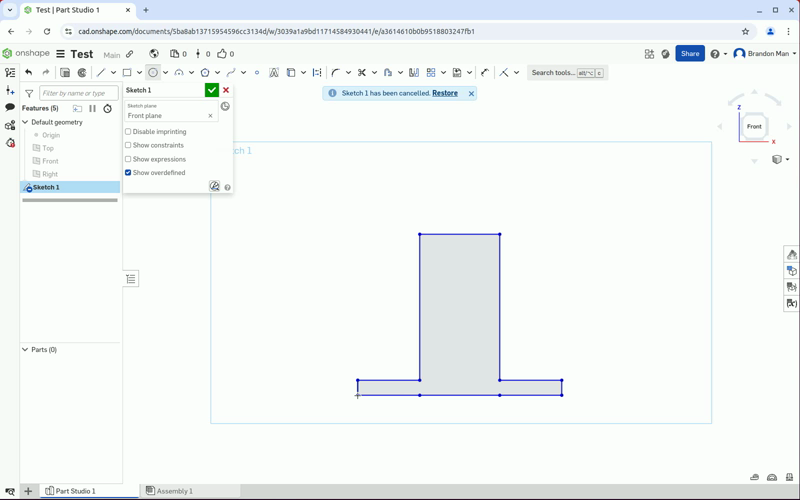
mouse_move(460, 283)
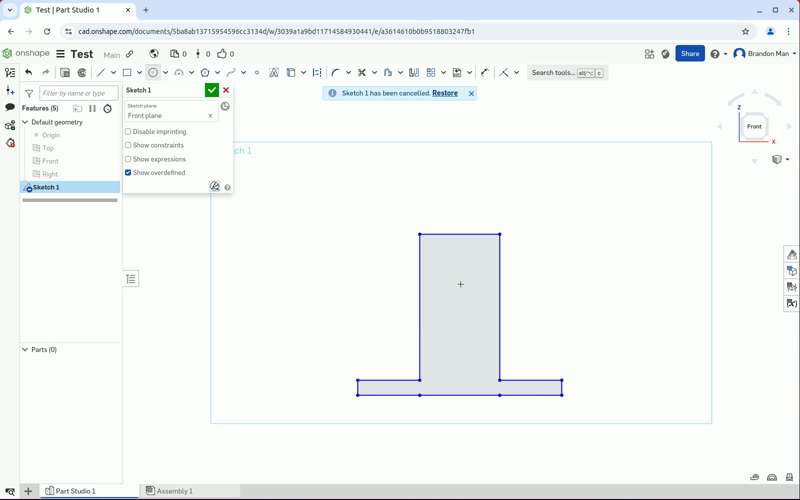
click(460, 283)
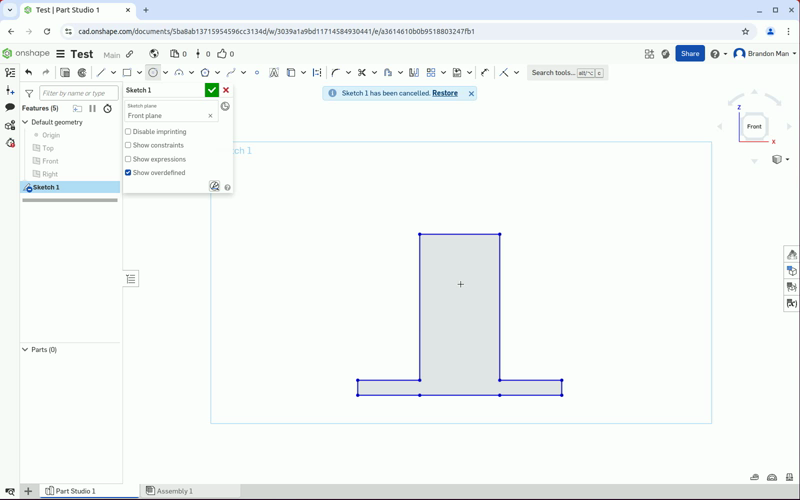
key_up(shift)
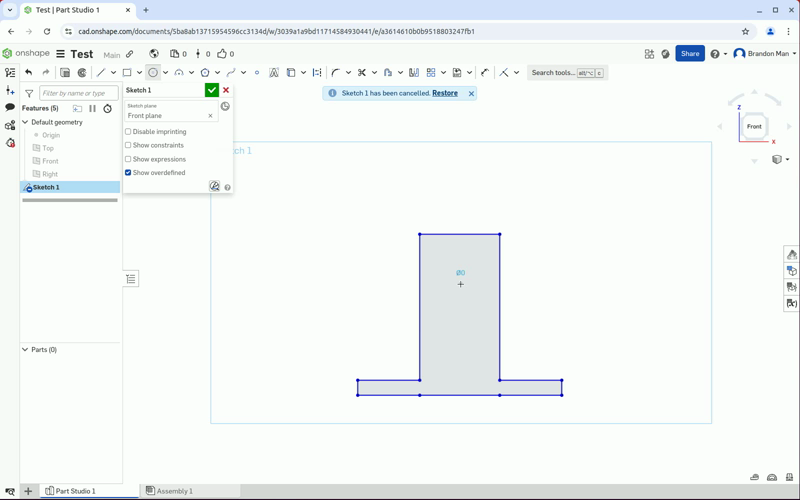
mouse_move(482, 283)
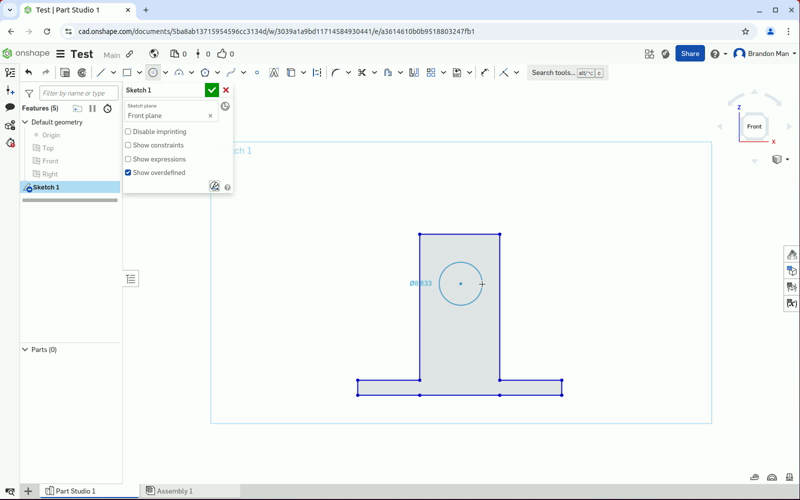
click(482, 283)
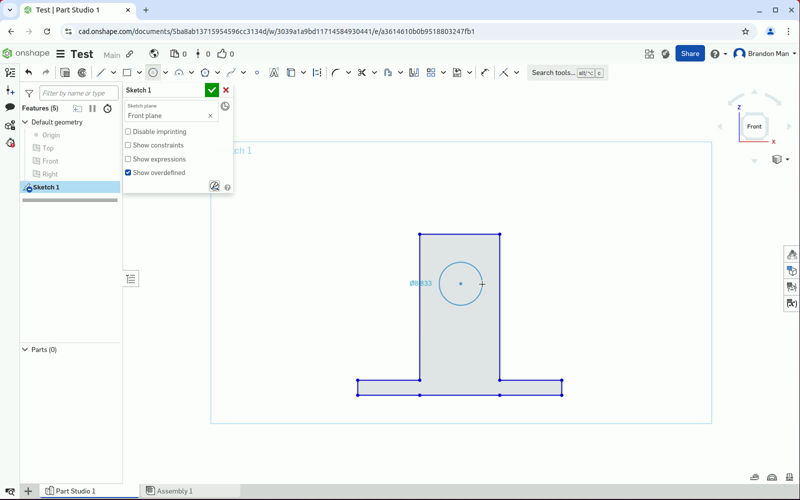
key(esc)
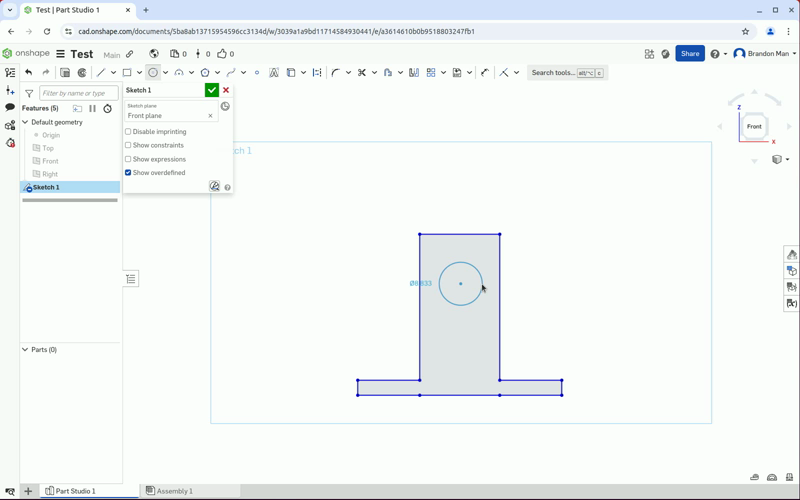
mouse_move(441, 340)
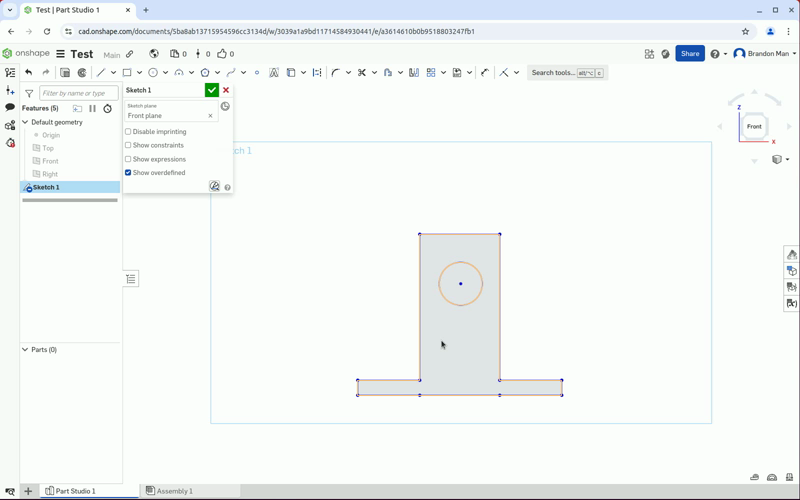
click(441, 340)
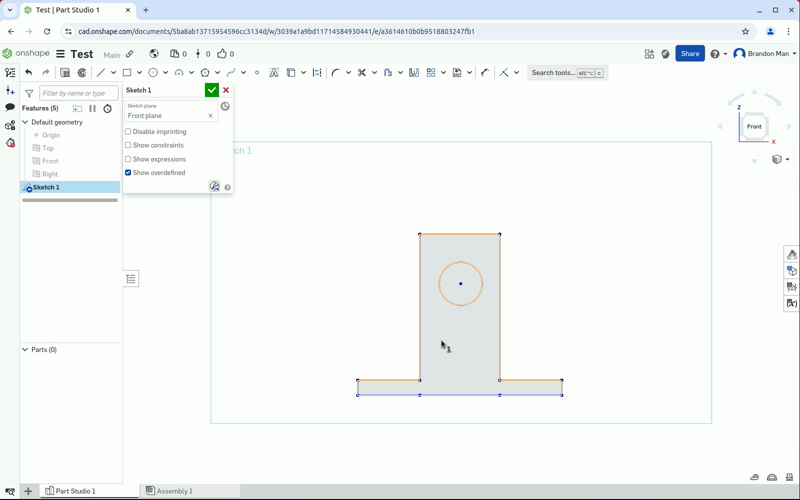
mouse_move(73, 352)
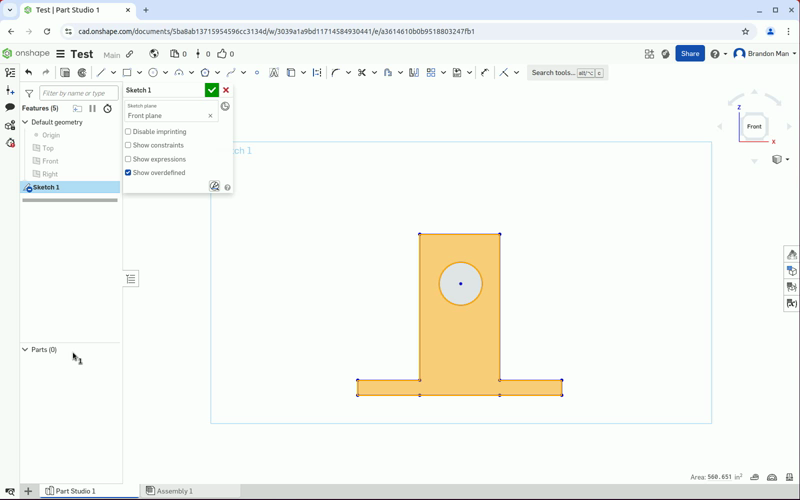
key(shift+y)
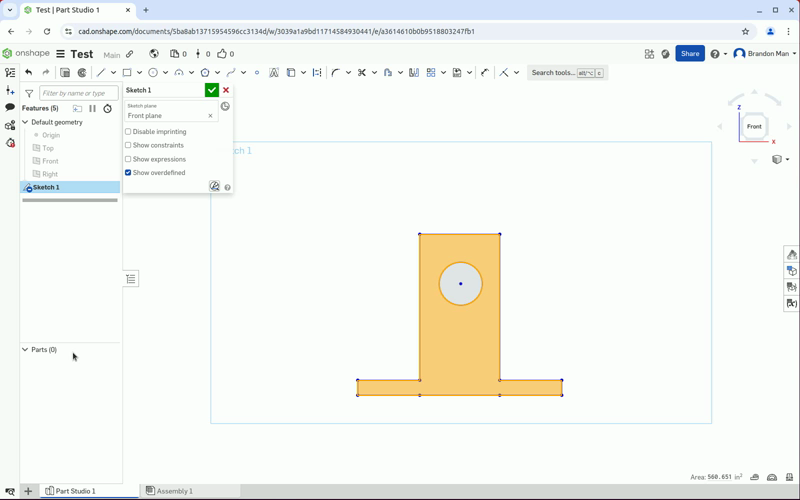
key(shift+e)
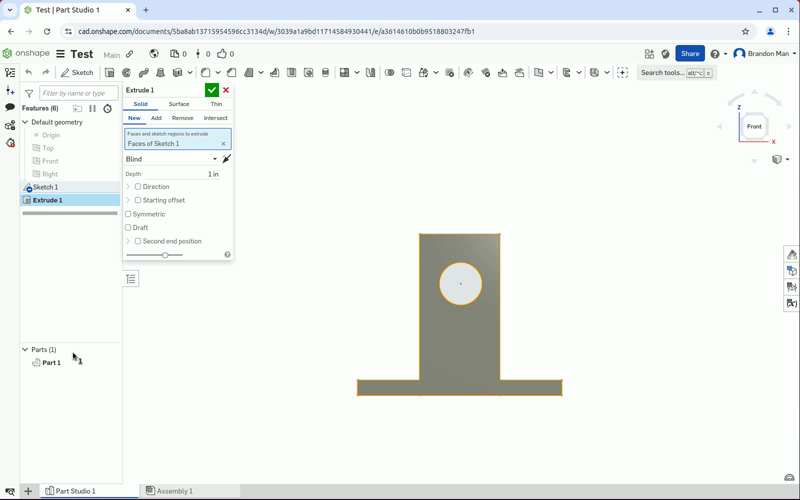
mouse_move(143, 106)
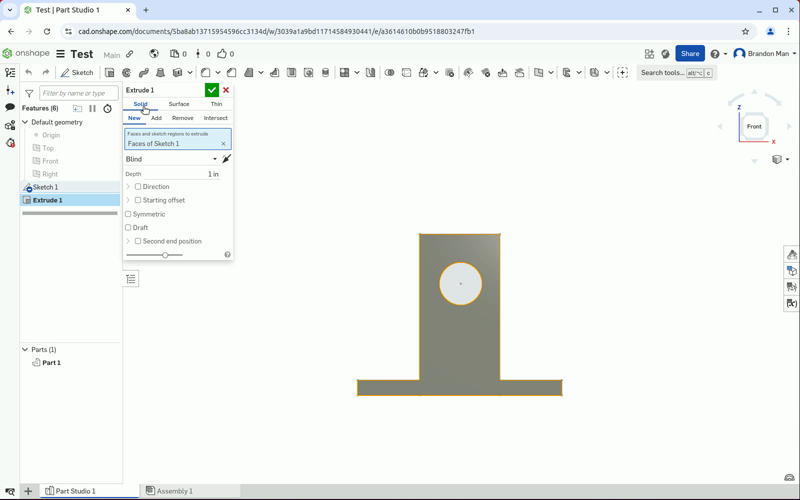
click(143, 106)
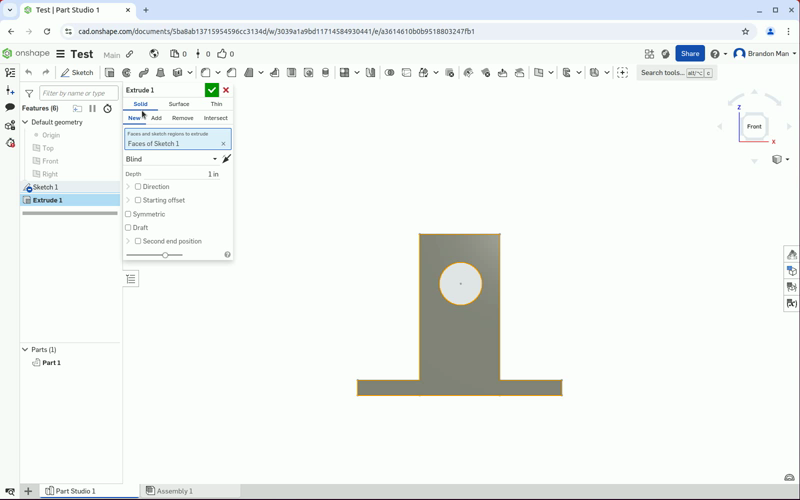
mouse_move(137, 120)
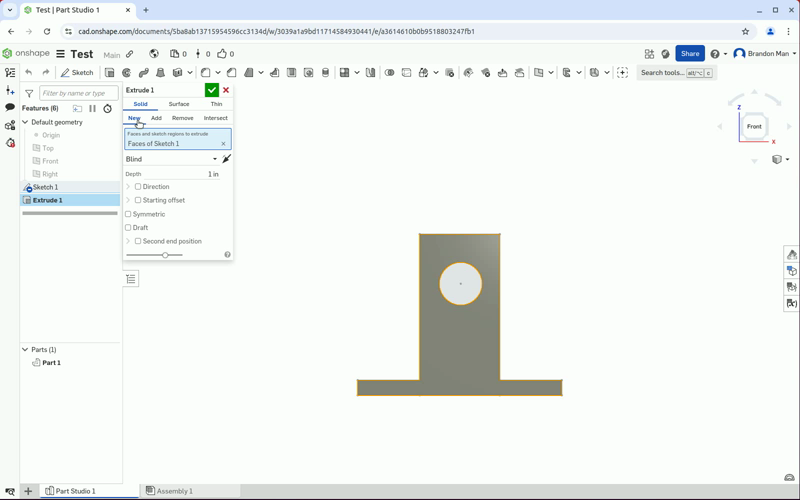
click(137, 120)
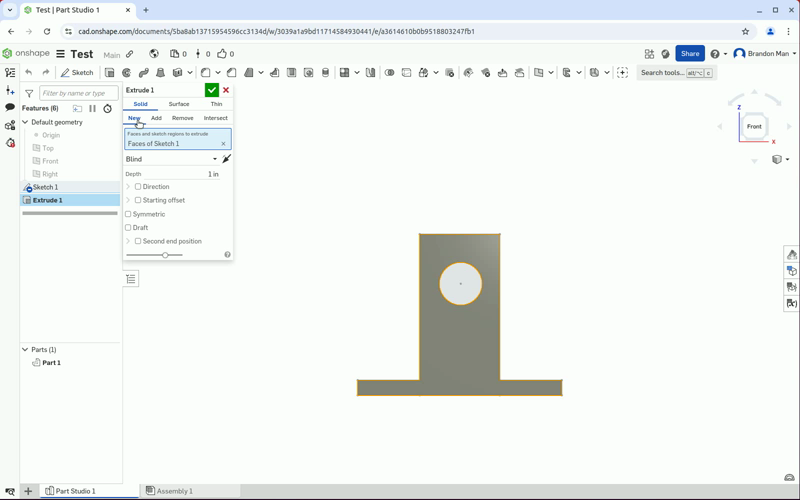
key(tab, 4)
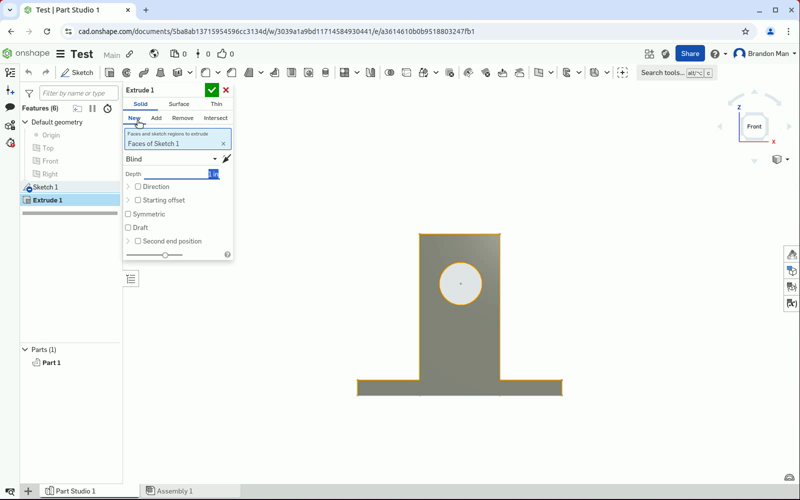
text(12.998)
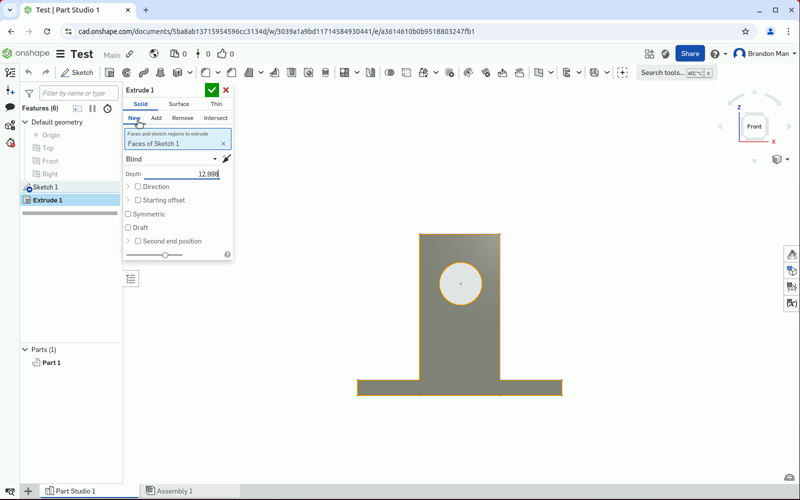
key(enter)
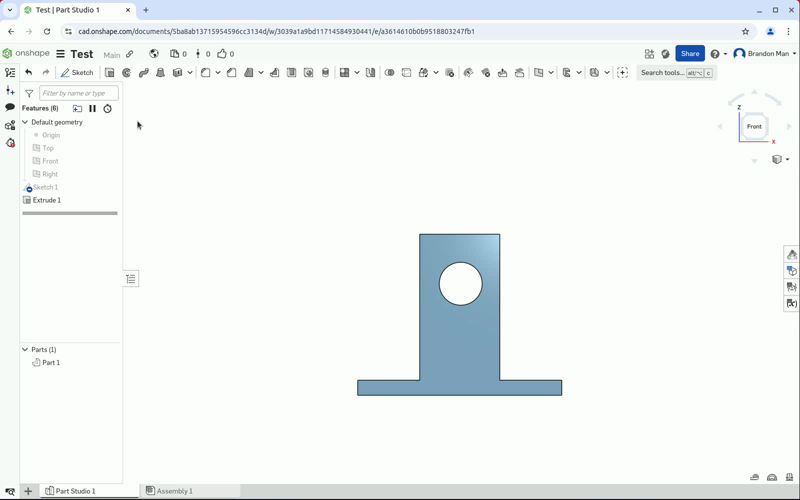
key(shift+h)
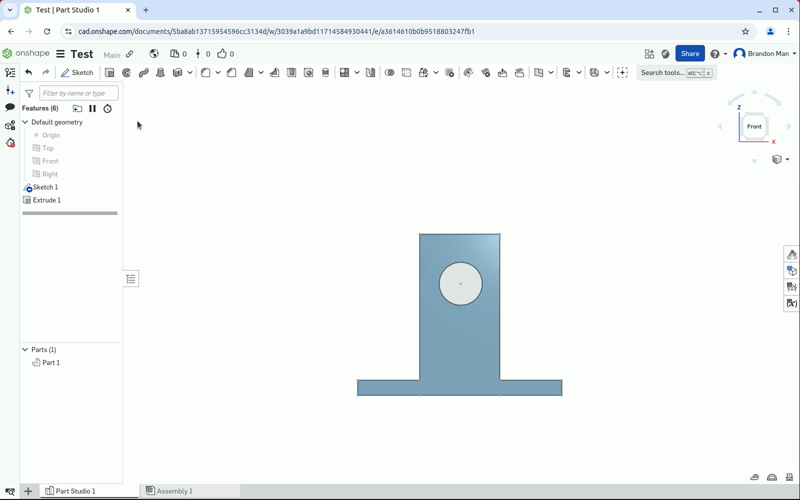
key(shift+h)
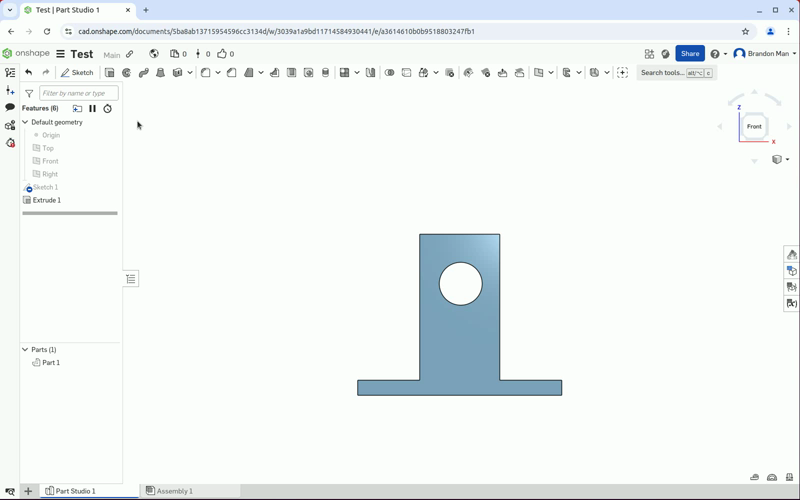
mouse_move(73, 189)
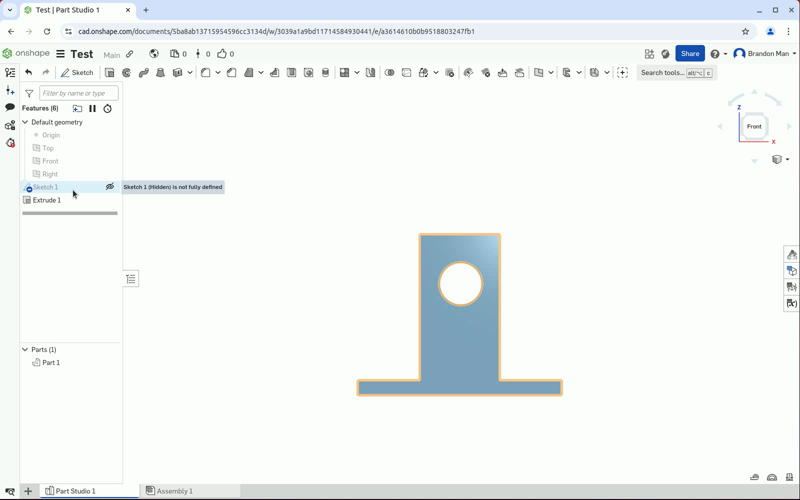
click(73, 189)
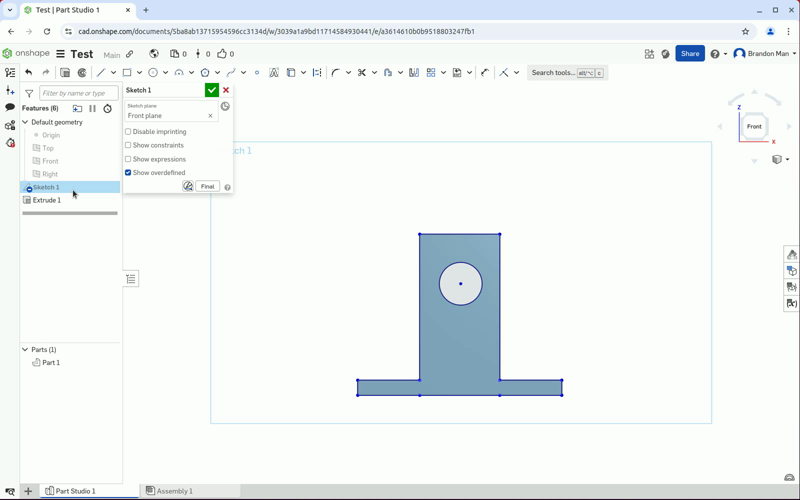
mouse_move(229, 92)
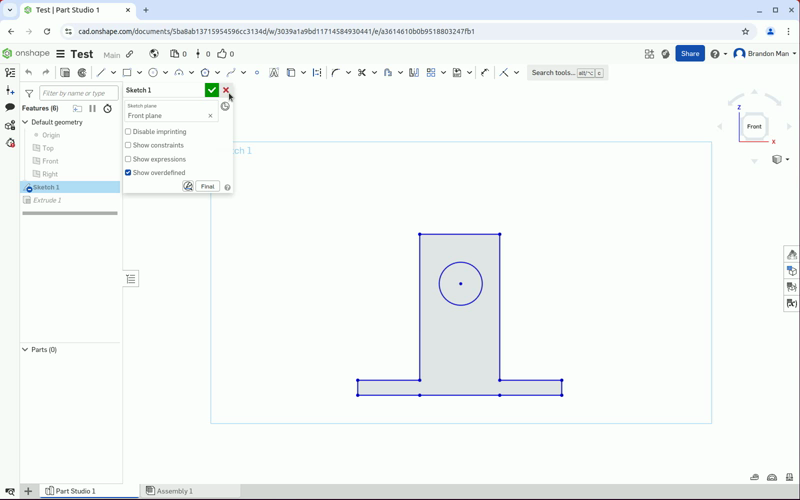
click(229, 92)
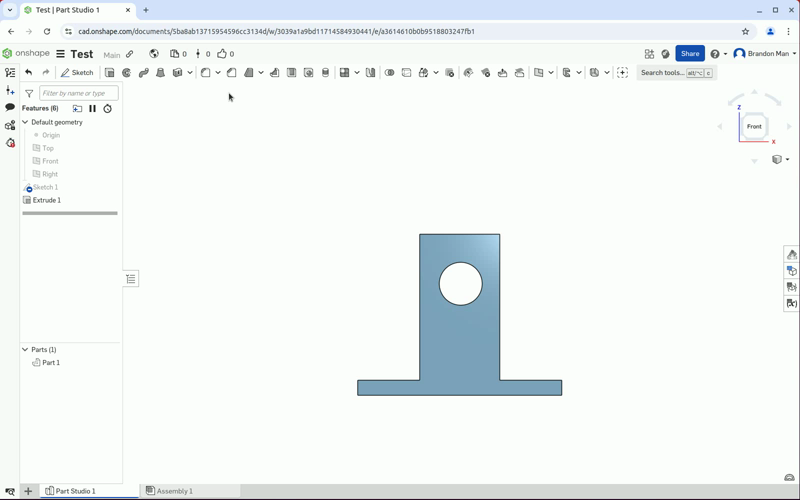
mouse_move(73, 352)
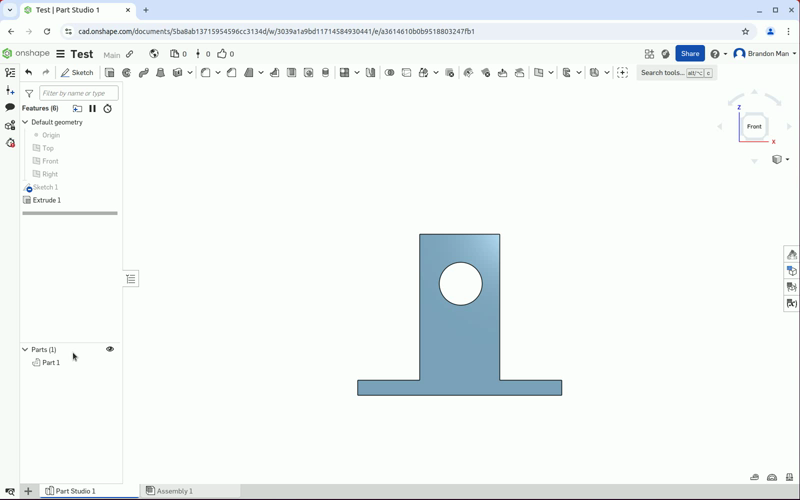
key(y)
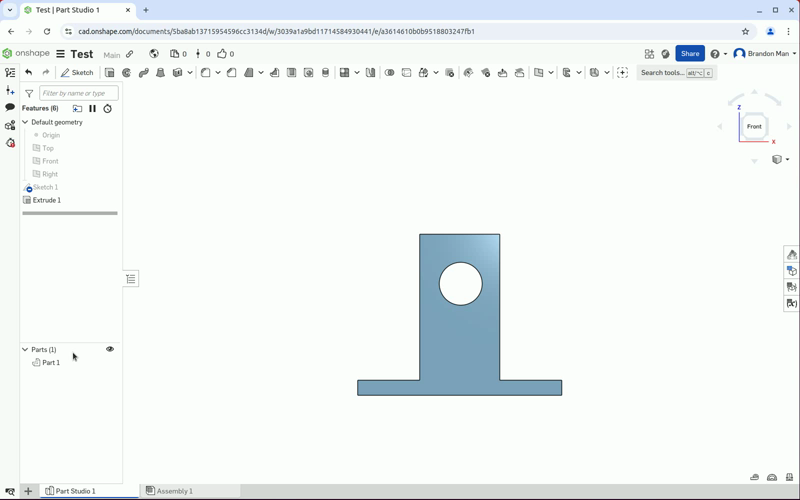
key(shift+p)
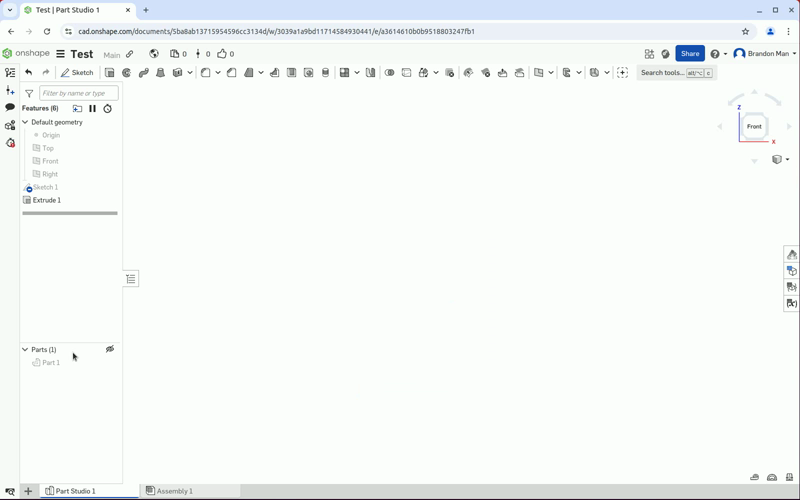
key(space)
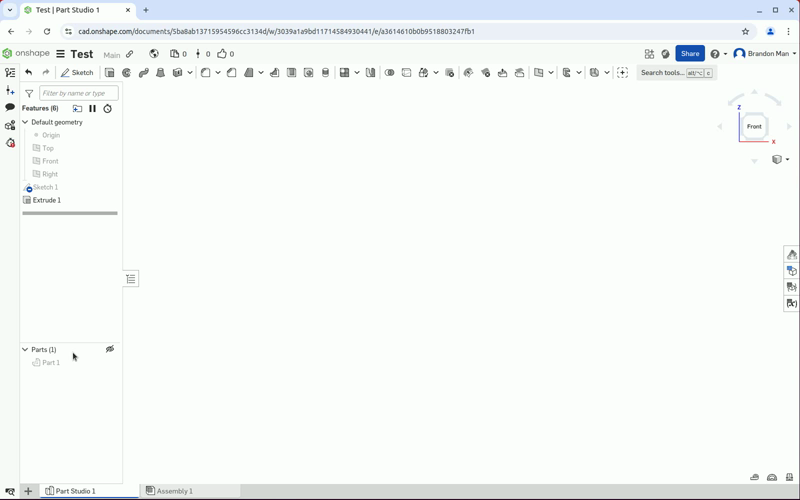
key_down(shift)
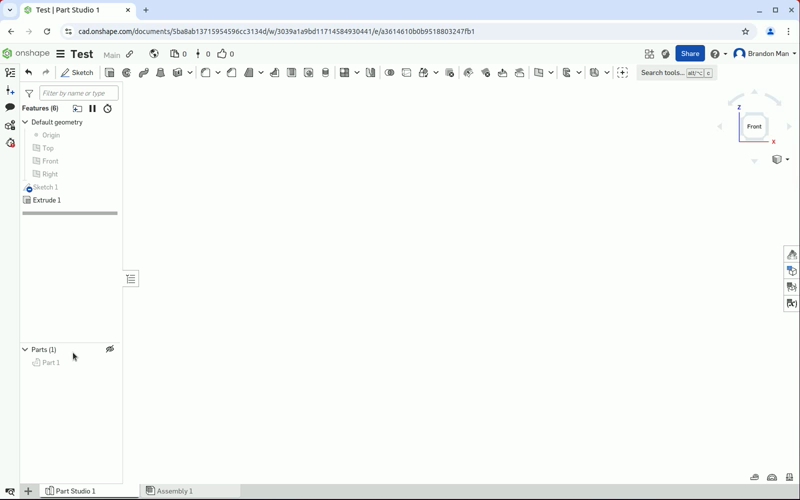
key(down)
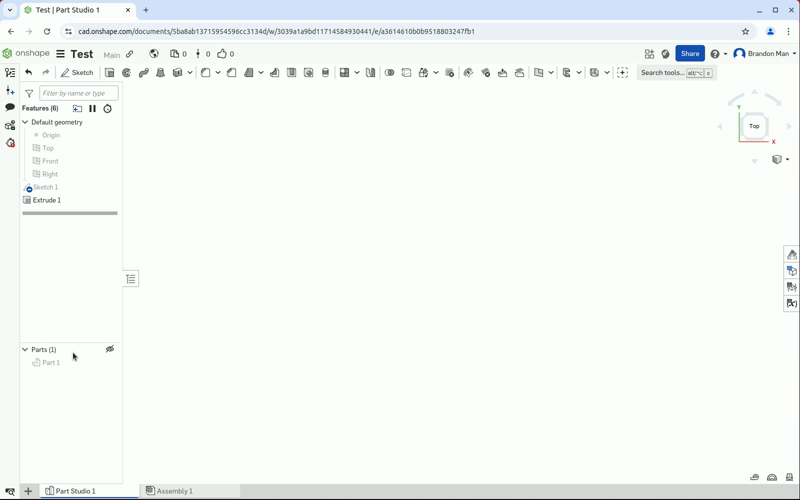
key_up(shift)
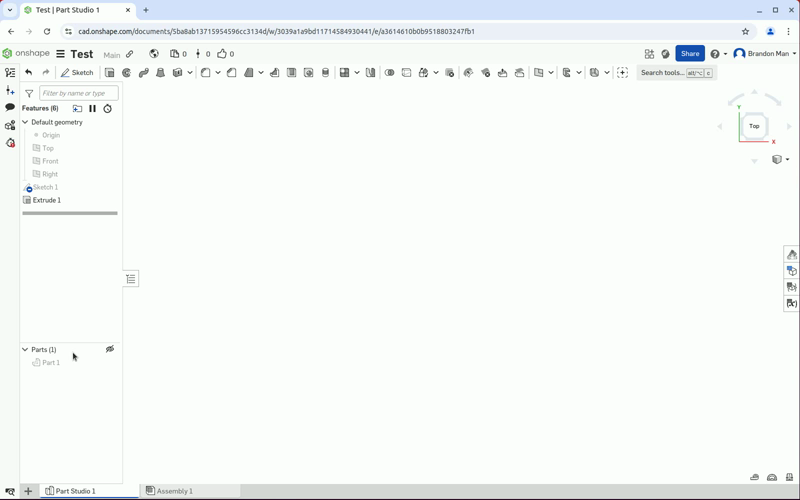
mouse_move(73, 352)
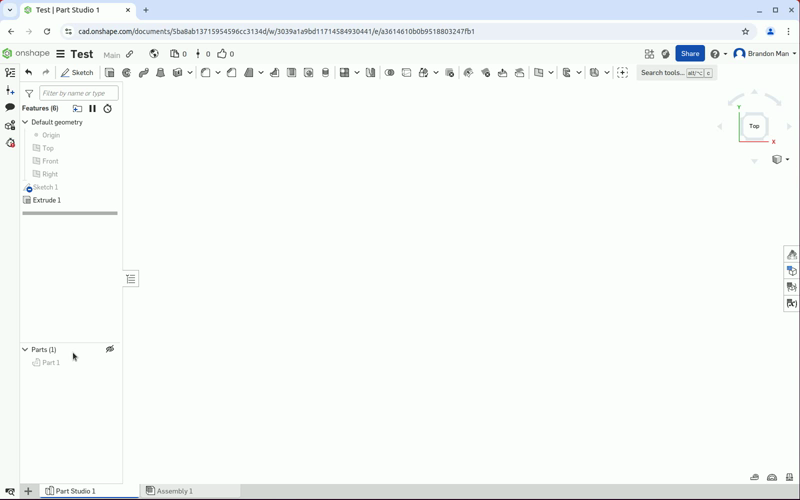
key(shift+y)
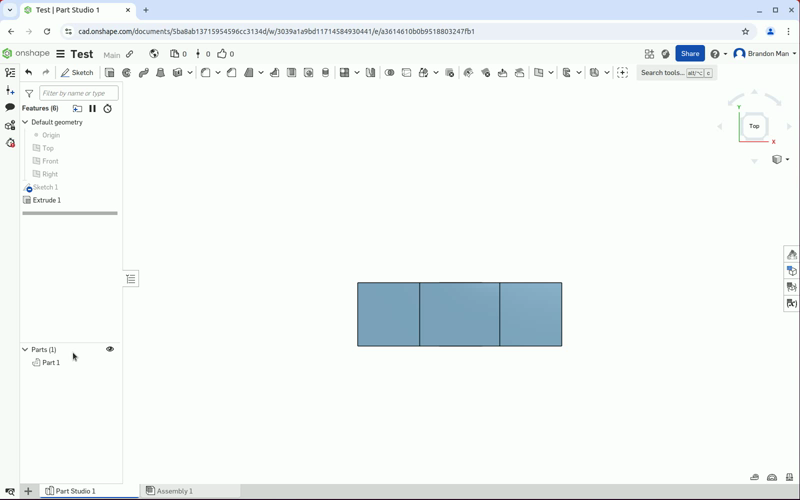
mouse_move(541, 75)
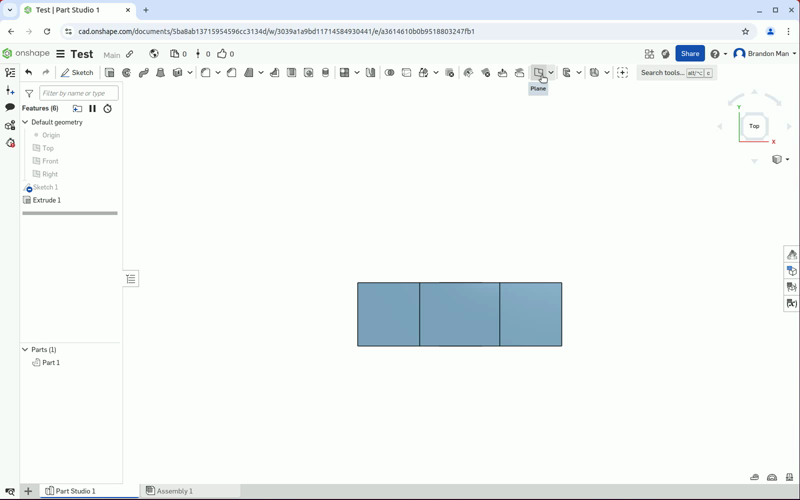
click(541, 75)
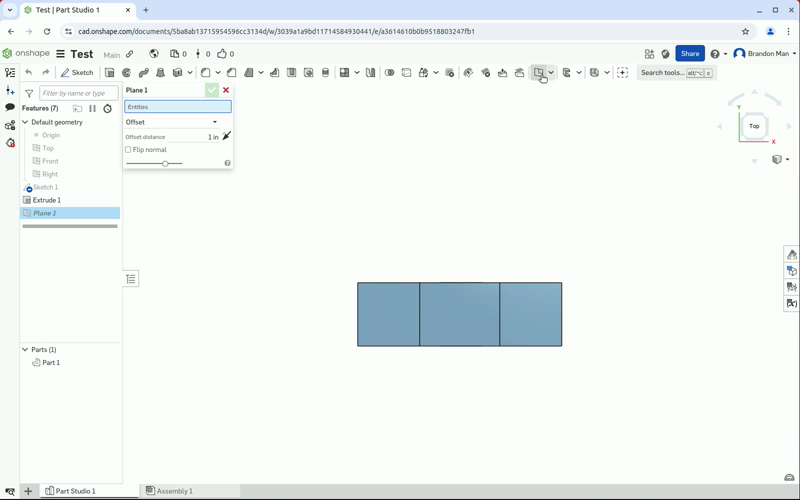
mouse_move(73, 150)
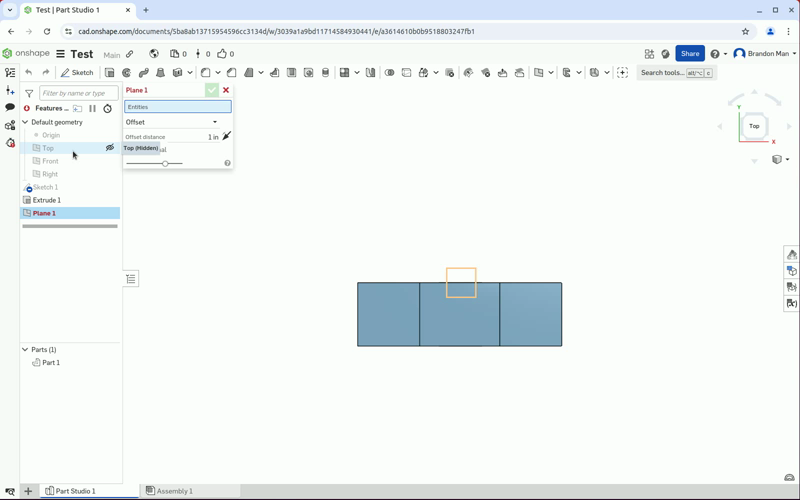
click(73, 150)
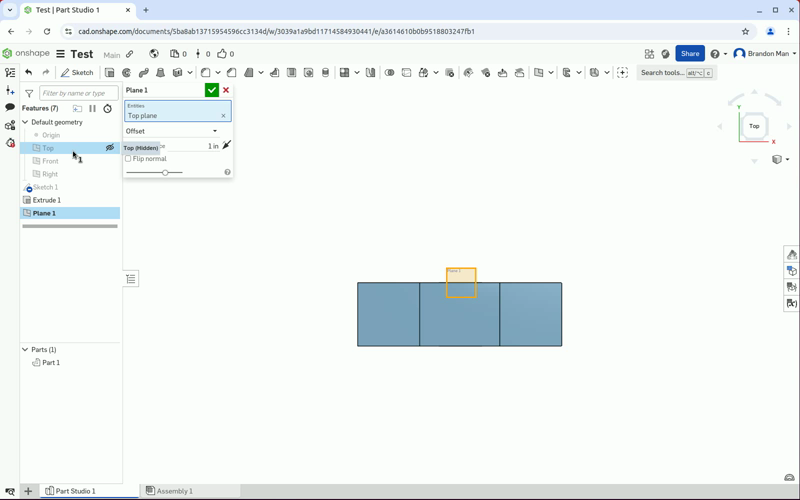
key(tab, 2)
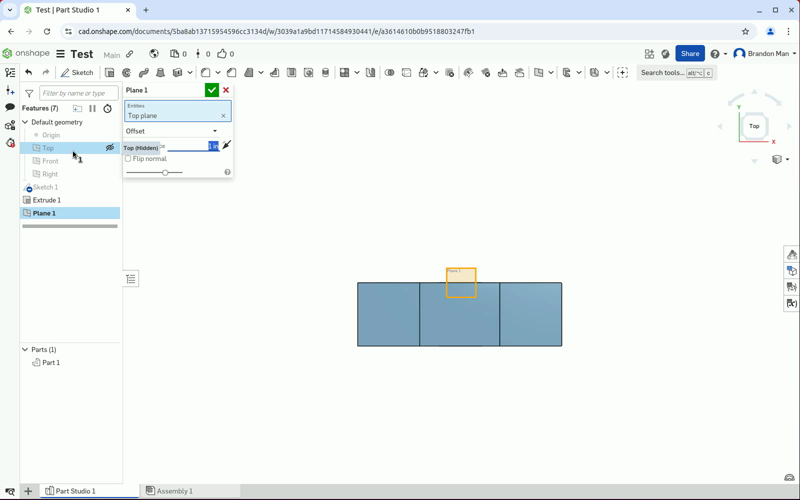
text(19.966)
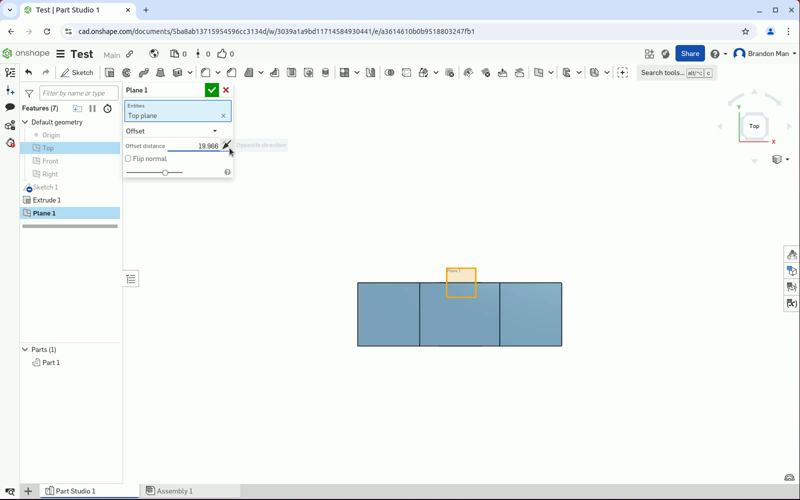
mouse_move(229, 147)
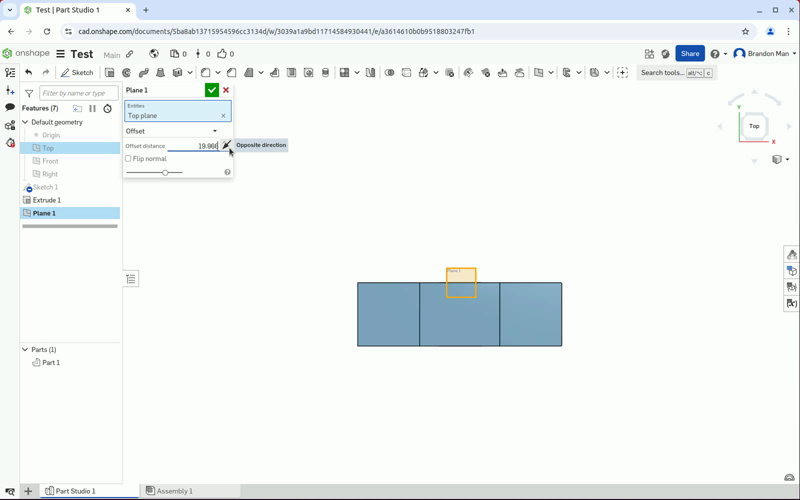
click(229, 147)
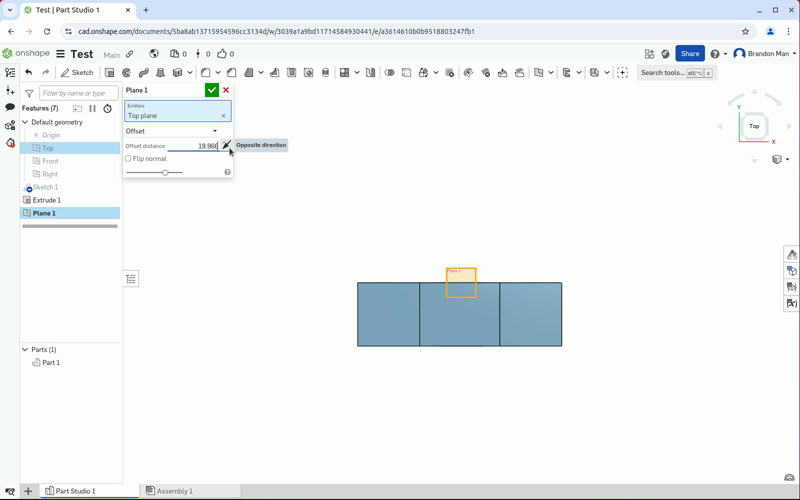
key(enter, 2)
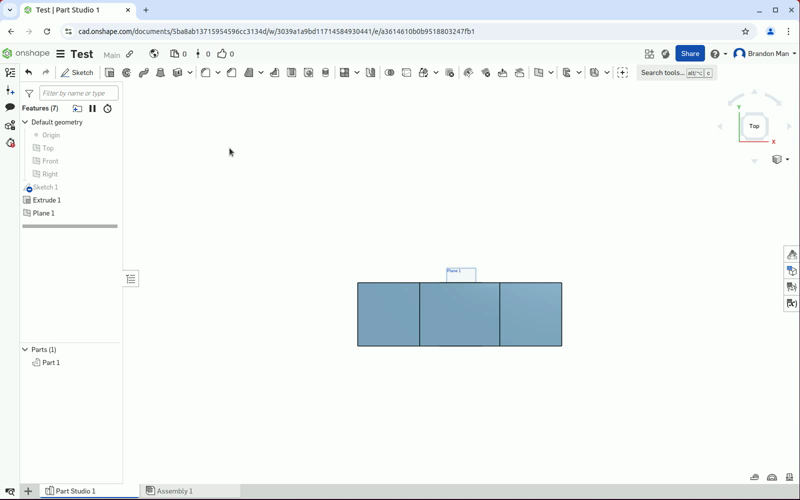
key(shift+s)
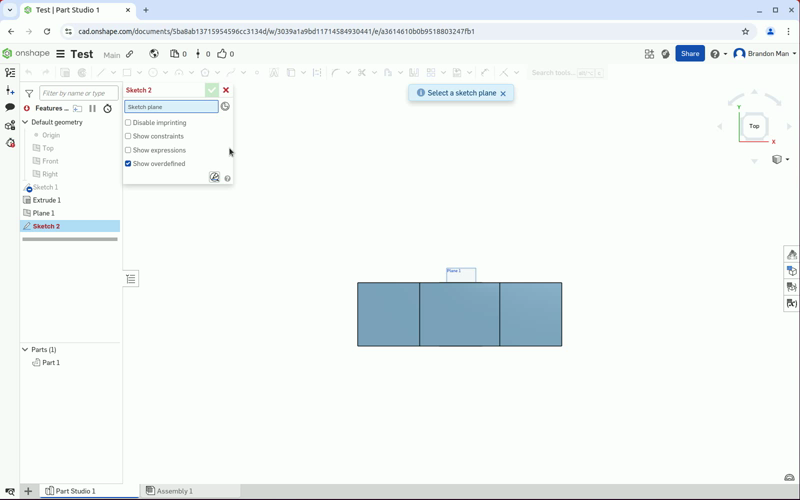
mouse_move(73, 215)
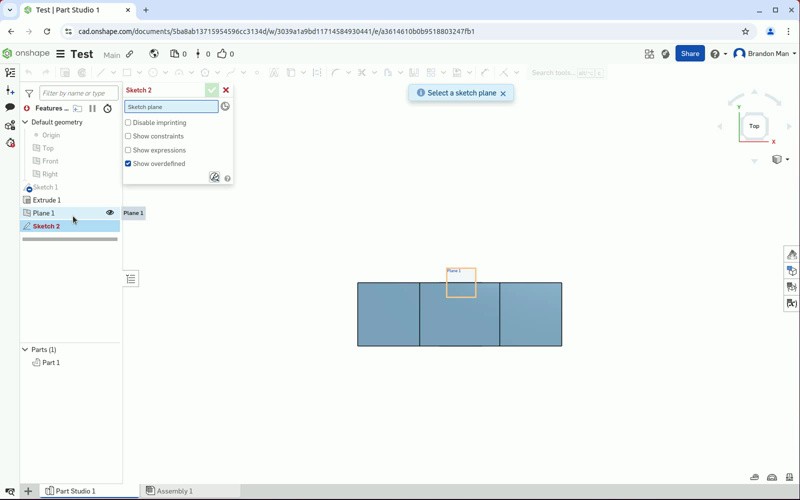
click(73, 215)
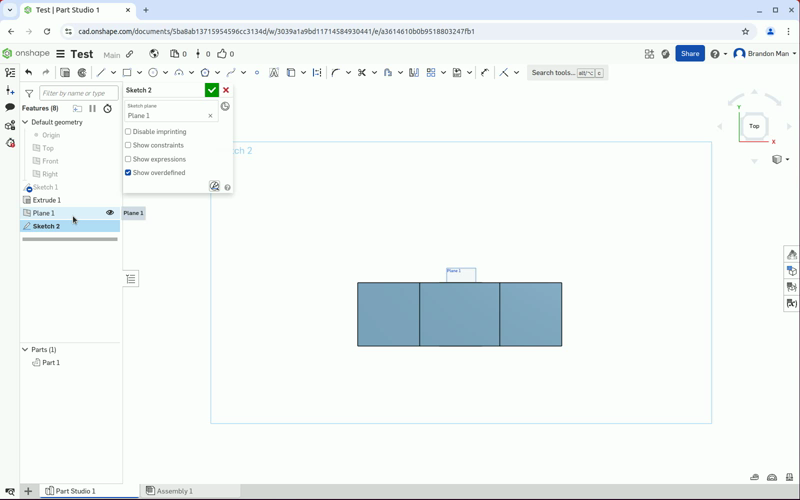
mouse_move(73, 352)
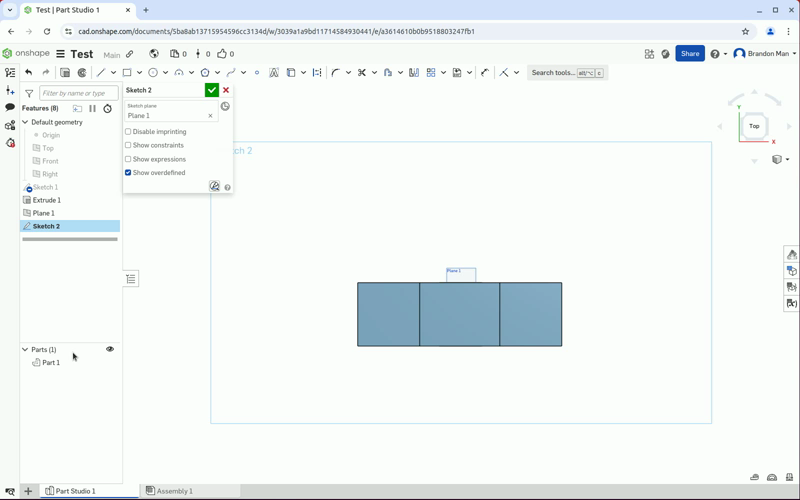
key(y)
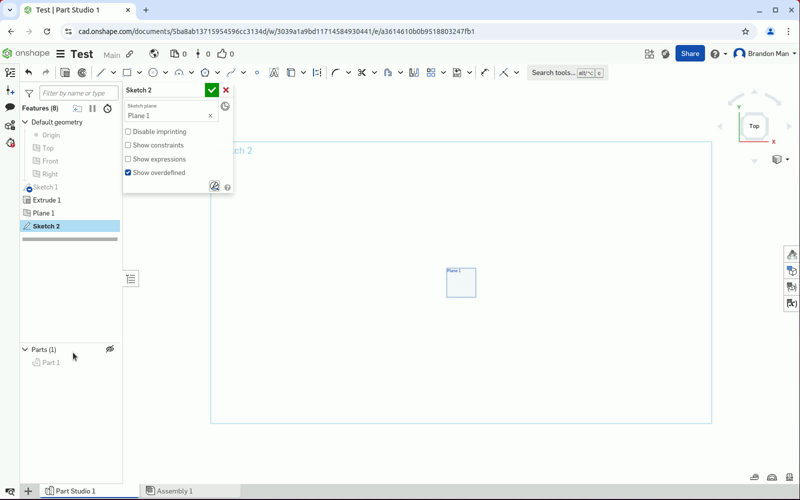
key(c)
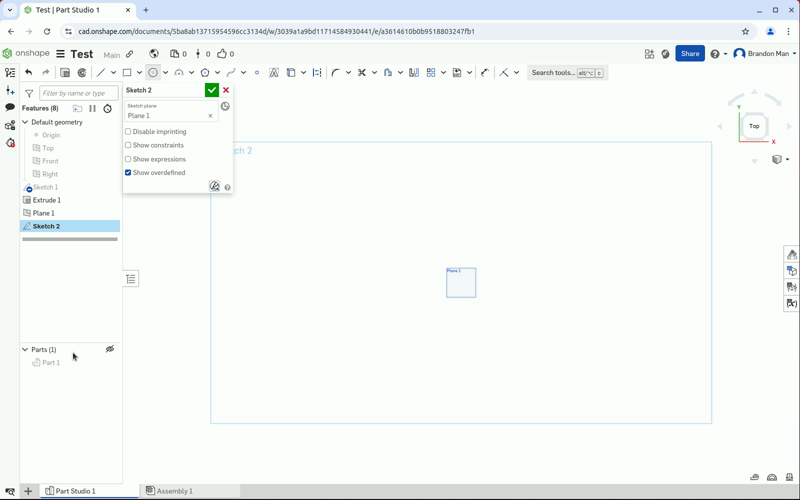
key_down(shift)
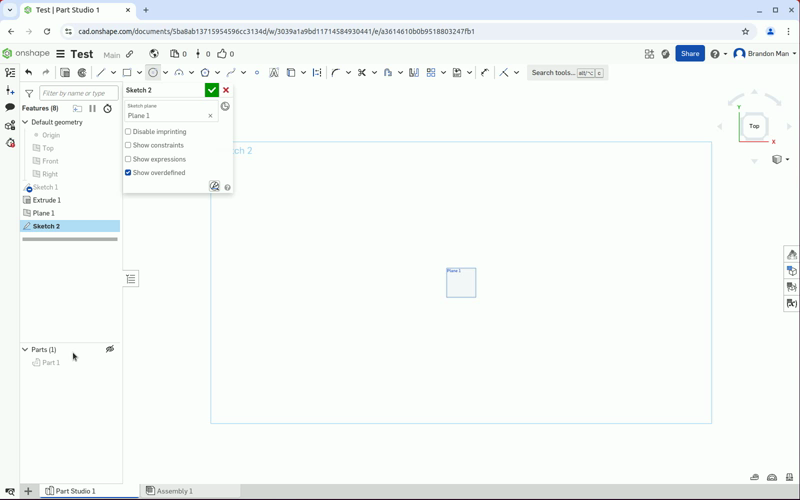
mouse_move(388, 314)
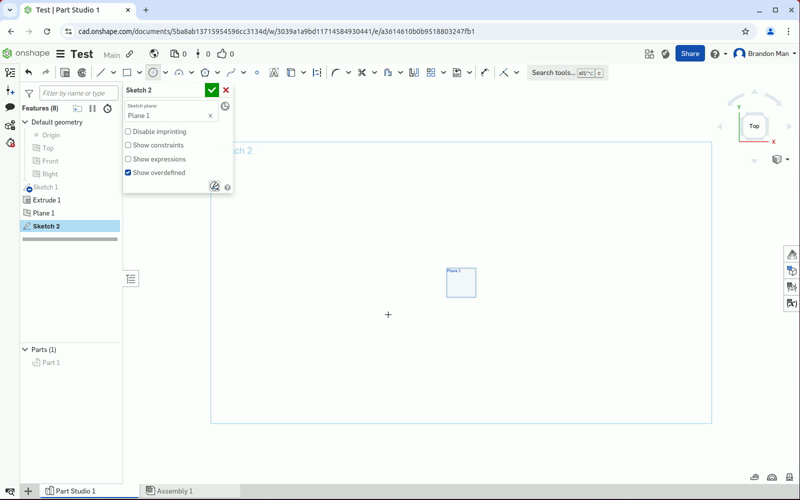
click(388, 314)
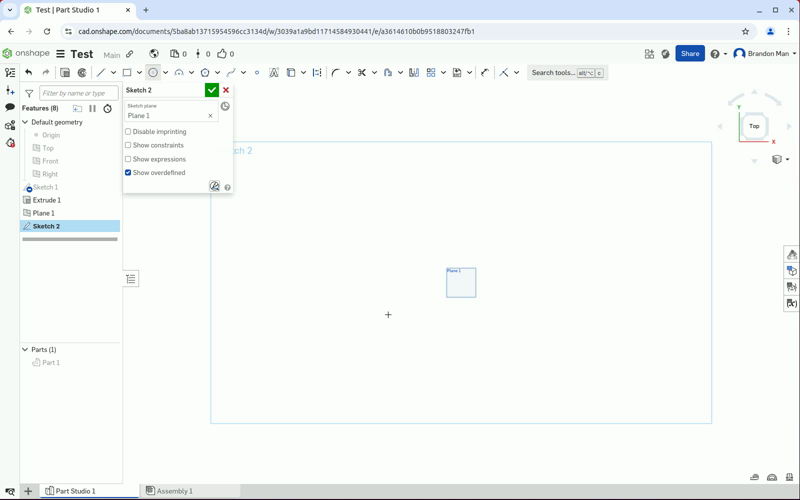
key_up(shift)
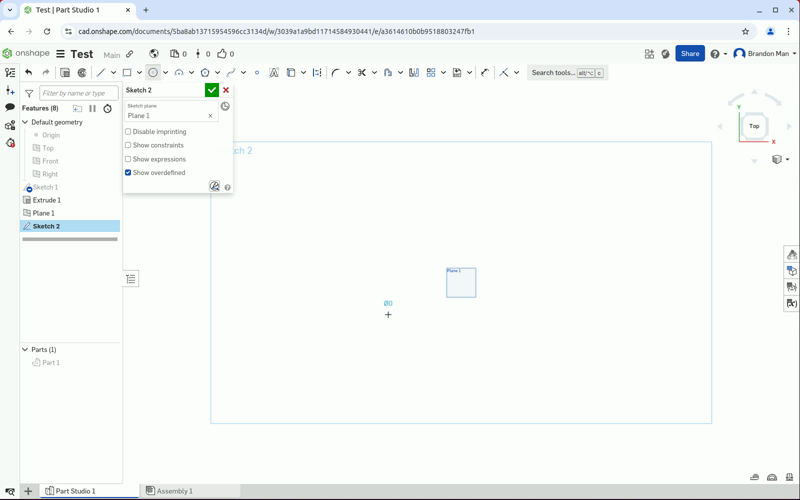
mouse_move(400, 314)
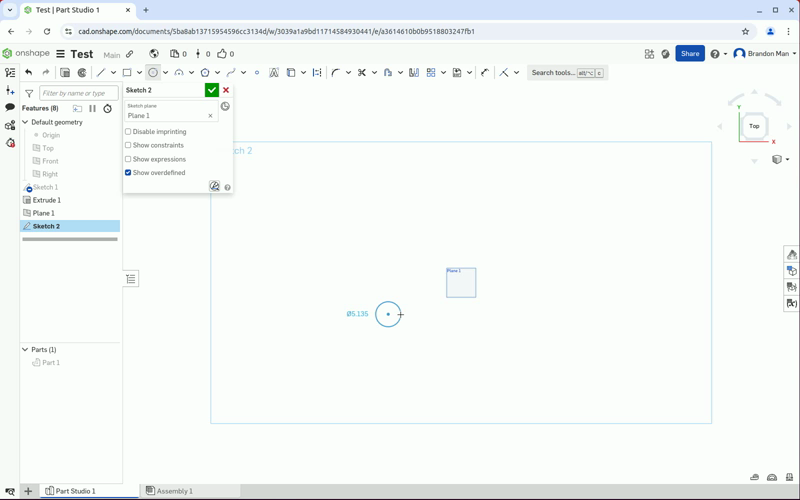
click(400, 314)
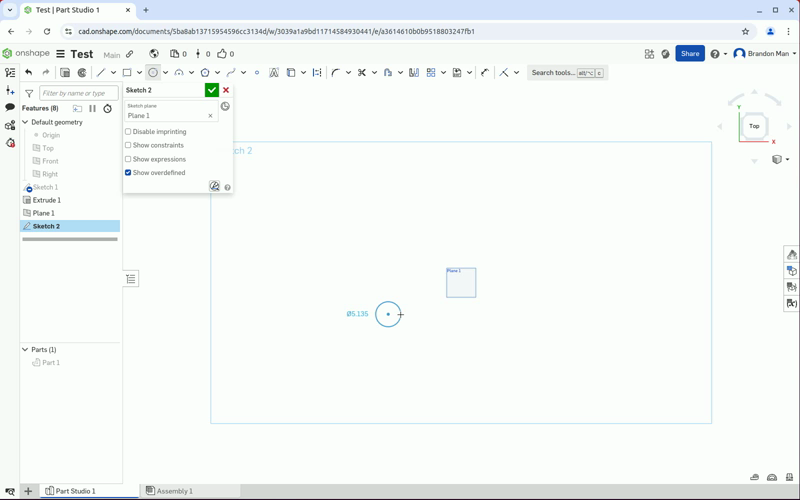
key(esc)
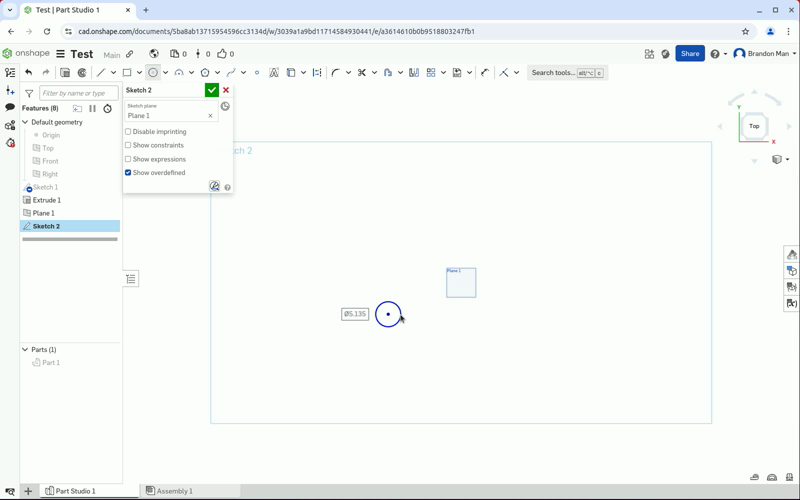
mouse_move(396, 308)
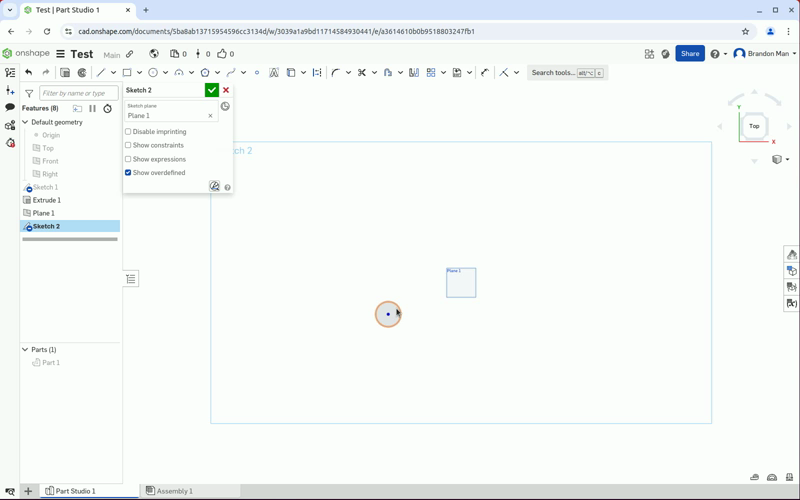
scroll(6)
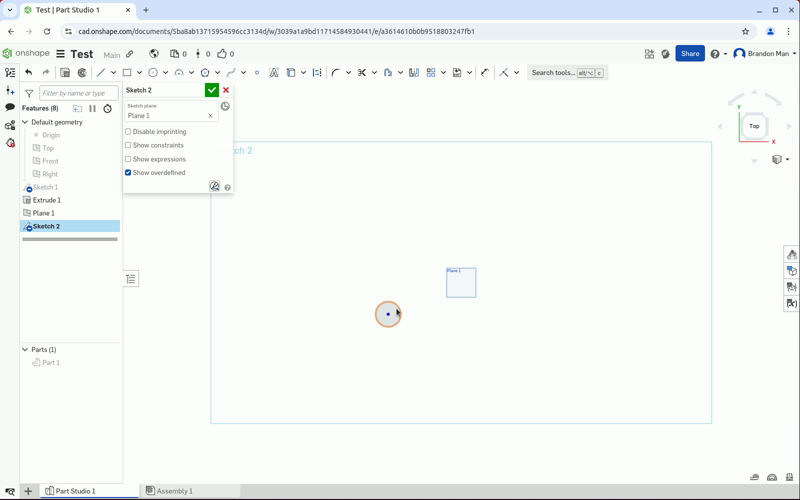
scroll(6)
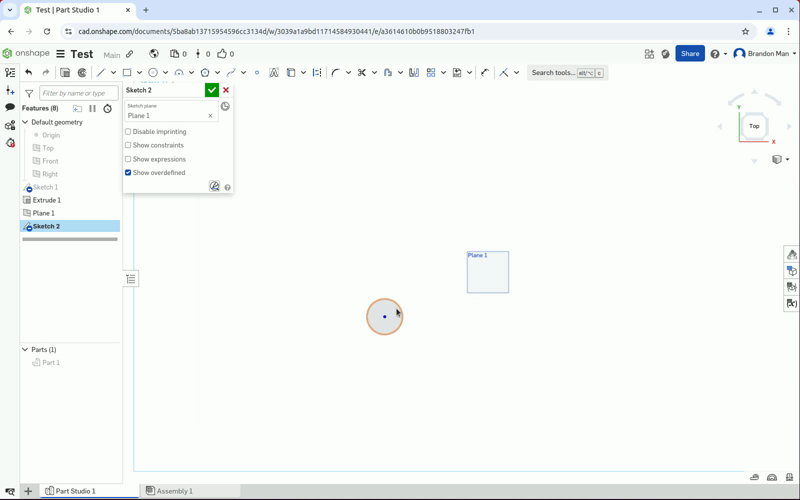
scroll(6)
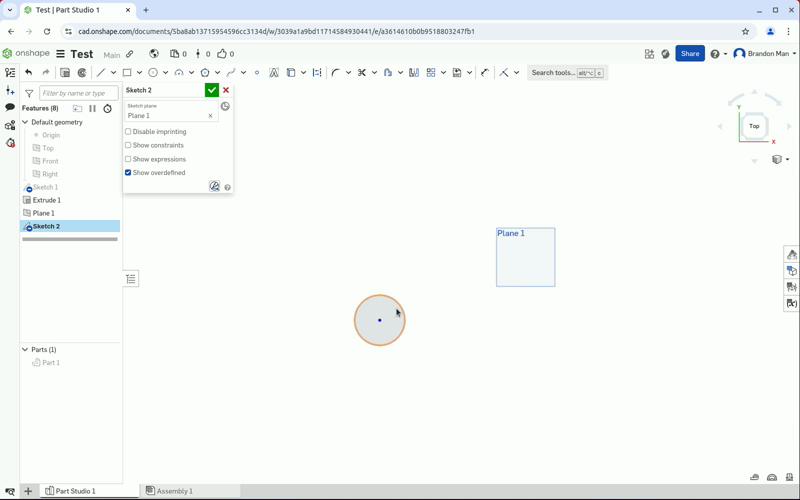
scroll(6)
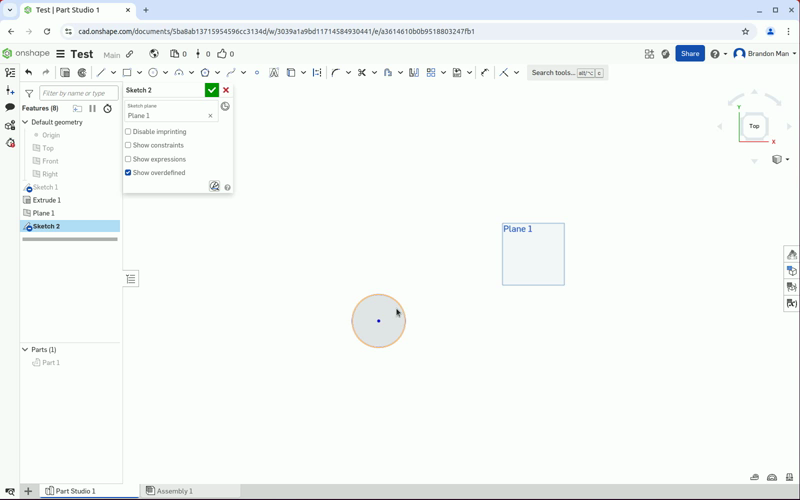
scroll(6)
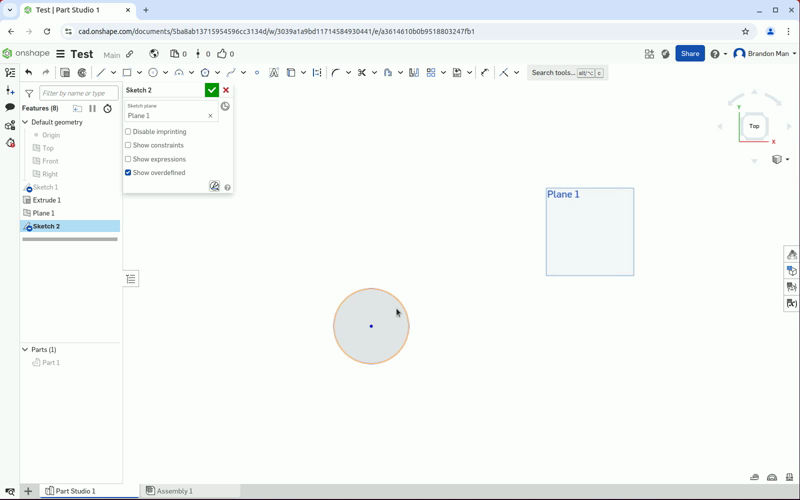
scroll(6)
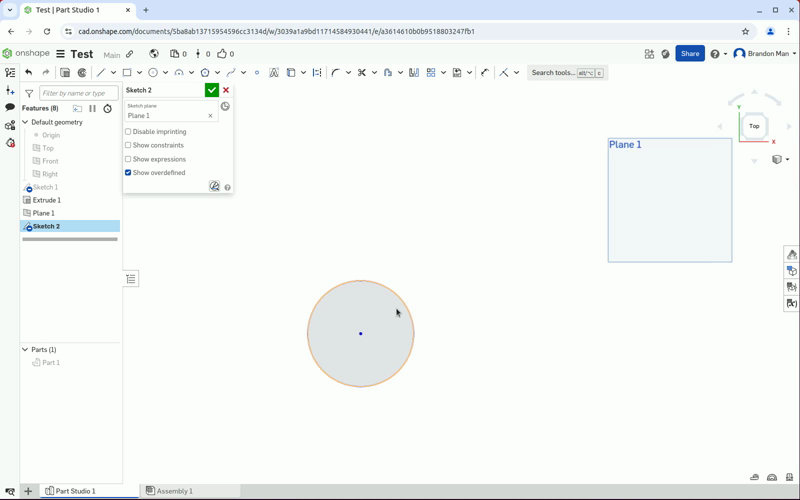
scroll(6)
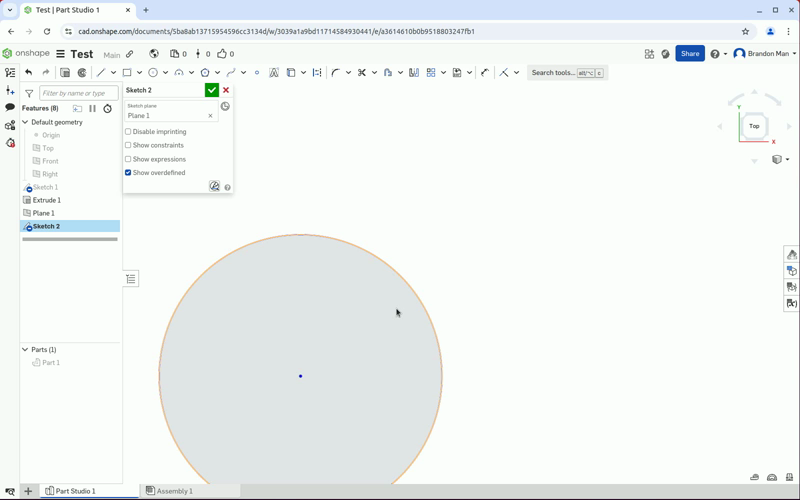
click(396, 308)
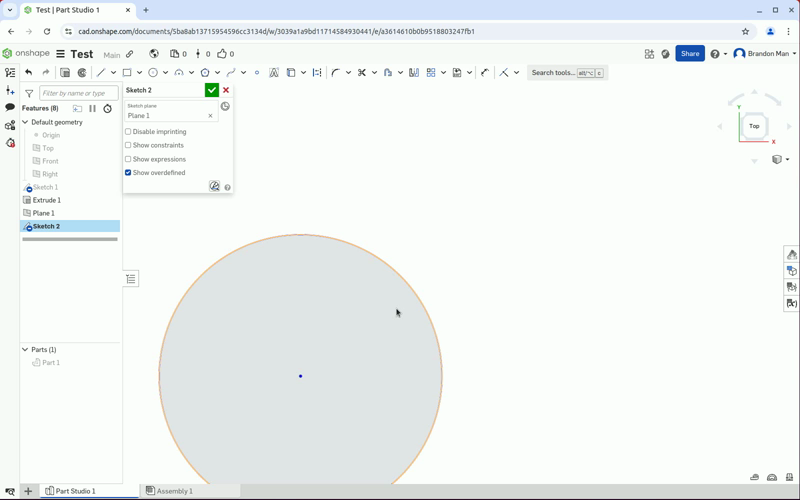
scroll(-6)
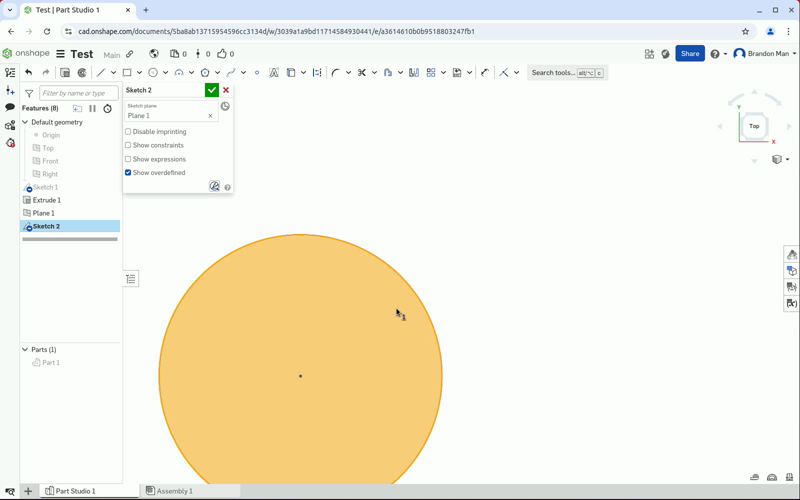
scroll(-6)
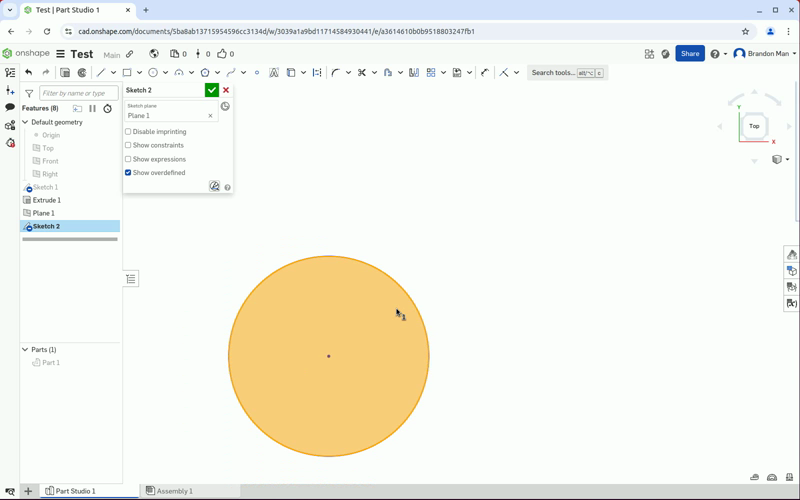
scroll(-6)
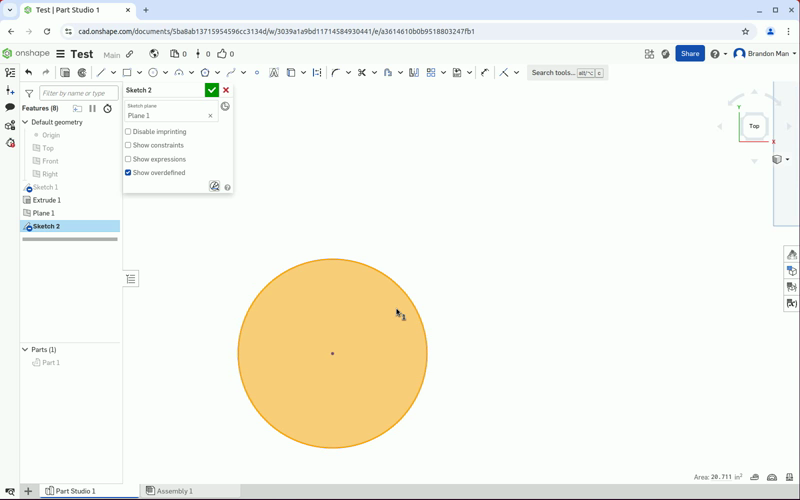
scroll(-6)
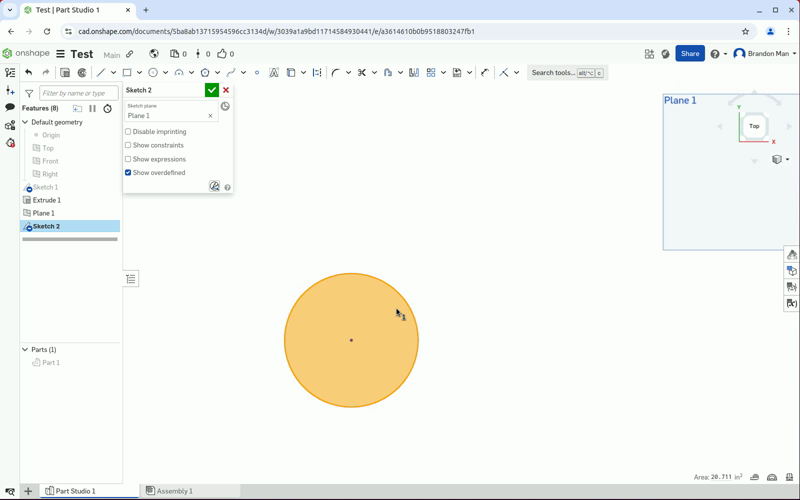
scroll(-6)
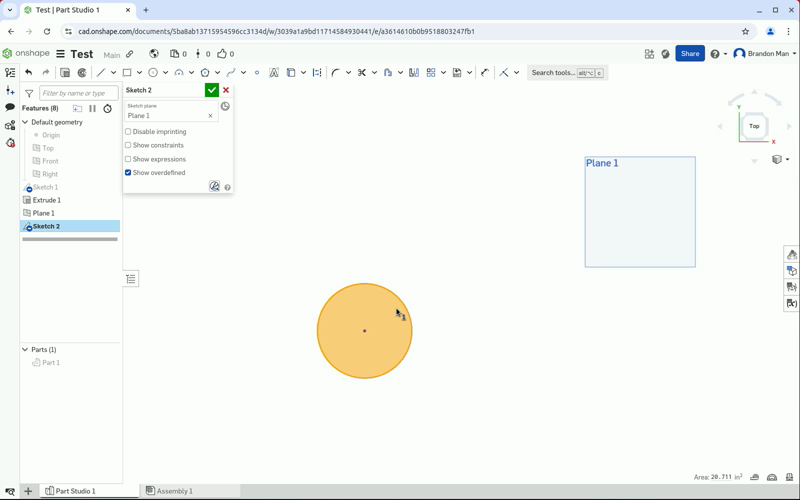
scroll(-6)
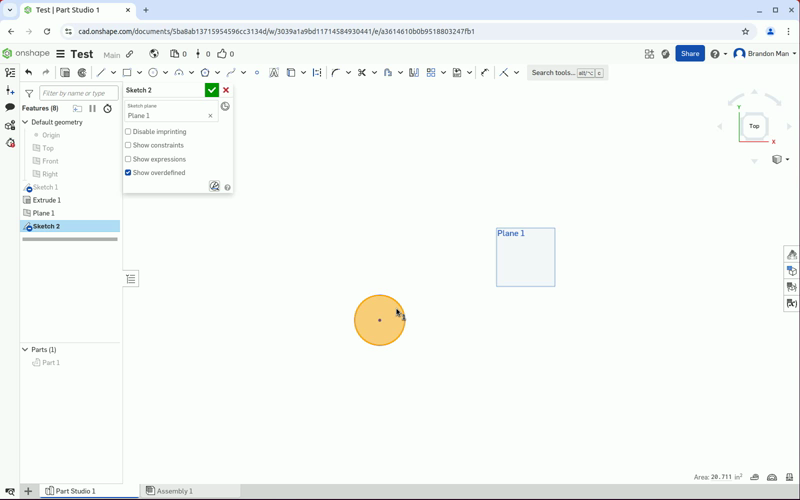
scroll(-6)
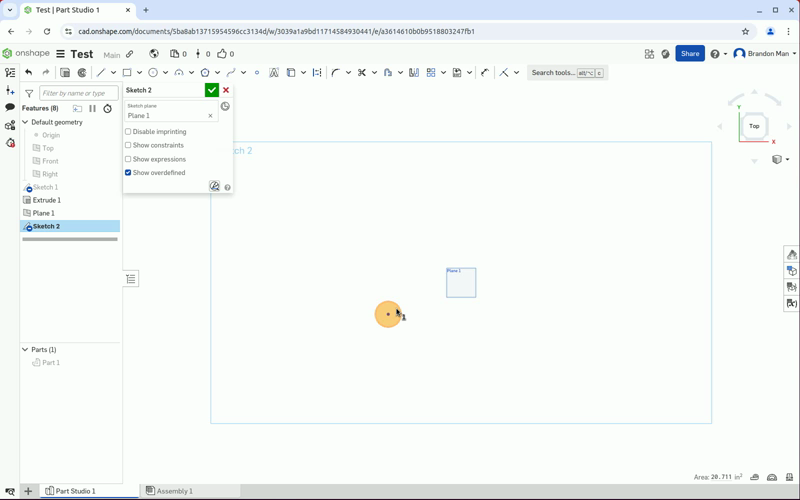
mouse_move(73, 352)
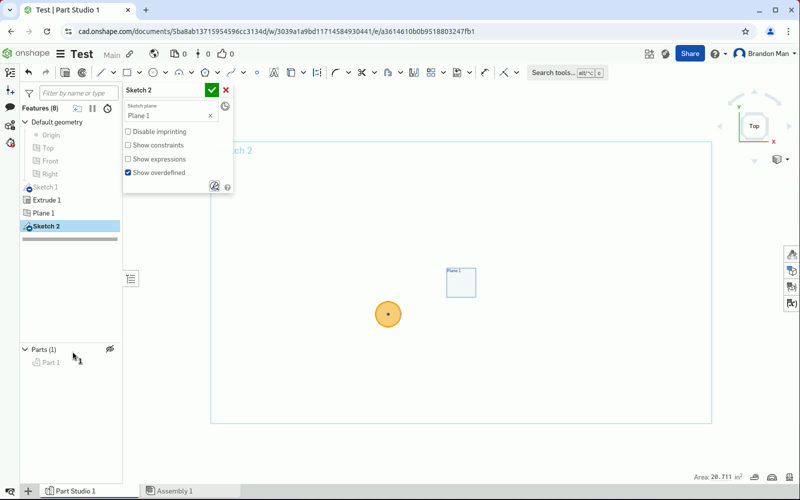
key(shift+y)
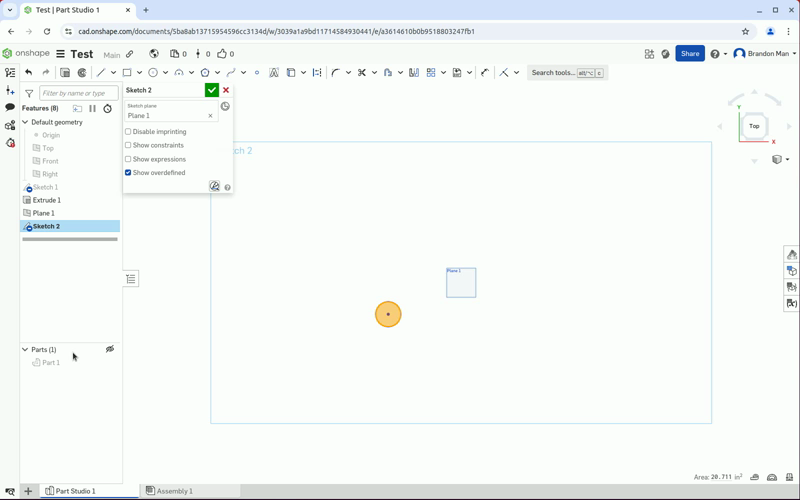
key(shift+e)
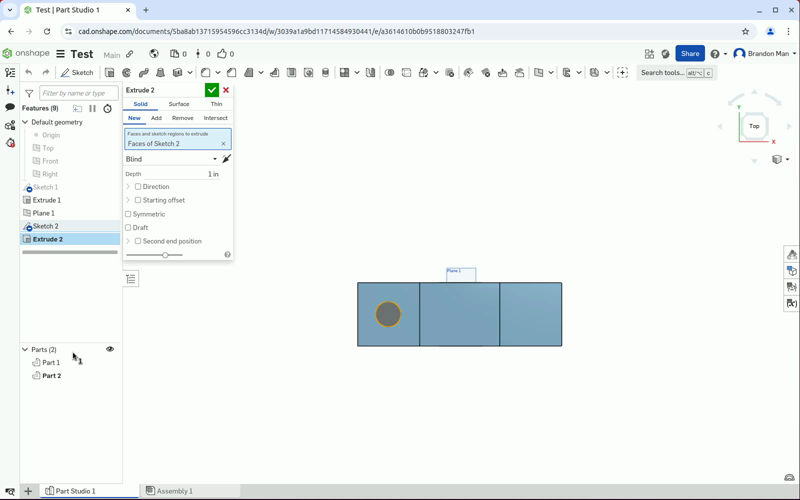
mouse_move(143, 106)
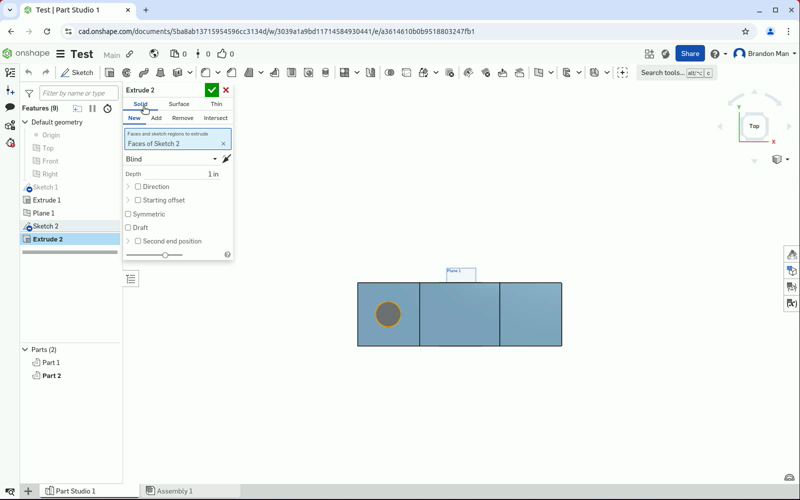
click(143, 106)
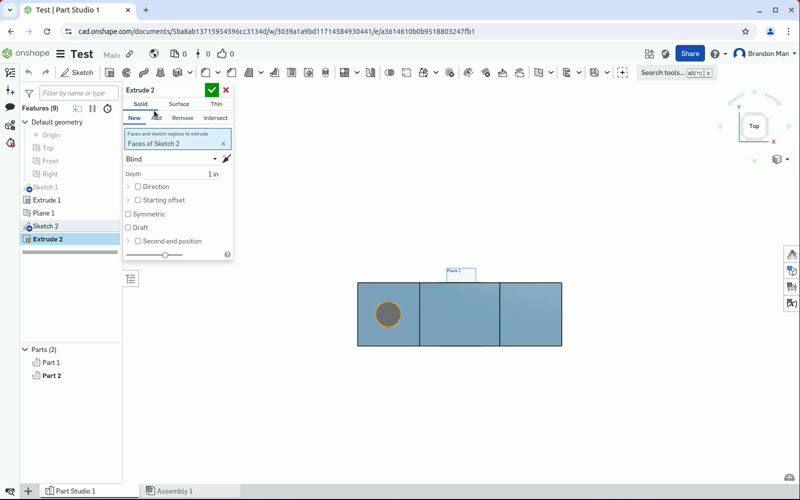
mouse_move(186, 120)
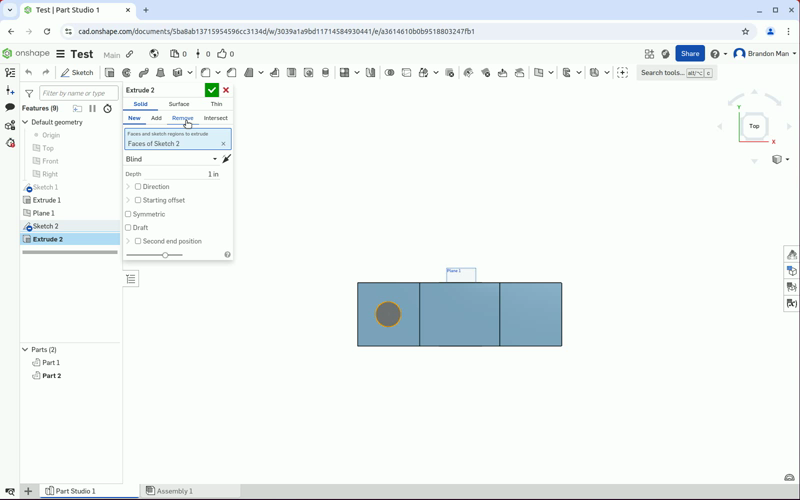
click(186, 120)
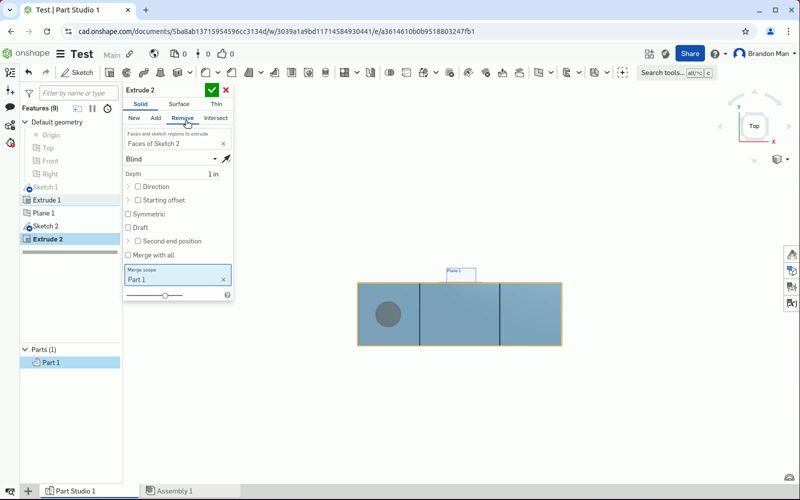
key(tab, 4)
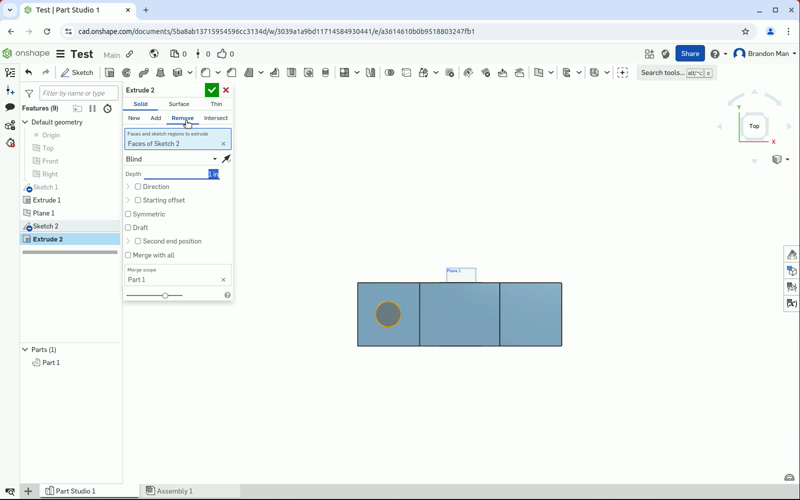
text(25.034)
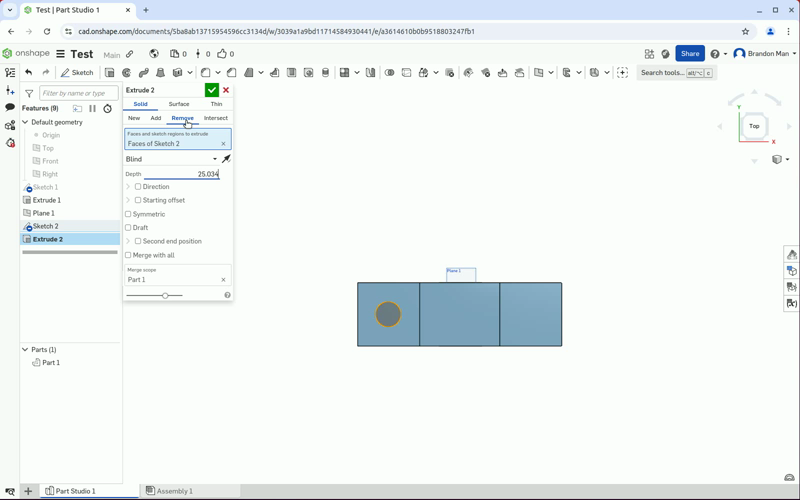
key(tab, 6)
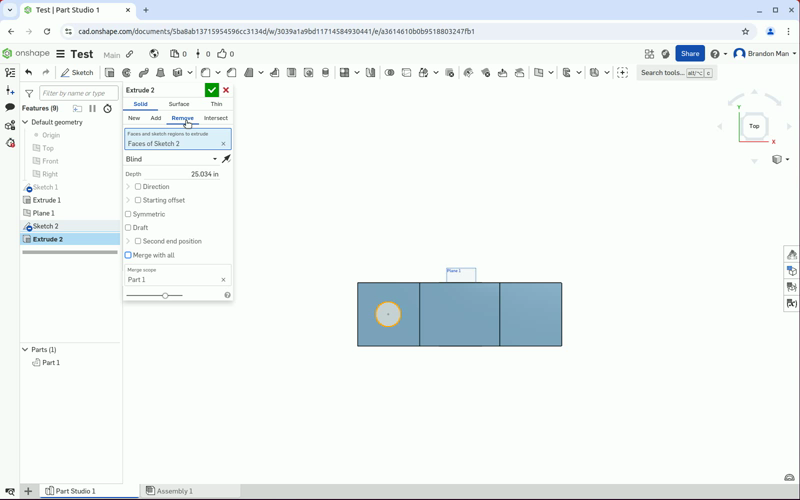
key(space)
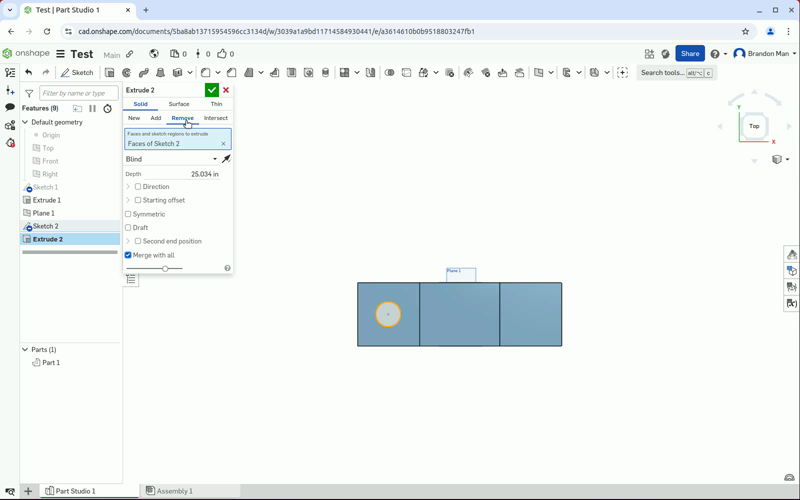
key(enter)
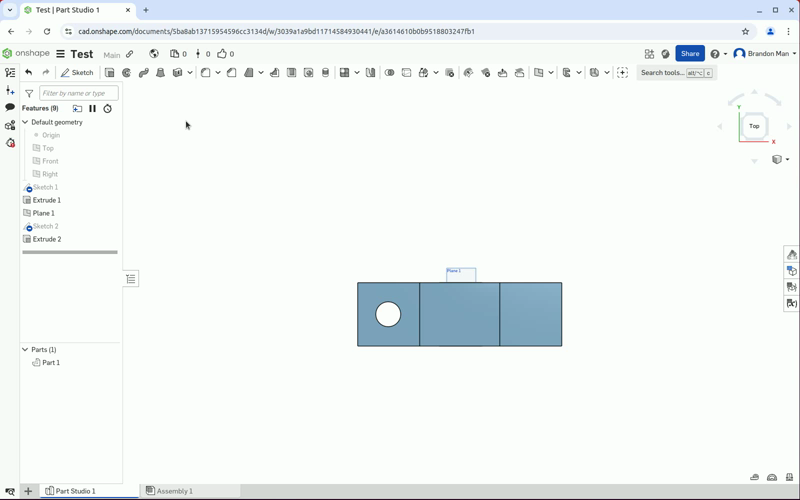
key(shift+h)
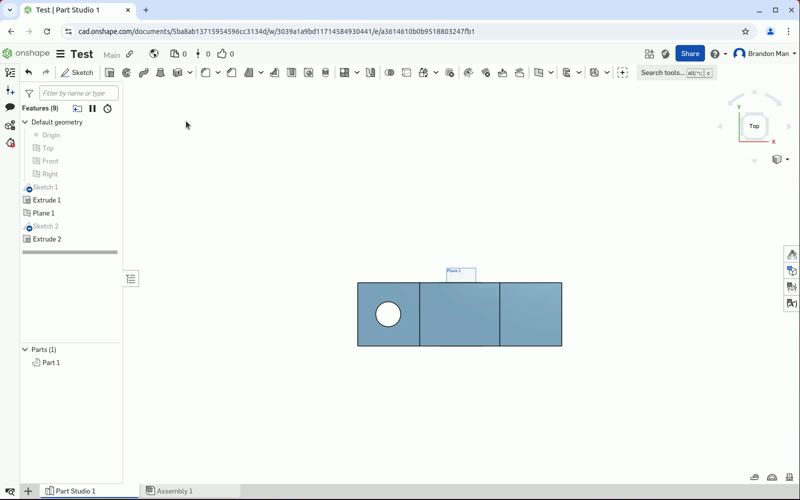
key(shift+h)
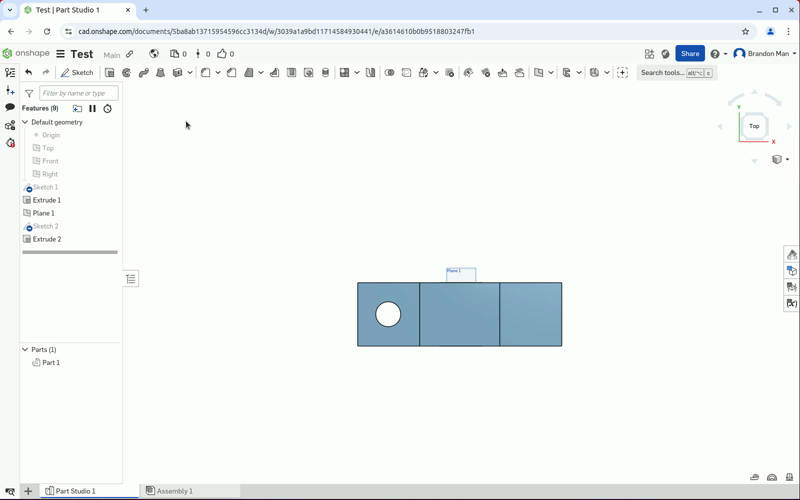
mouse_move(73, 189)
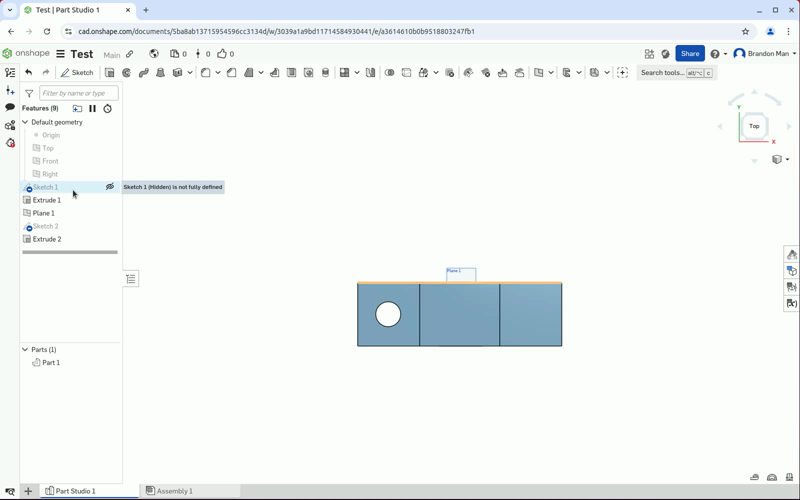
click(73, 189)
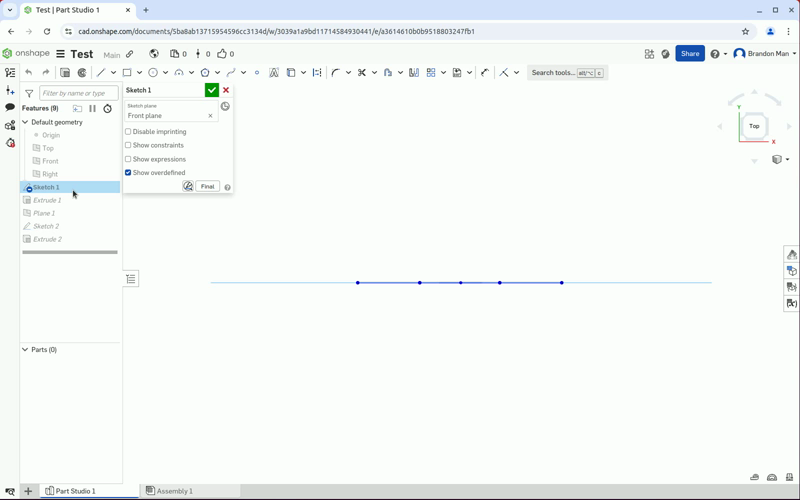
mouse_move(229, 92)
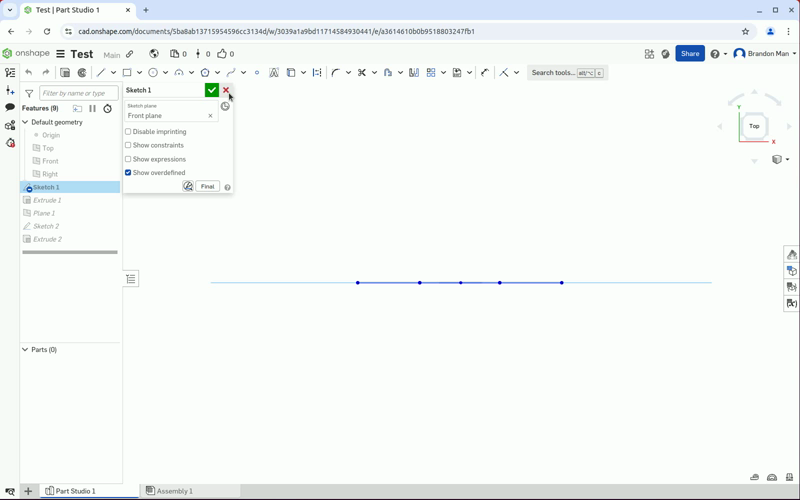
click(229, 92)
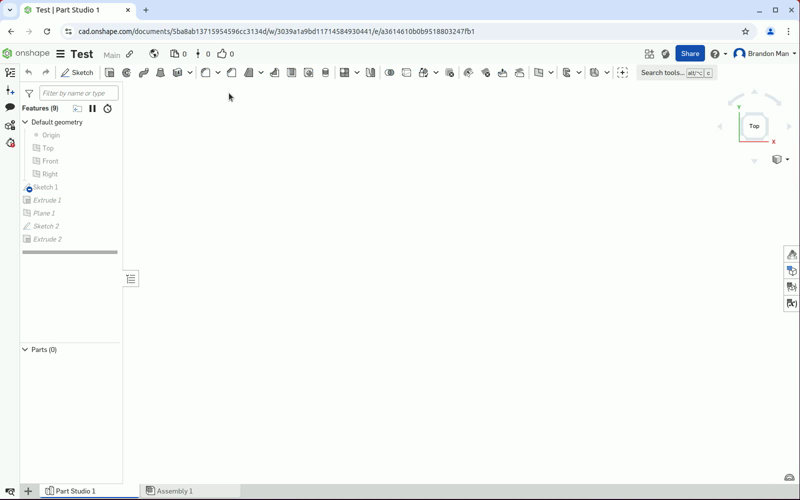
key(shift+s)
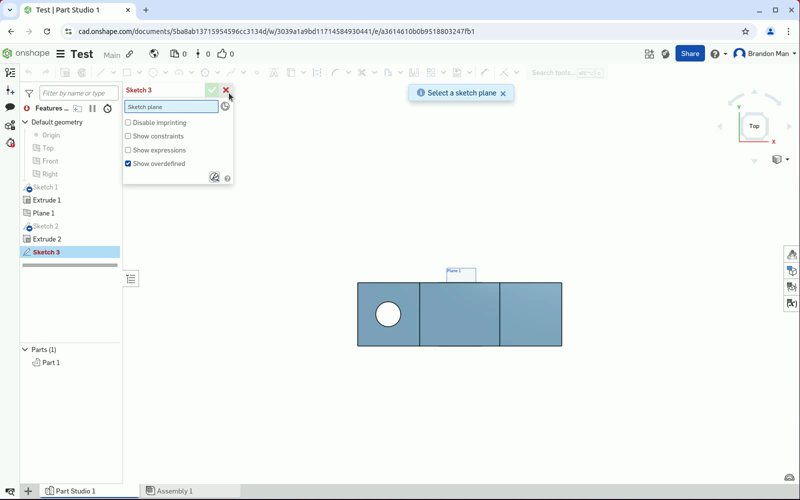
mouse_move(73, 215)
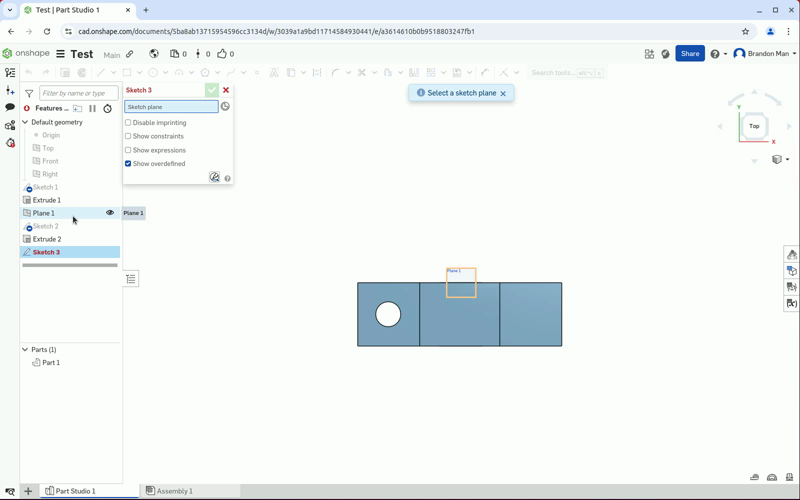
click(73, 215)
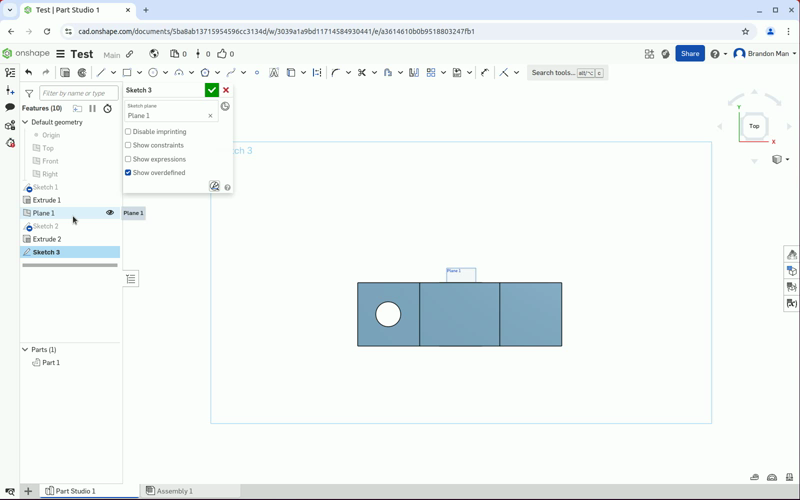
mouse_move(73, 352)
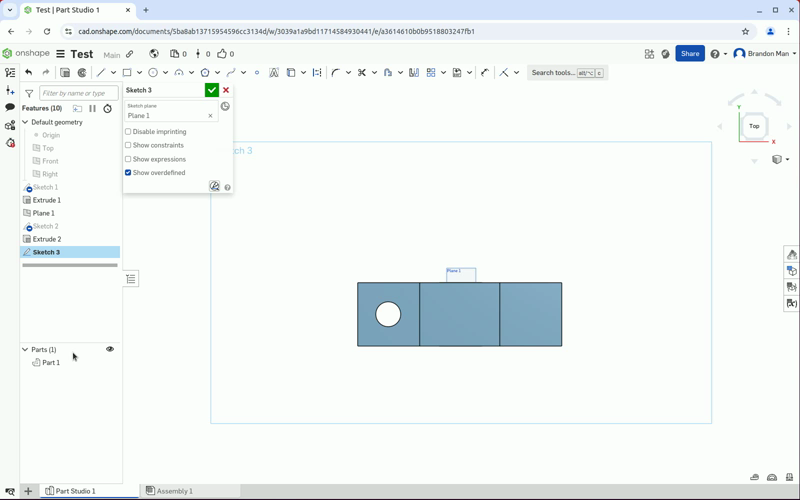
key(y)
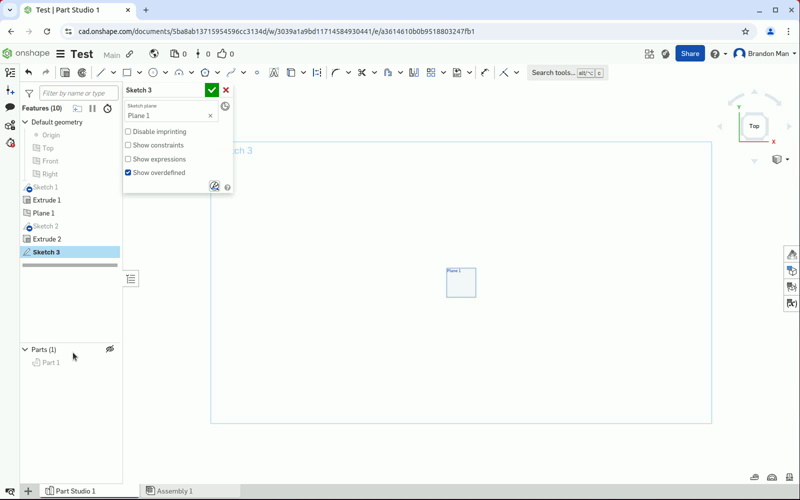
key(c)
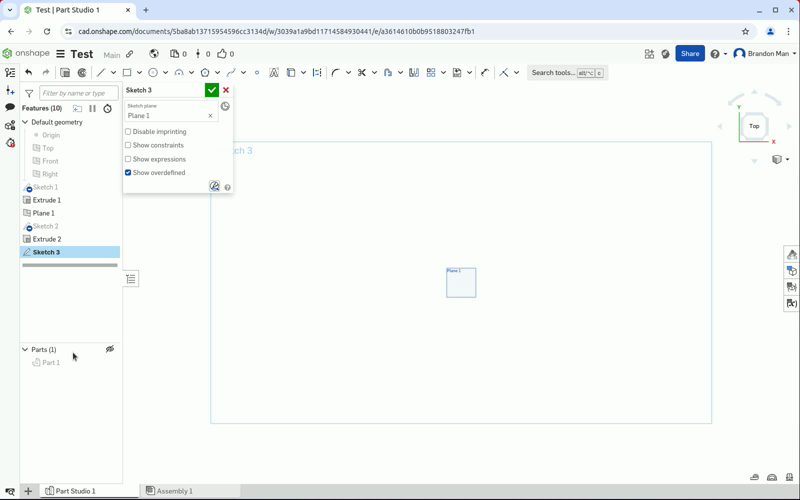
key_down(shift)
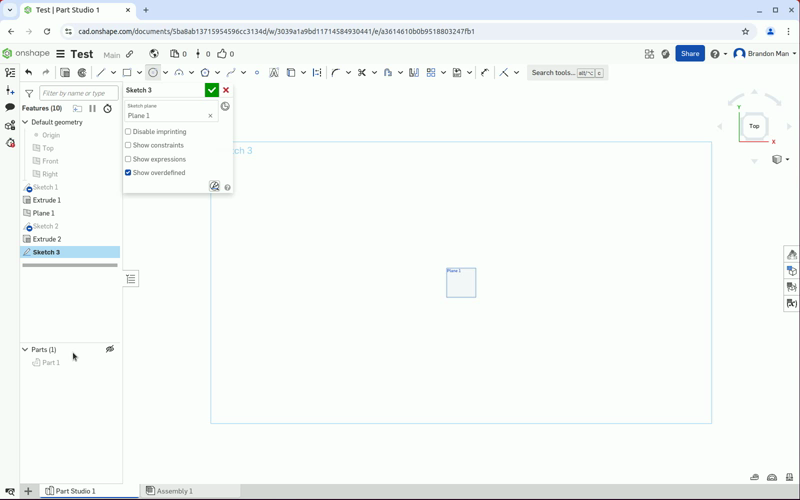
mouse_move(534, 314)
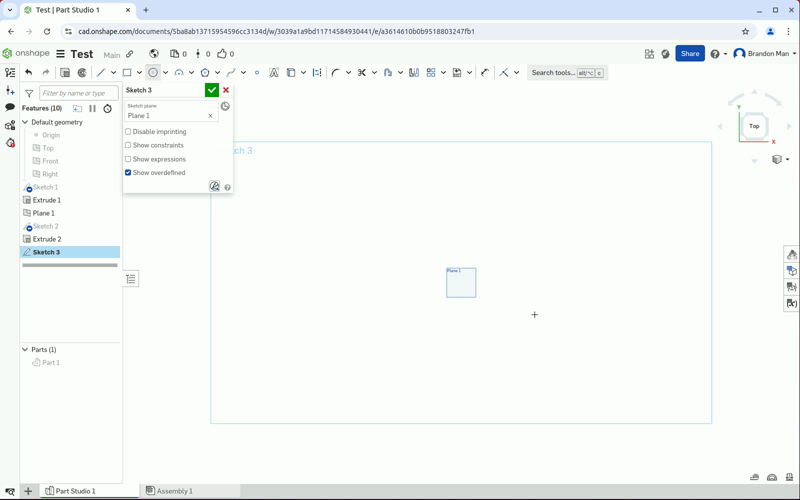
click(534, 314)
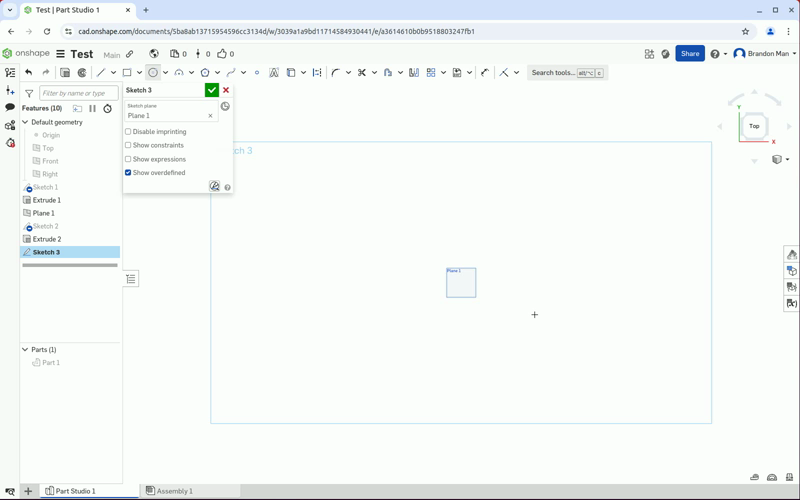
key_up(shift)
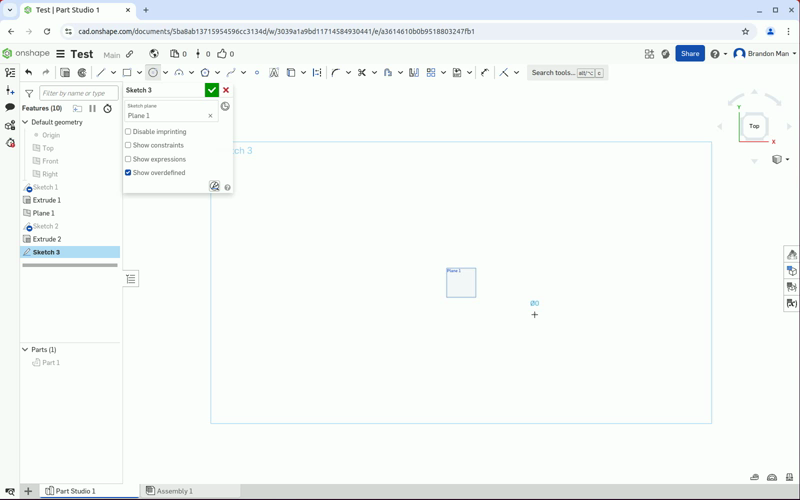
mouse_move(547, 314)
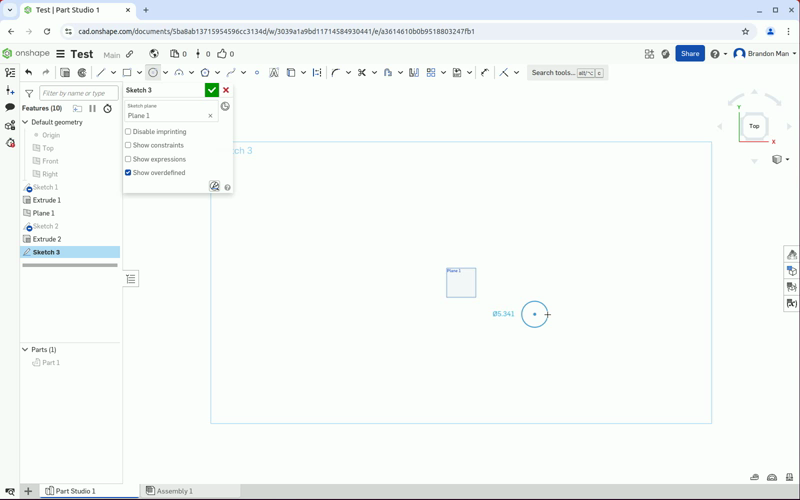
click(547, 314)
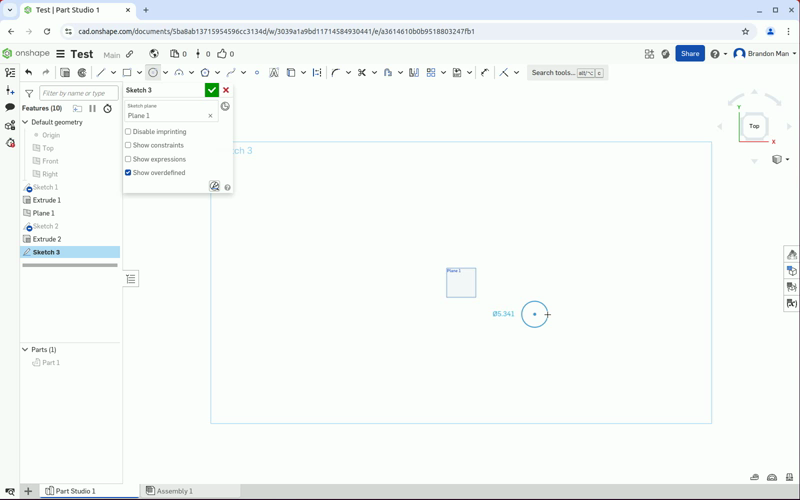
key(esc)
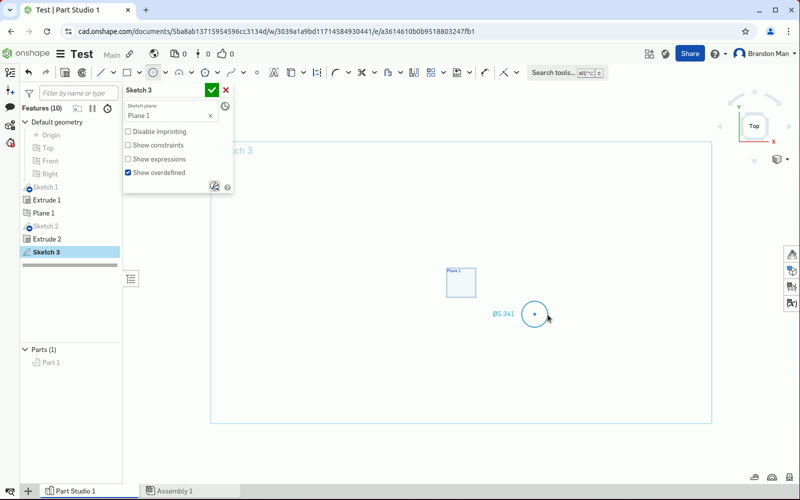
mouse_move(534, 307)
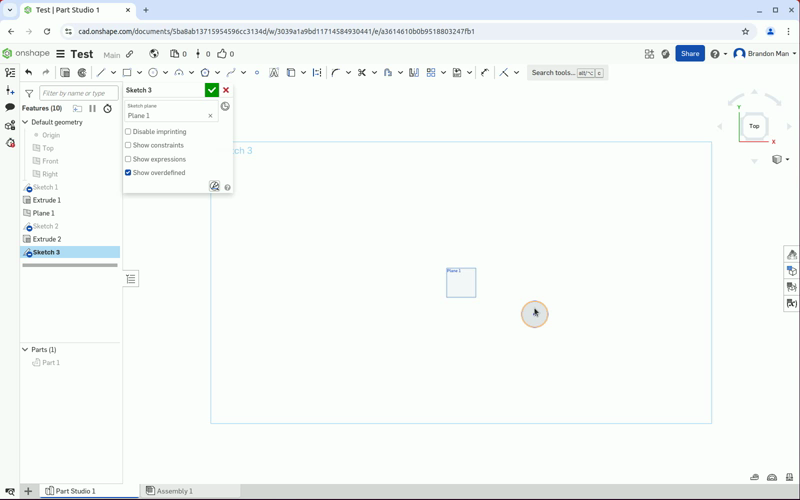
scroll(6)
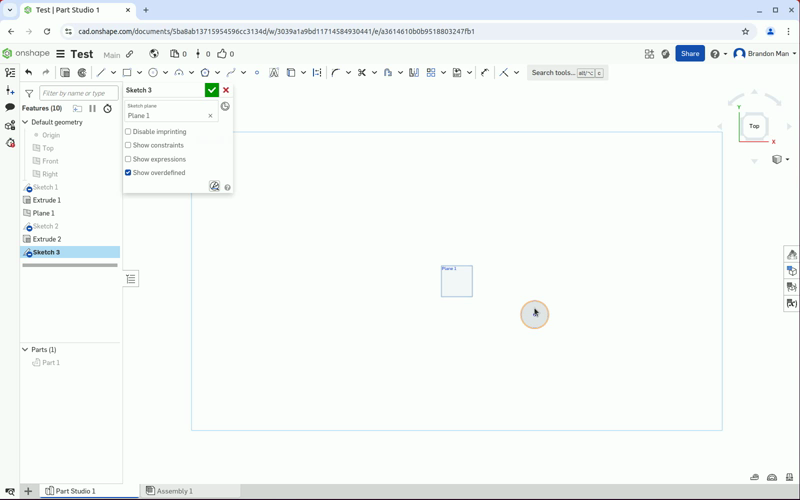
scroll(6)
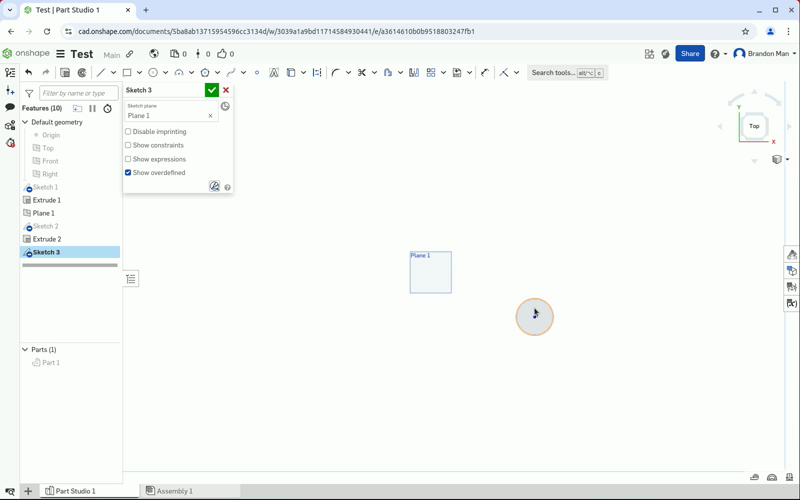
scroll(6)
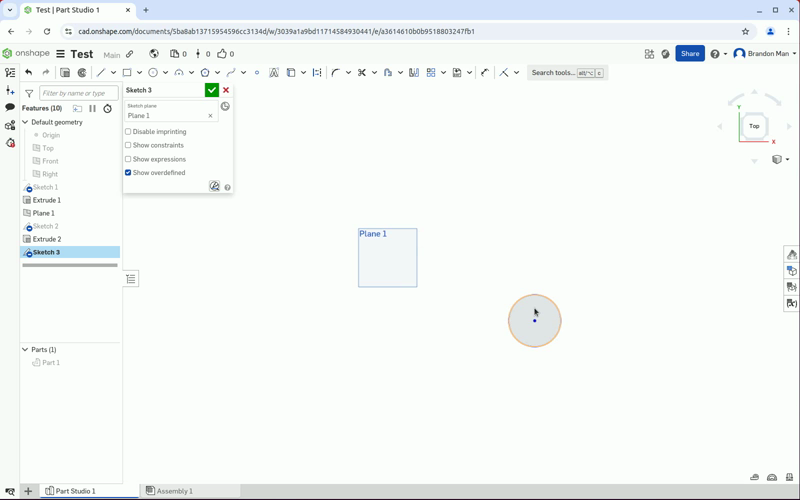
scroll(6)
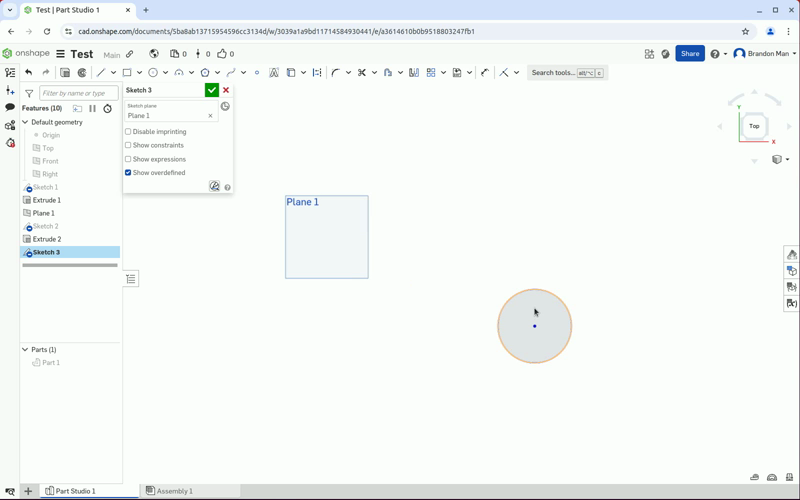
scroll(6)
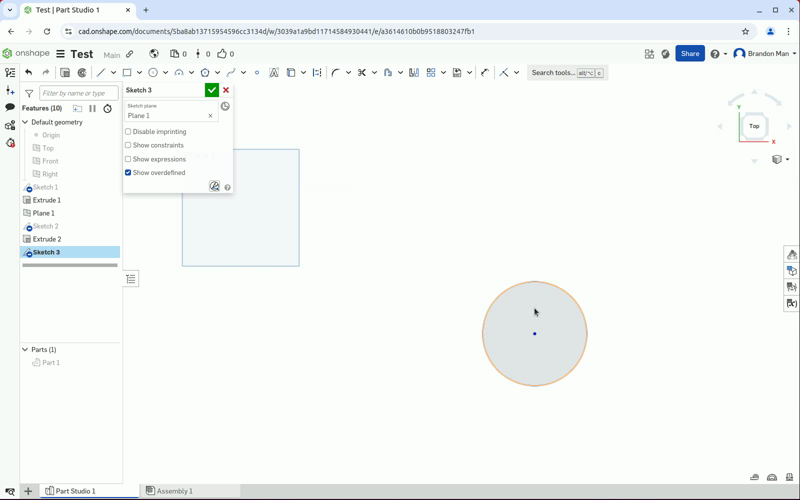
scroll(6)
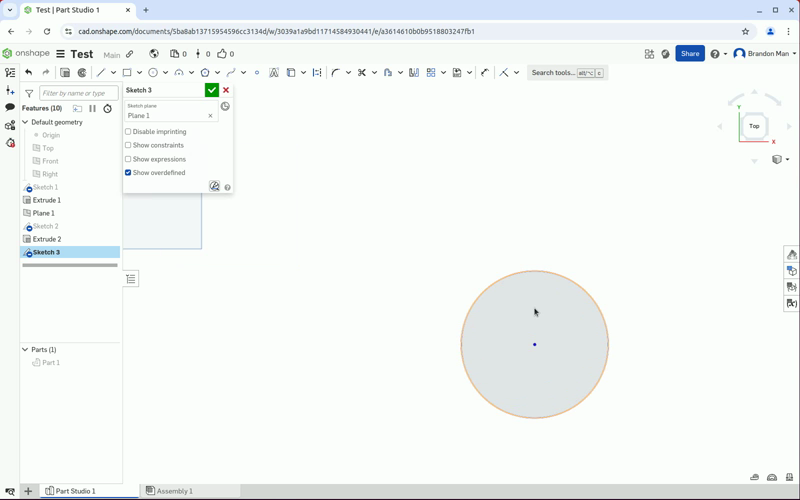
scroll(6)
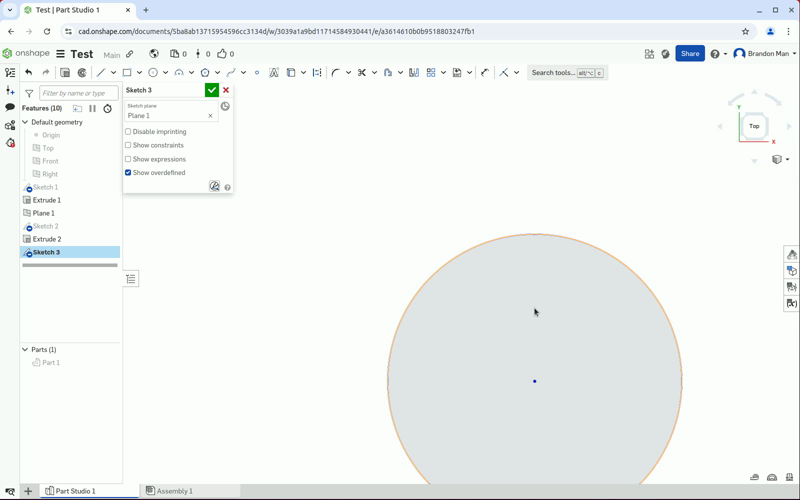
click(534, 307)
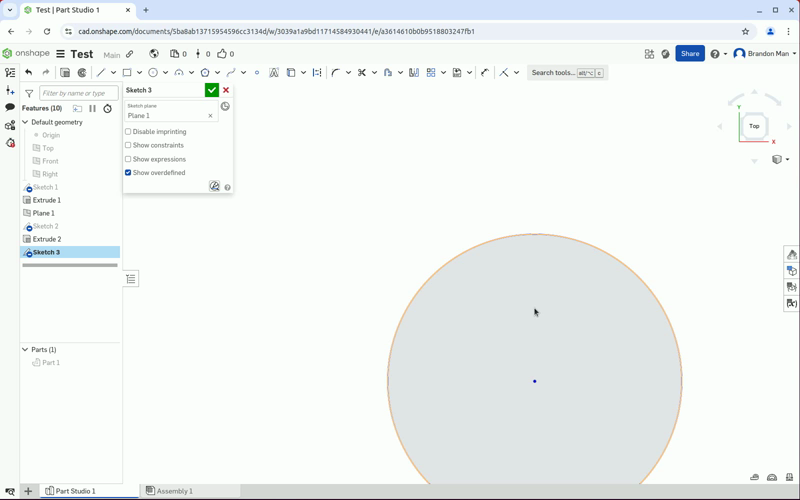
scroll(-6)
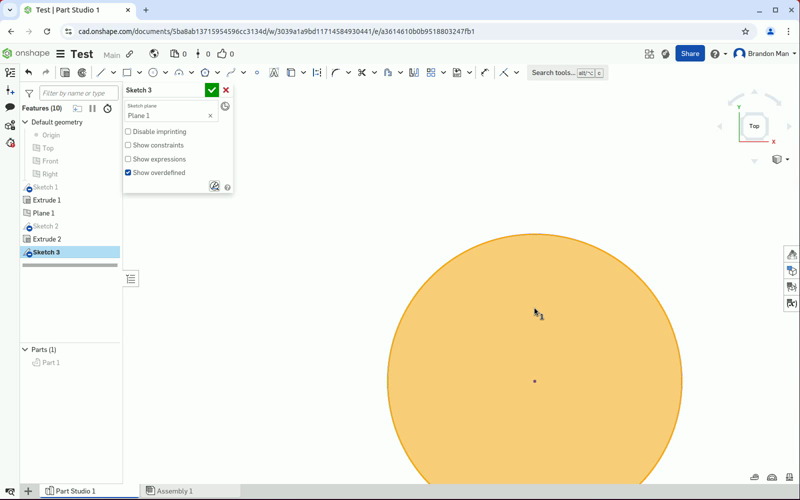
scroll(-6)
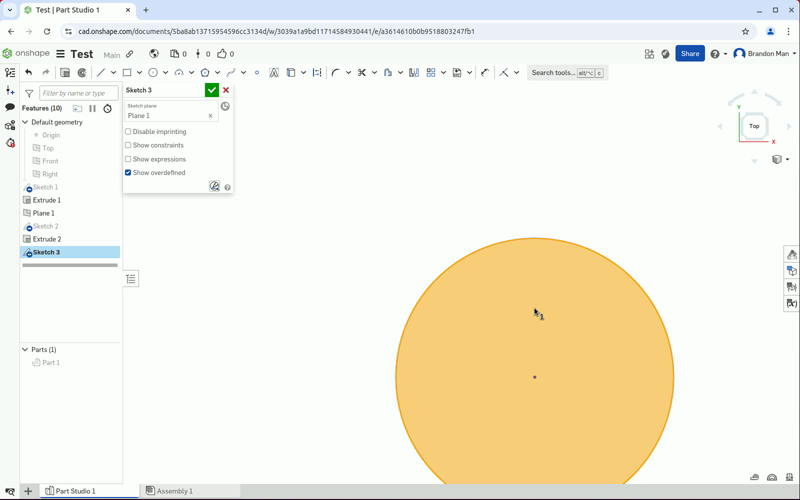
scroll(-6)
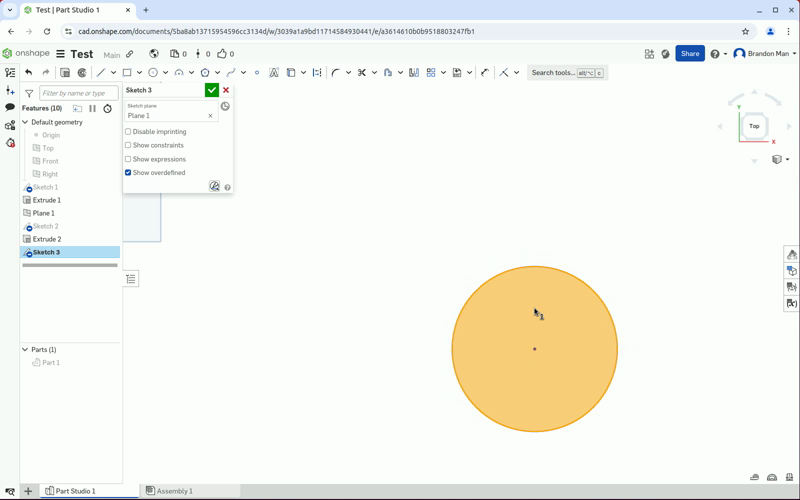
scroll(-6)
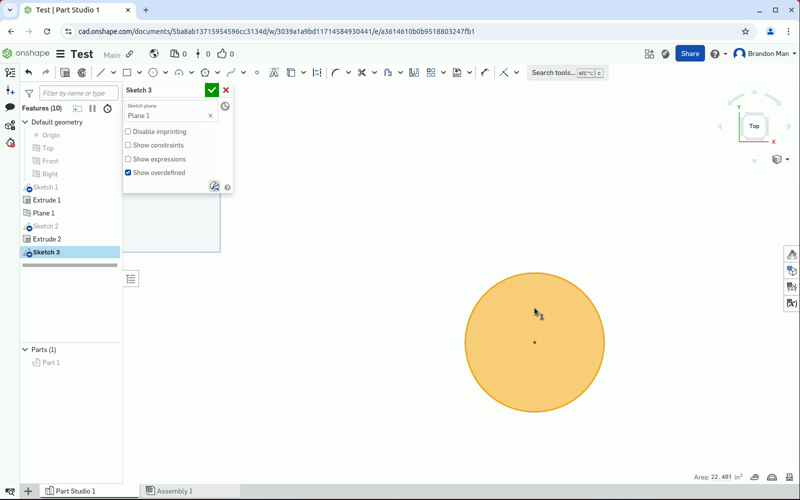
scroll(-6)
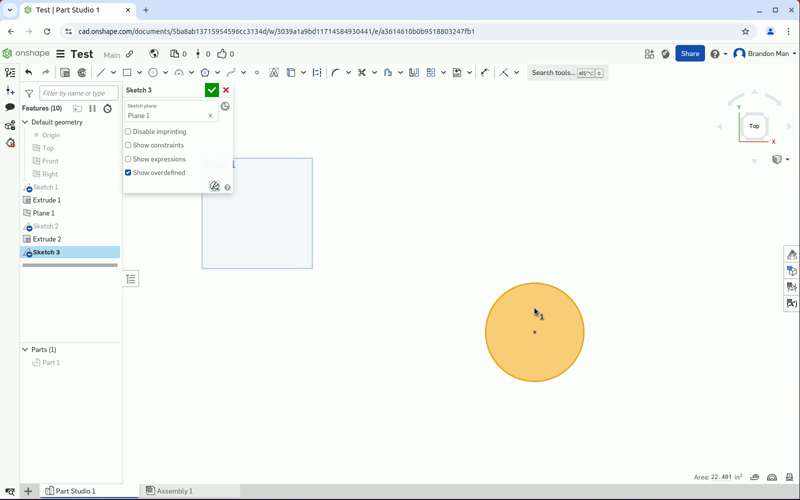
scroll(-6)
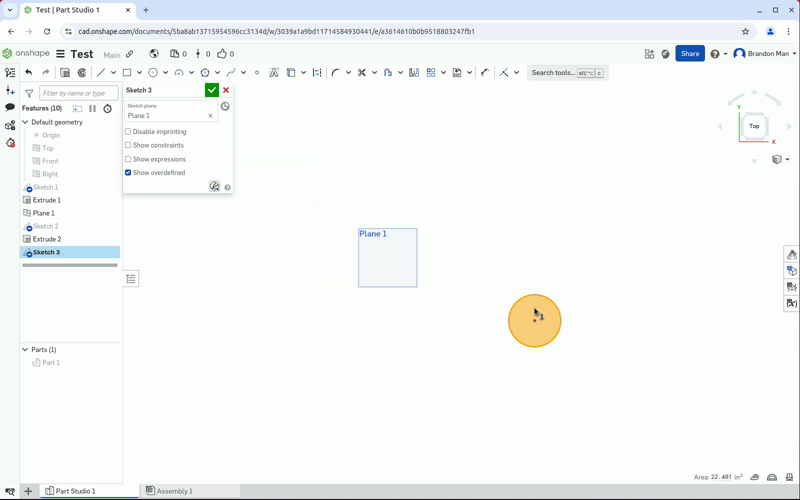
scroll(-6)
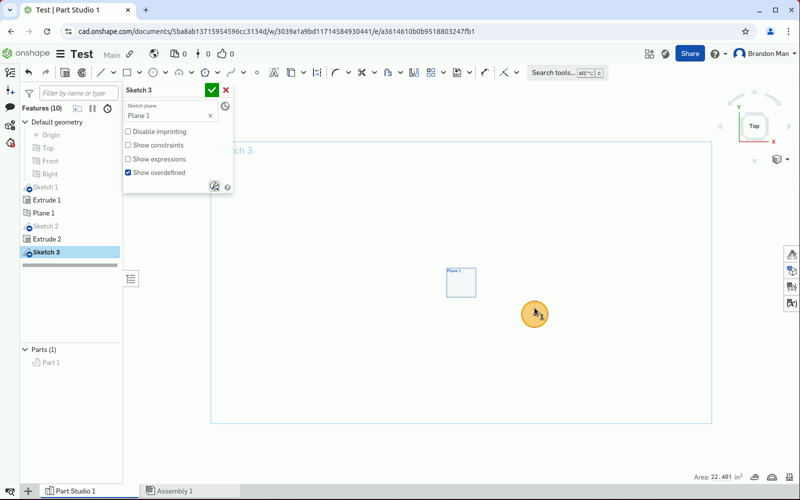
mouse_move(73, 352)
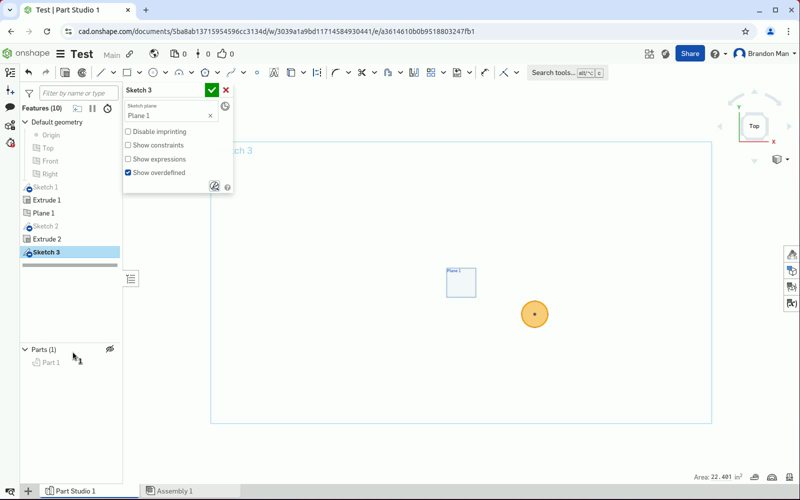
key(shift+y)
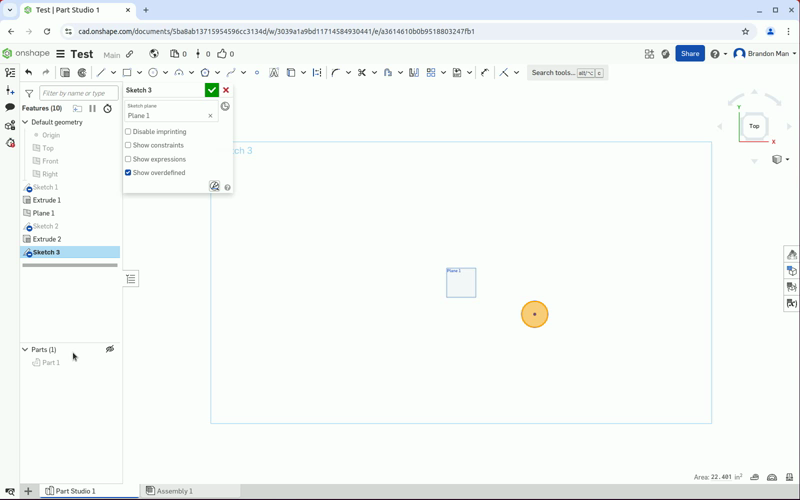
key(shift+e)
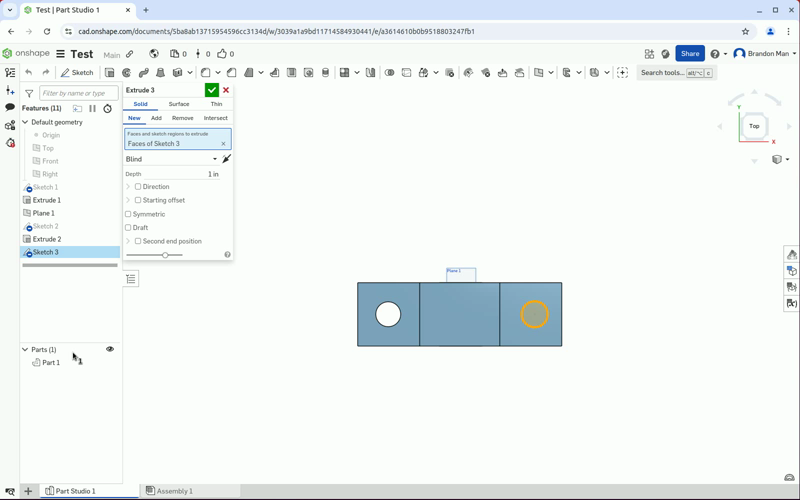
mouse_move(143, 106)
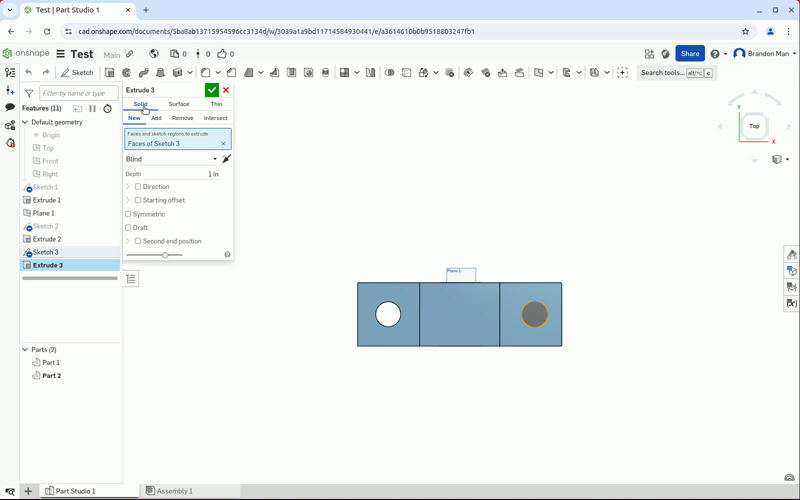
click(143, 106)
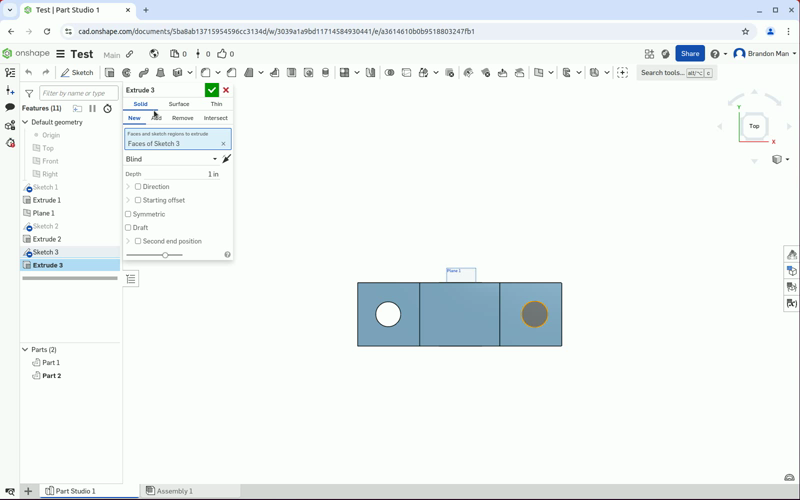
mouse_move(186, 120)
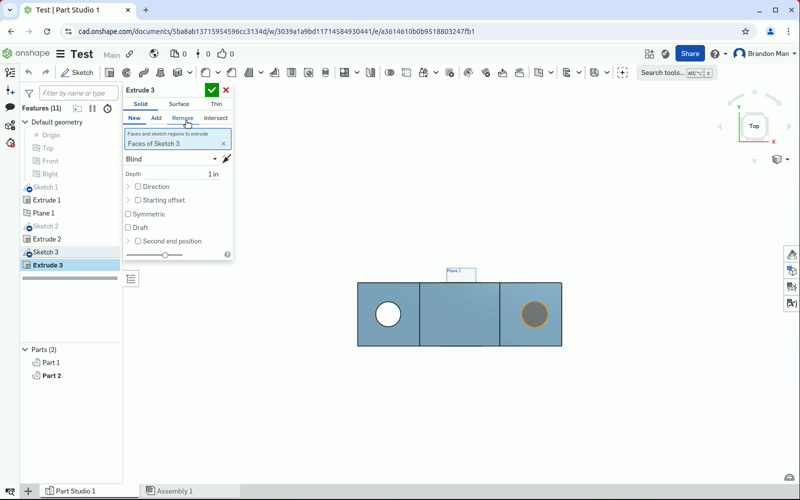
click(186, 120)
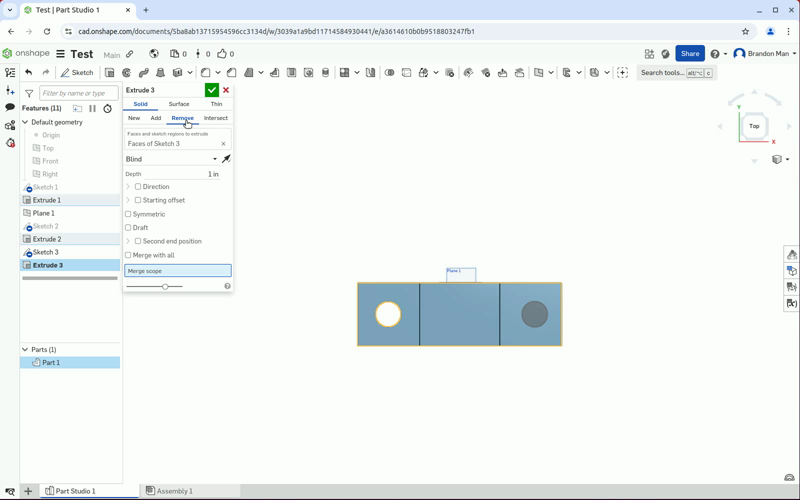
key(tab, 4)
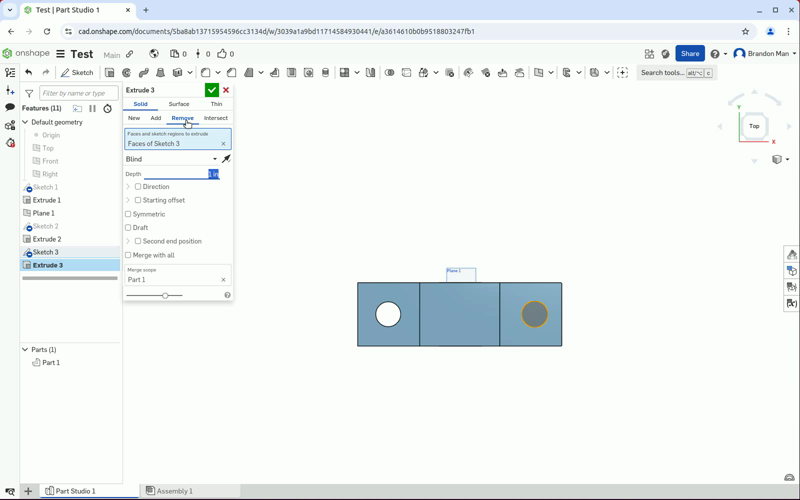
text(25.034)
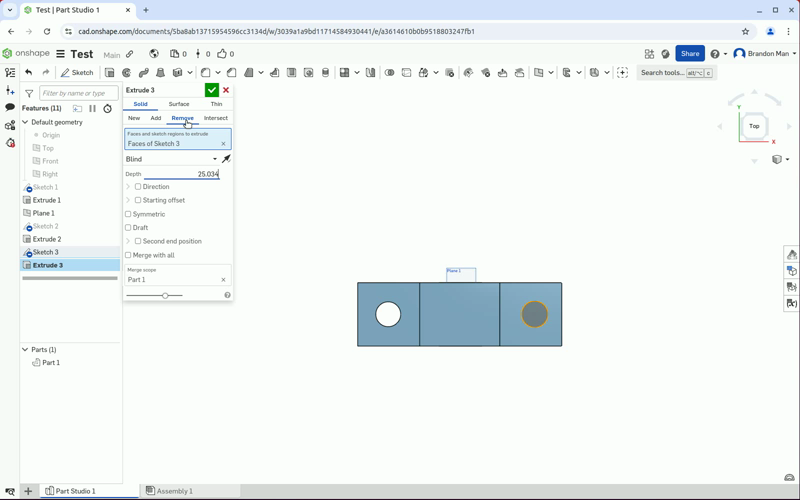
key(tab, 6)
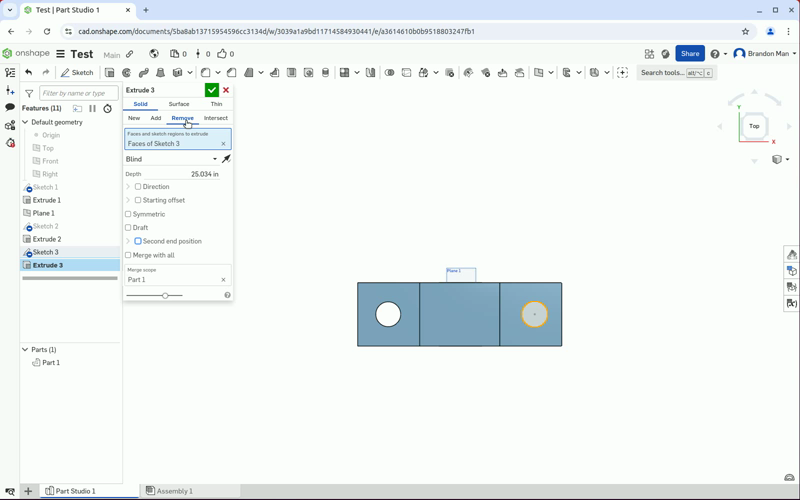
key(space)
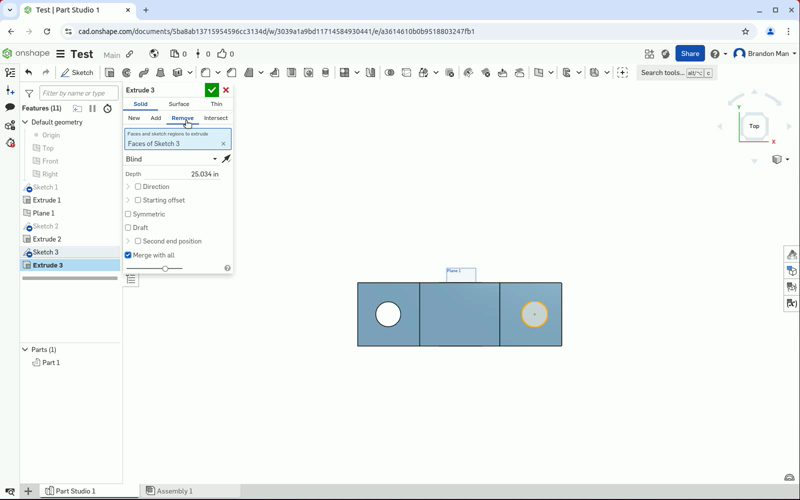
key(enter)
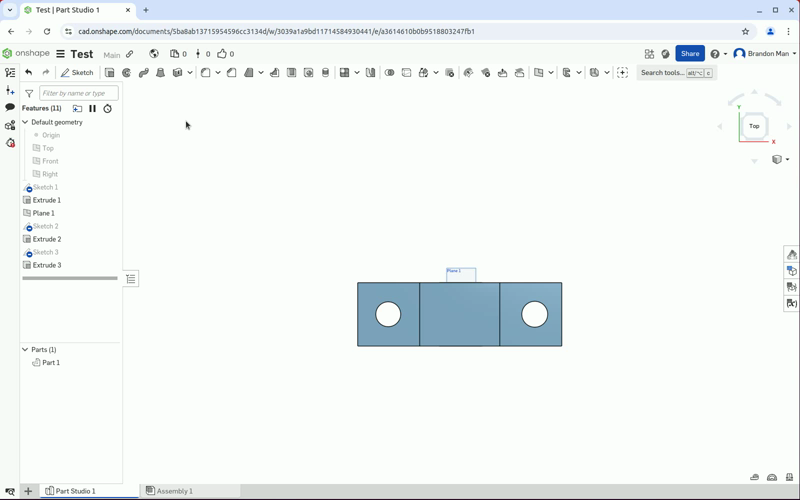
key(shift+h)
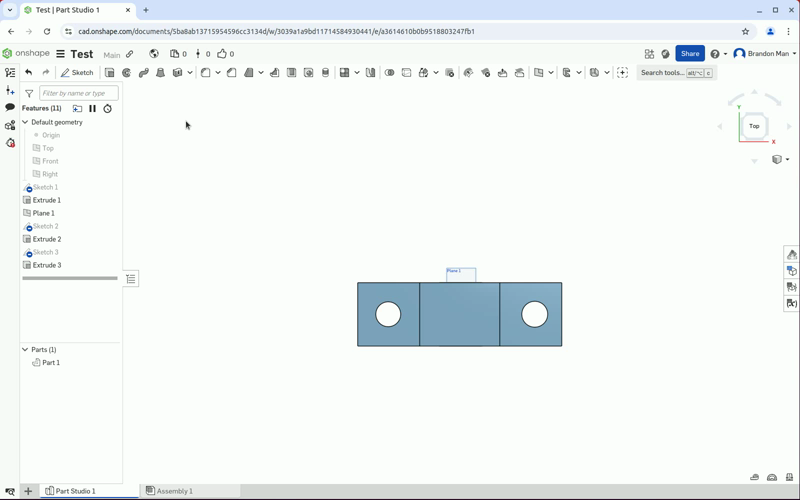
key(shift+h)
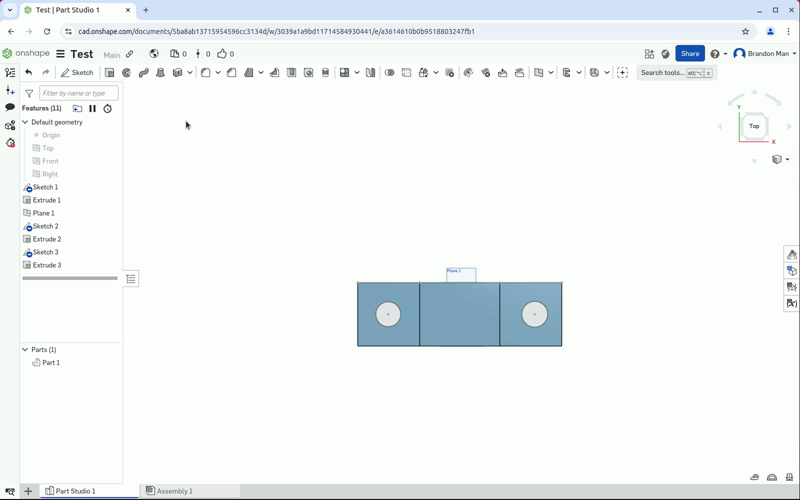
key(shift+7)
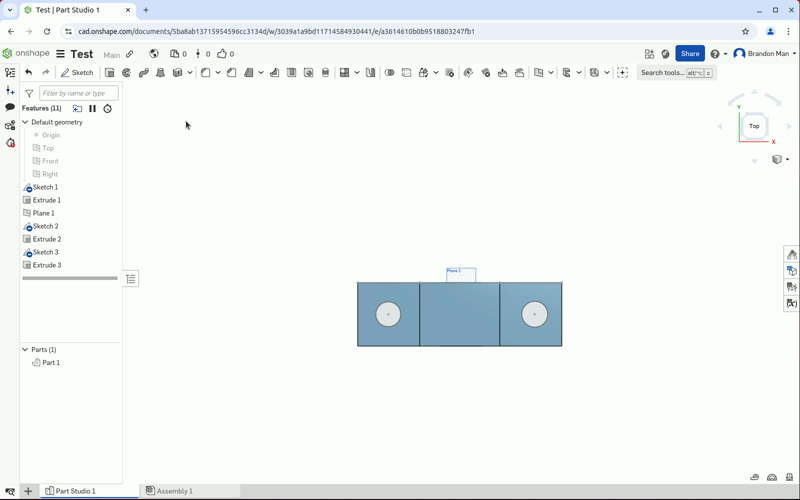
key(up, 3)
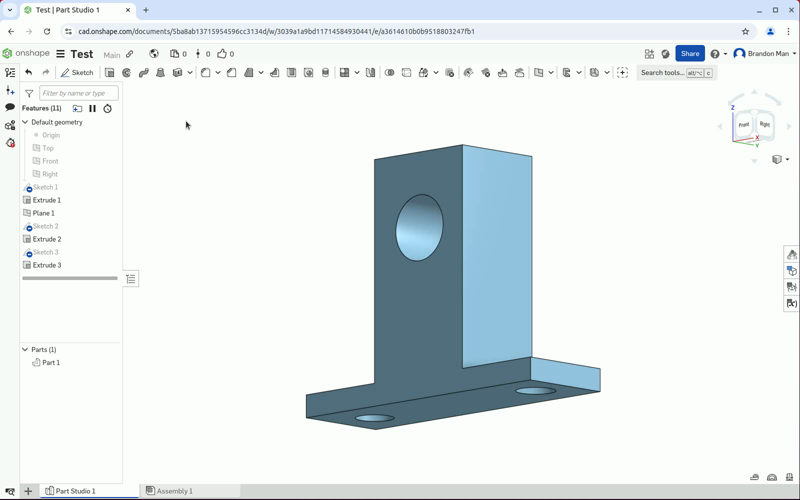
key(left, 3)
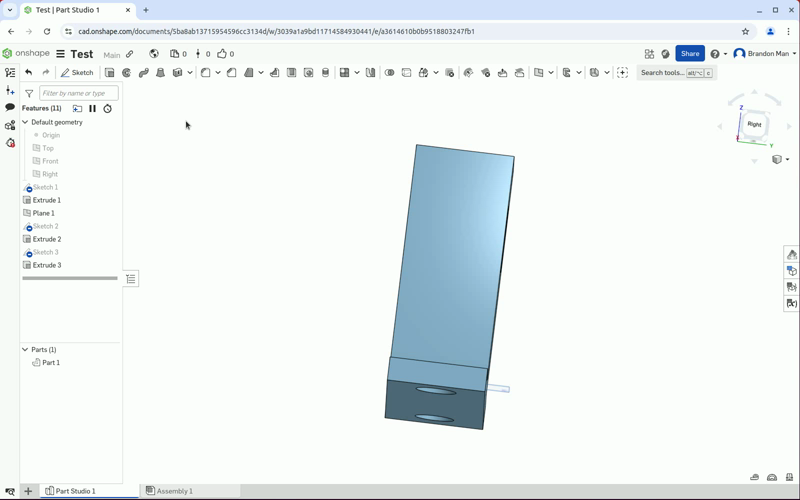
key(right, 3)
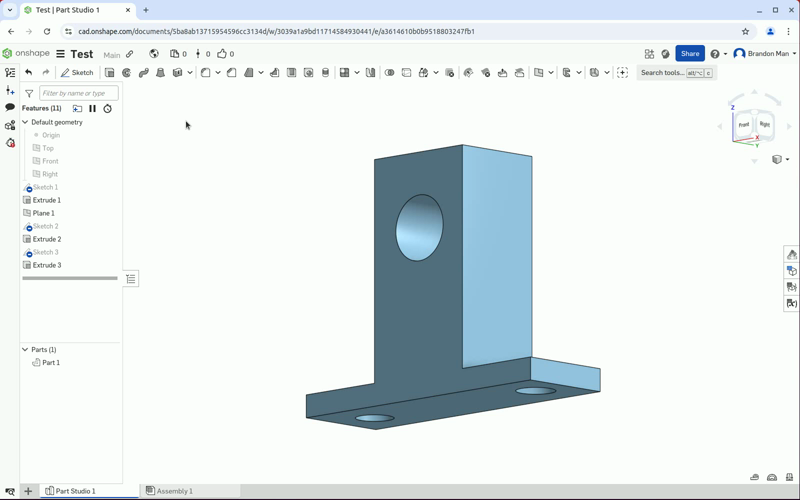
key(down, 3)
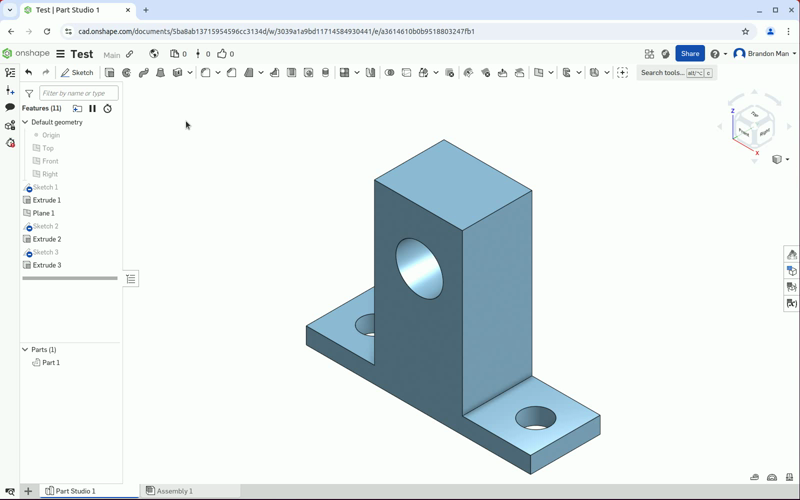
mouse_move(73, 189)
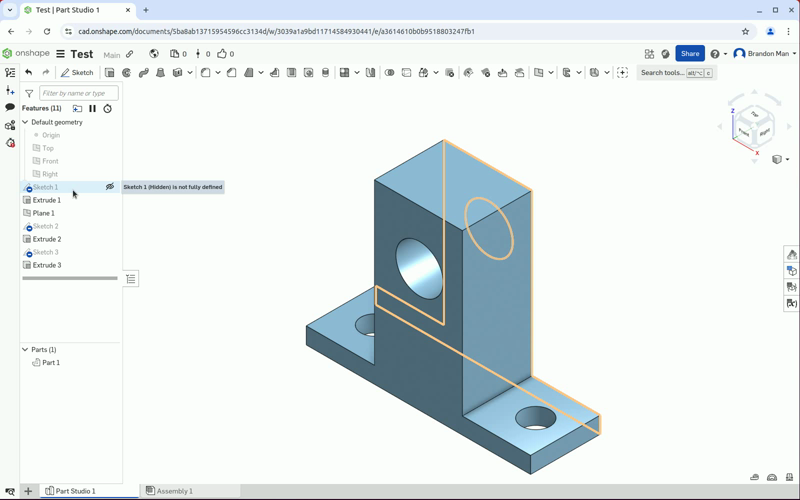
click(73, 189)